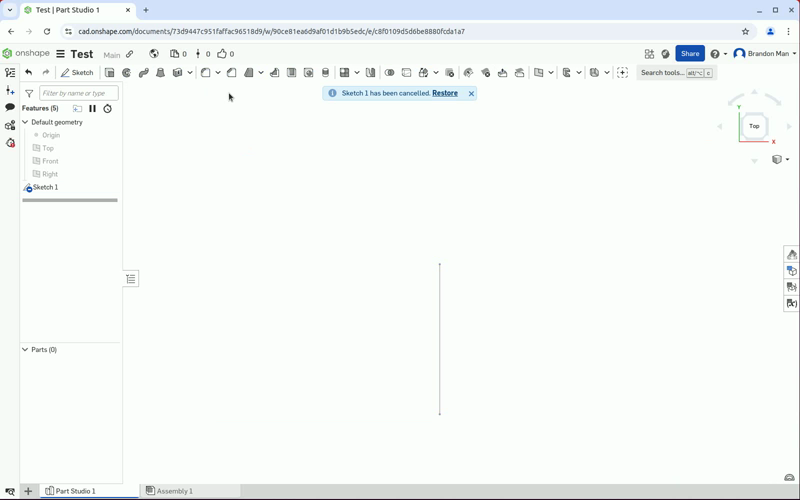
key(shift+h)
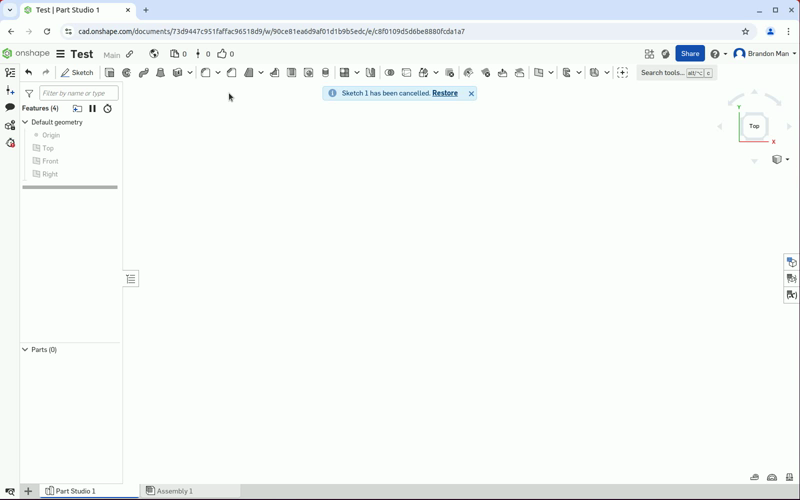
mouse_move(73, 352)
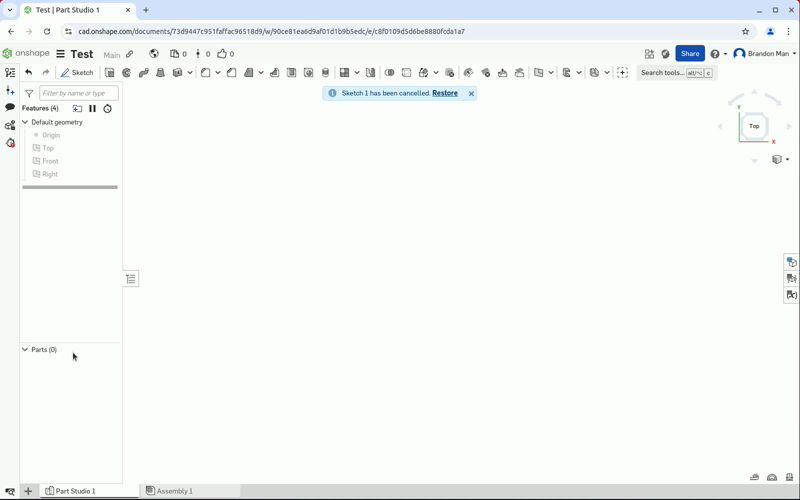
key(y)
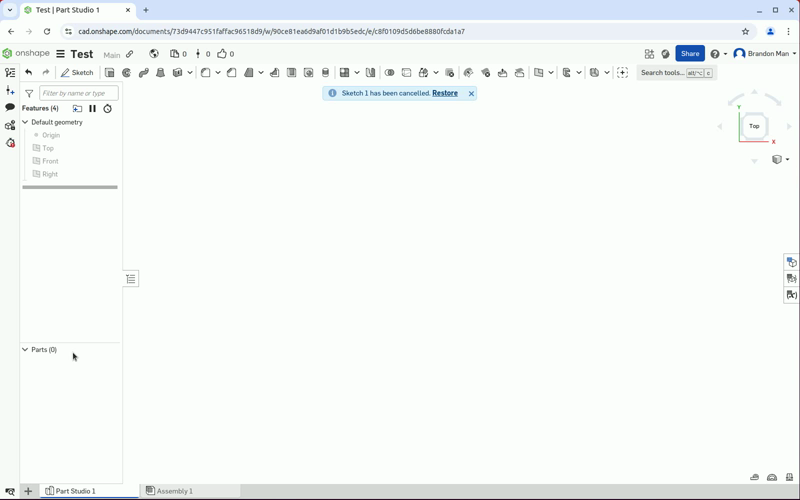
key(shift+p)
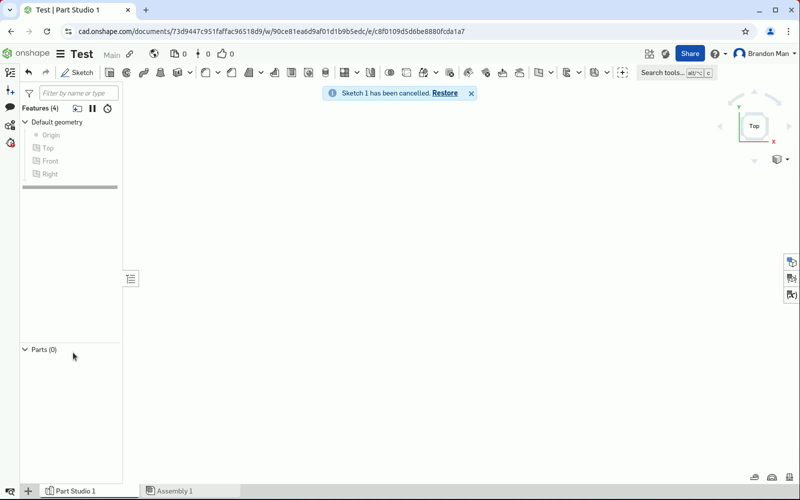
key(space)
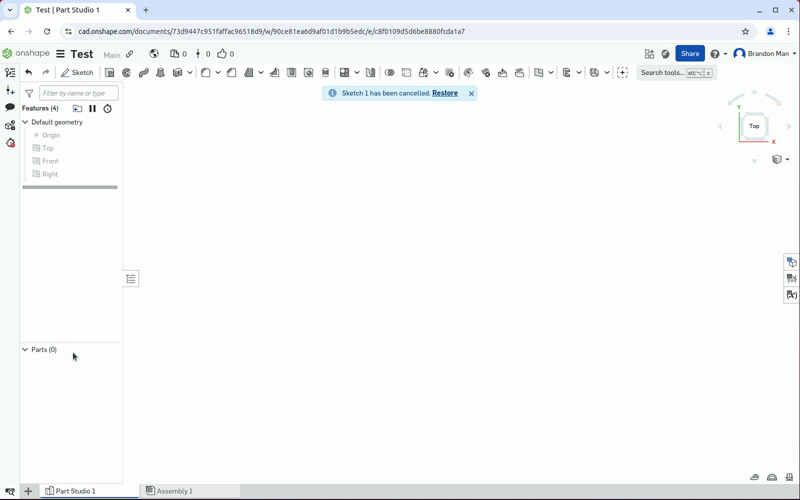
key_down(shift)
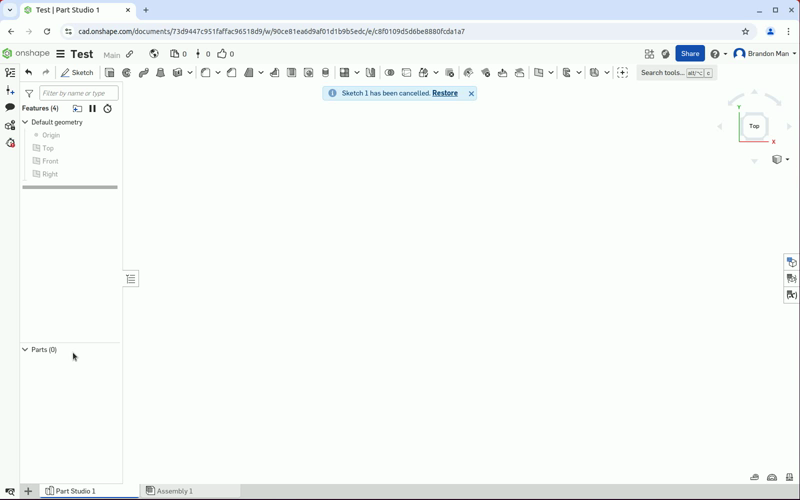
key(up)
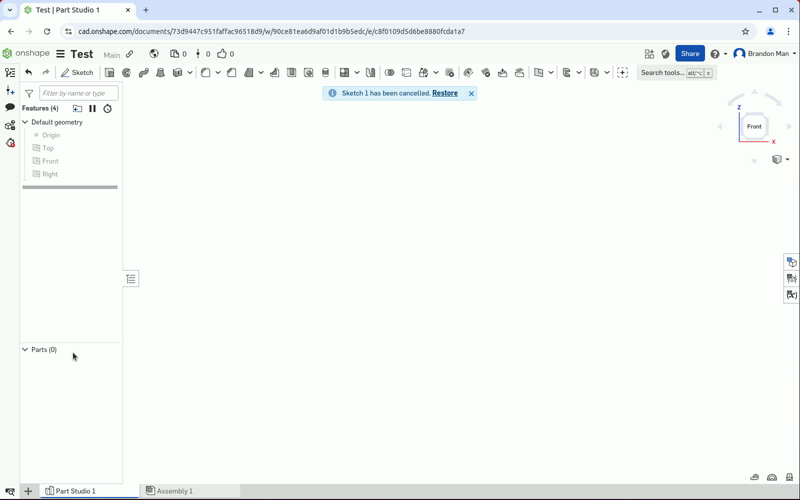
key_up(shift)
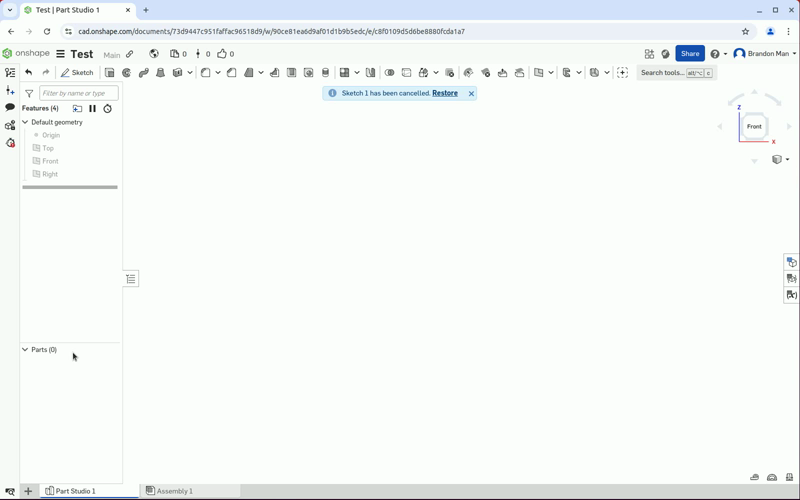
mouse_move(73, 352)
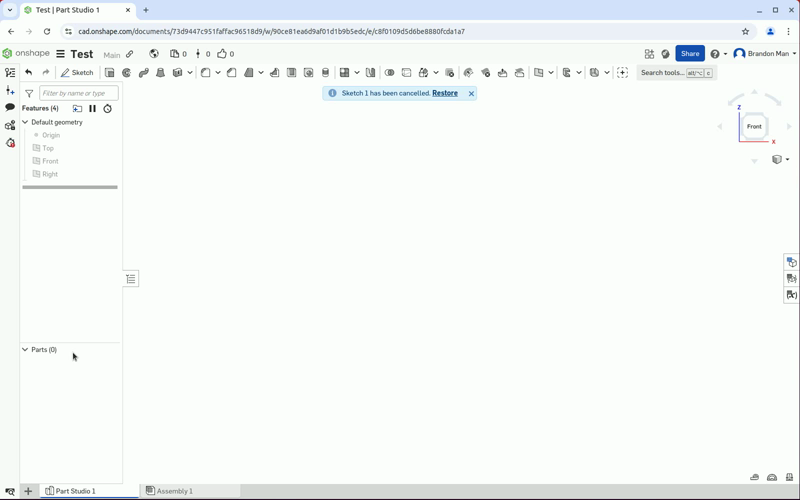
key(shift+y)
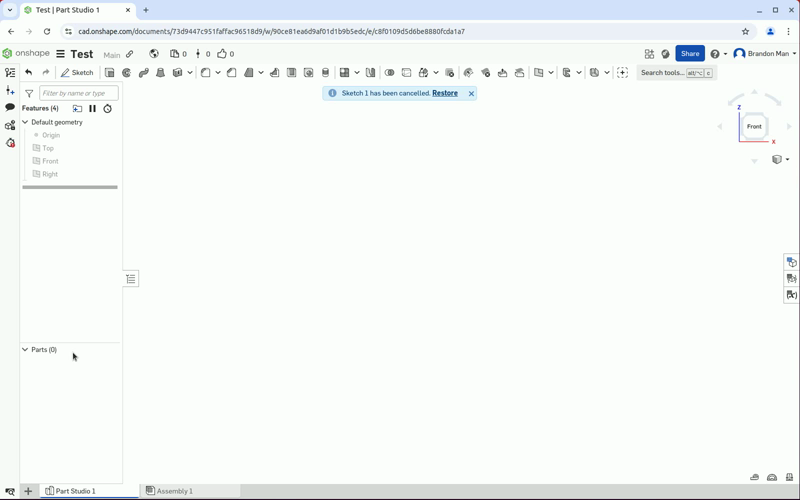
key(shift+s)
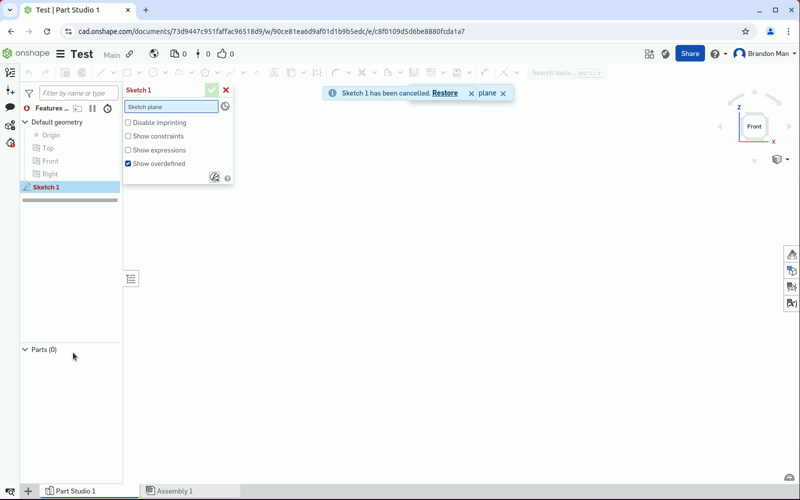
mouse_move(73, 163)
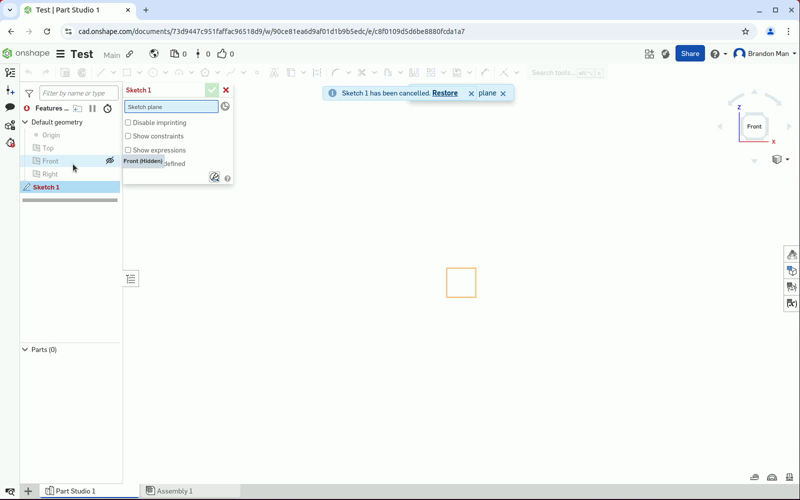
click(73, 163)
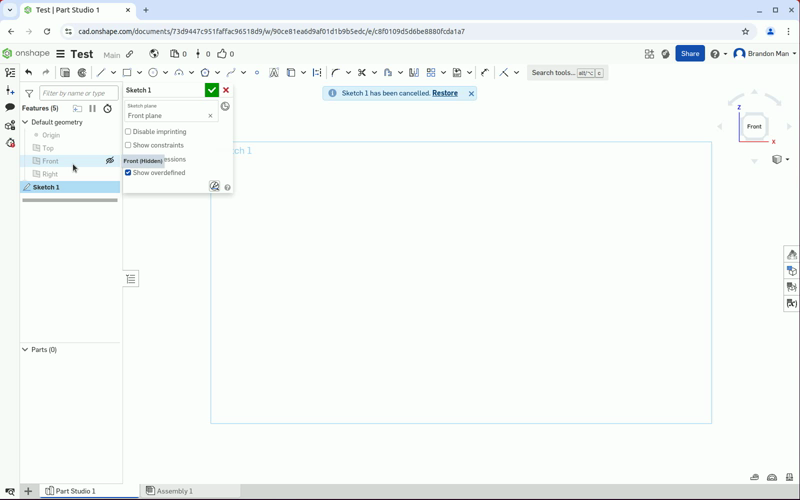
mouse_move(73, 352)
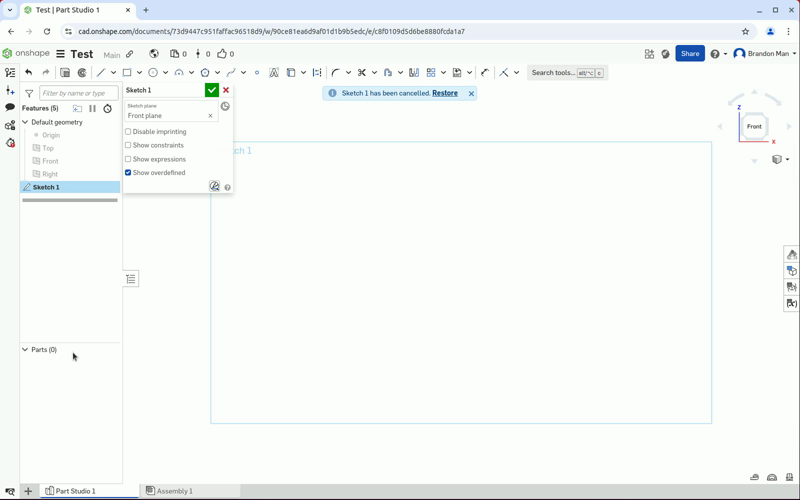
key(y)
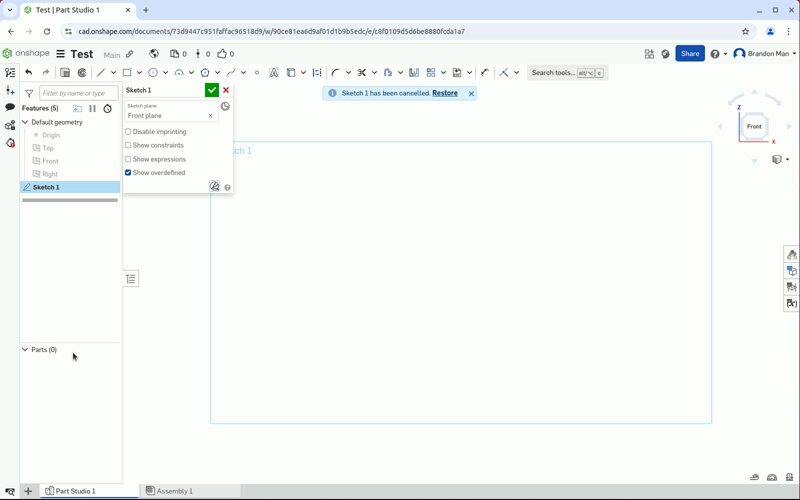
key(l)
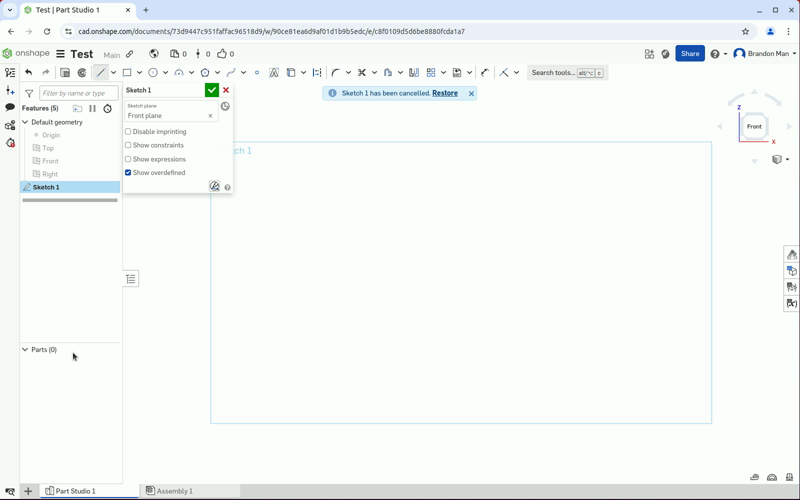
key_down(shift)
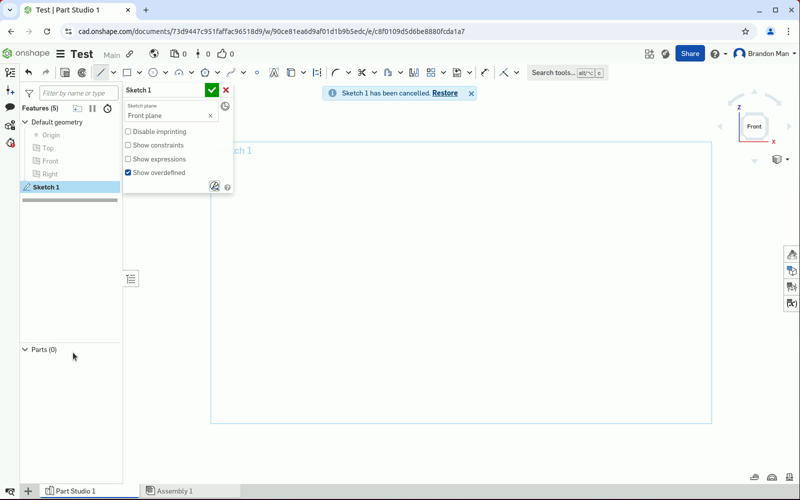
mouse_move(460, 282)
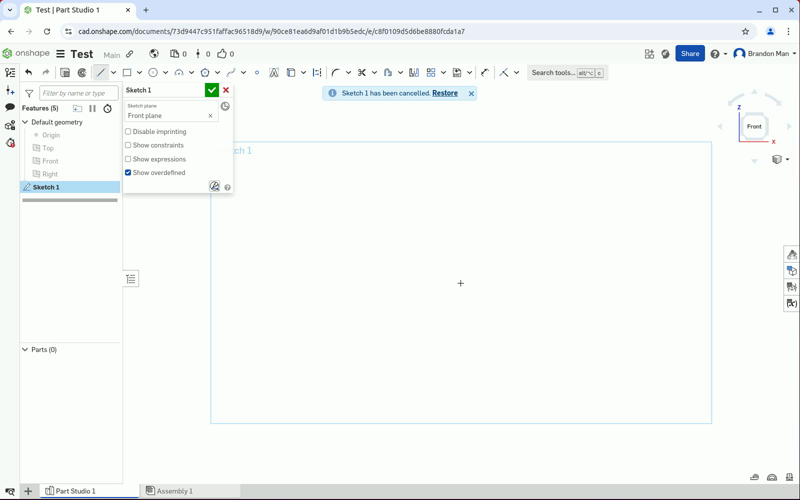
click(460, 282)
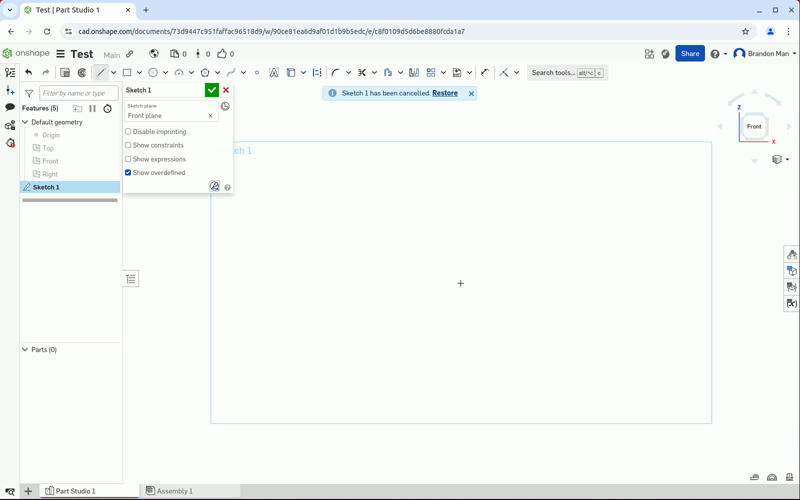
key_up(shift)
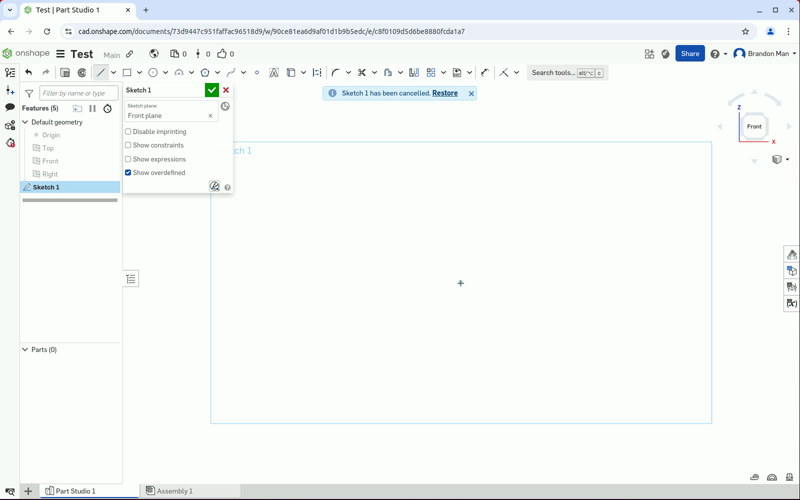
key_down(shift)
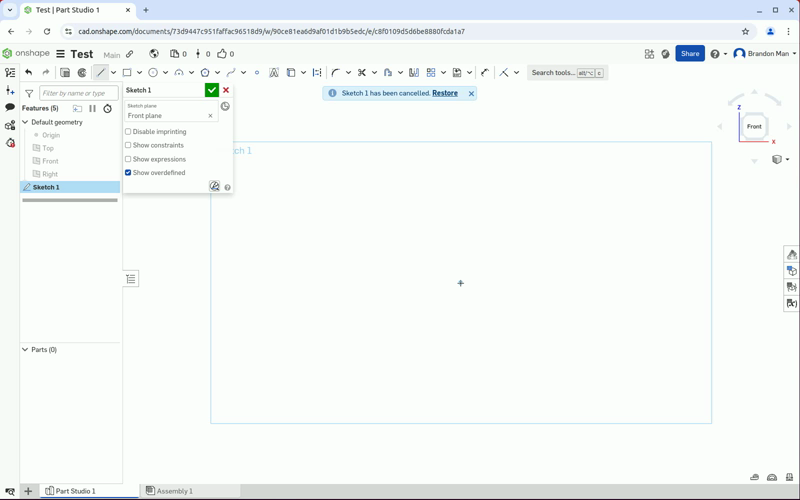
mouse_move(573, 282)
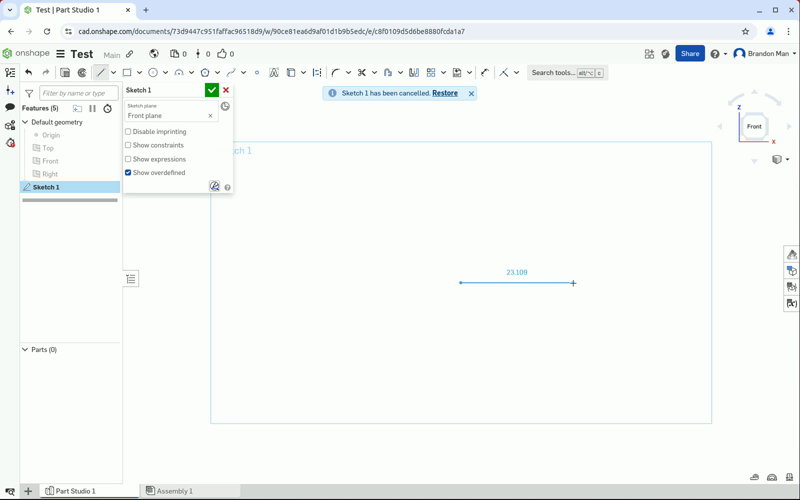
click(573, 282)
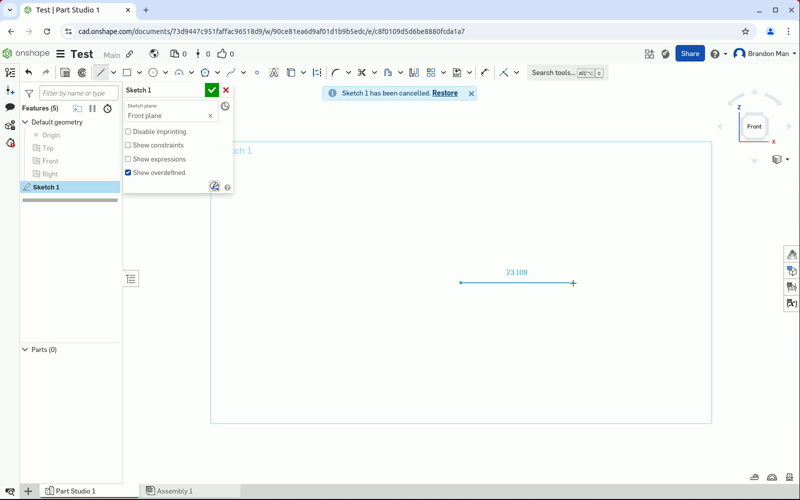
key_up(shift)
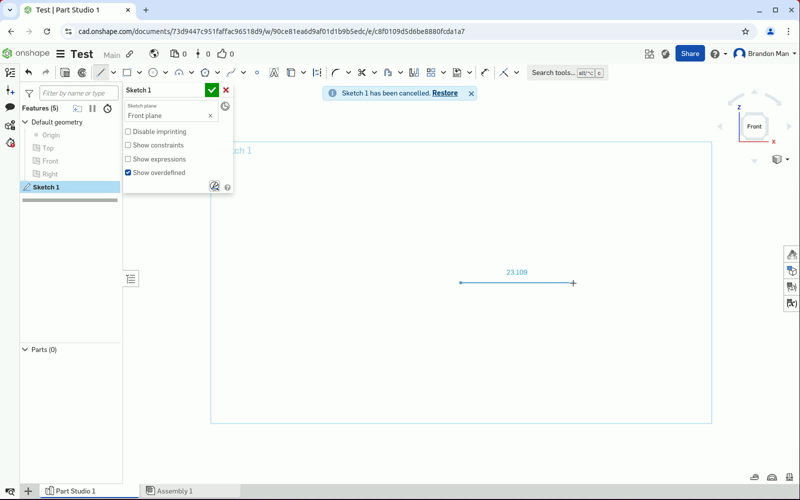
key_down(shift)
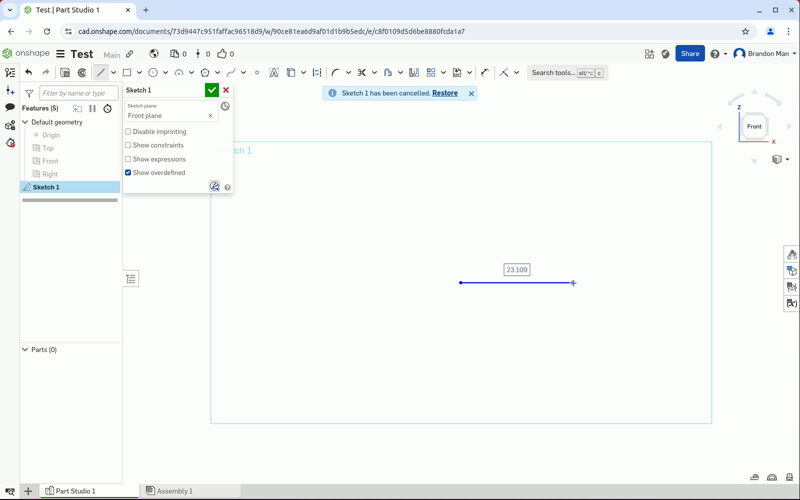
mouse_move(589, 282)
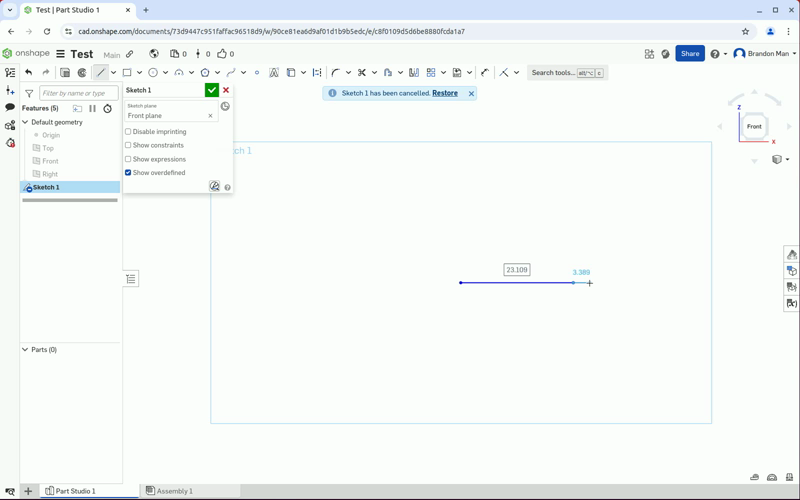
mouse_move(573, 245)
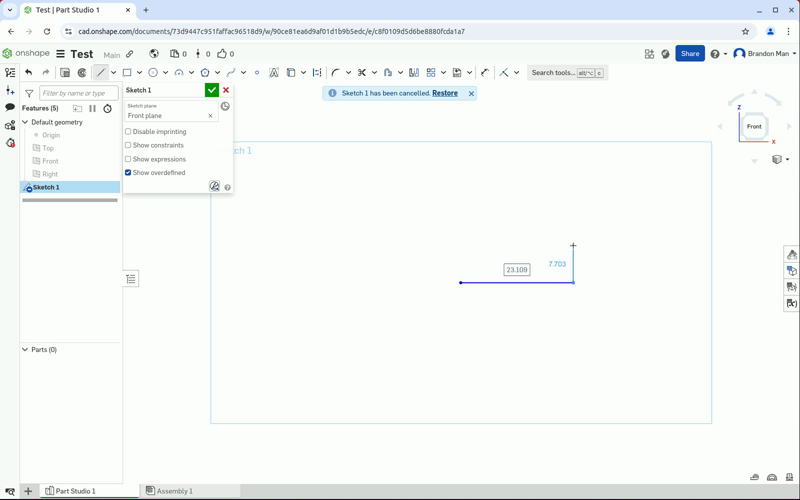
click(573, 245)
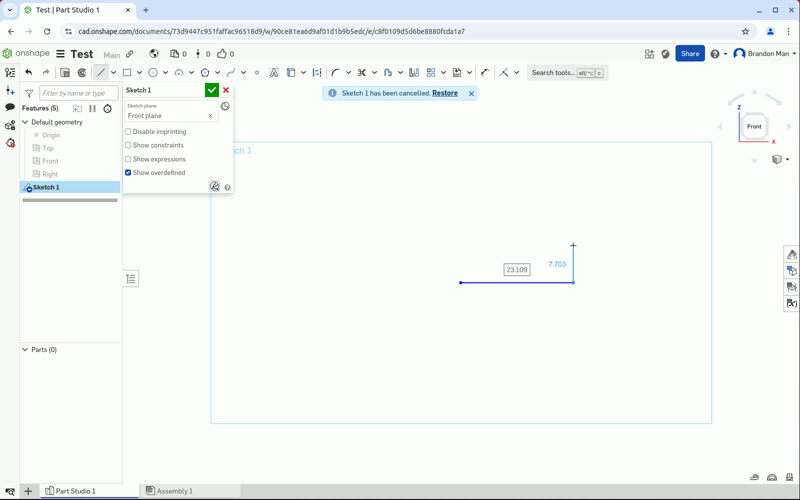
key_up(shift)
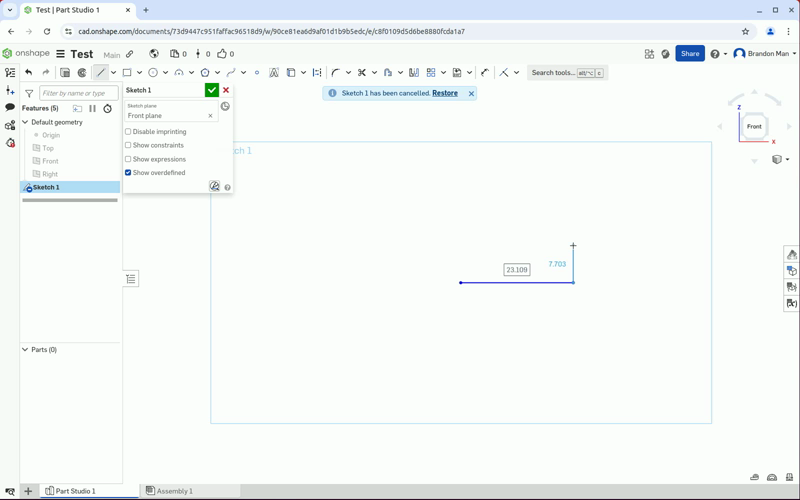
key_down(shift)
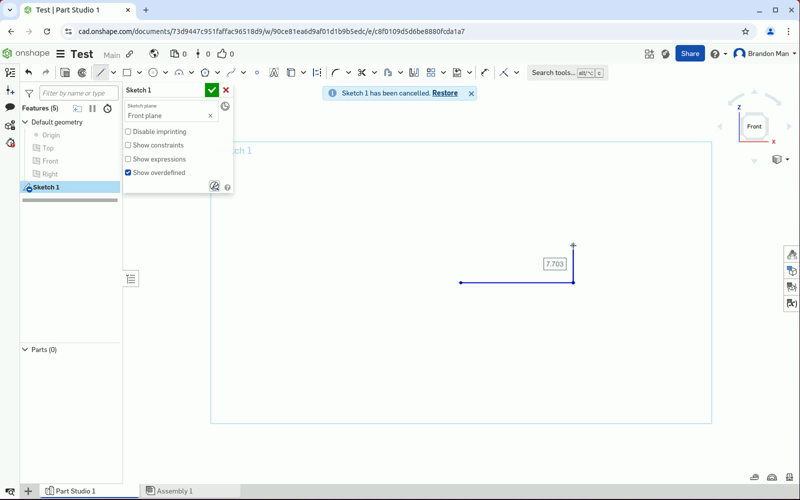
mouse_move(589, 245)
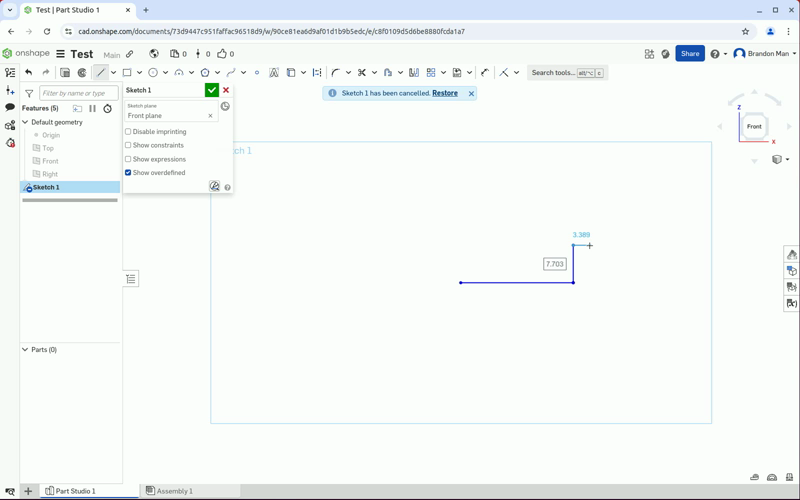
mouse_move(535, 208)
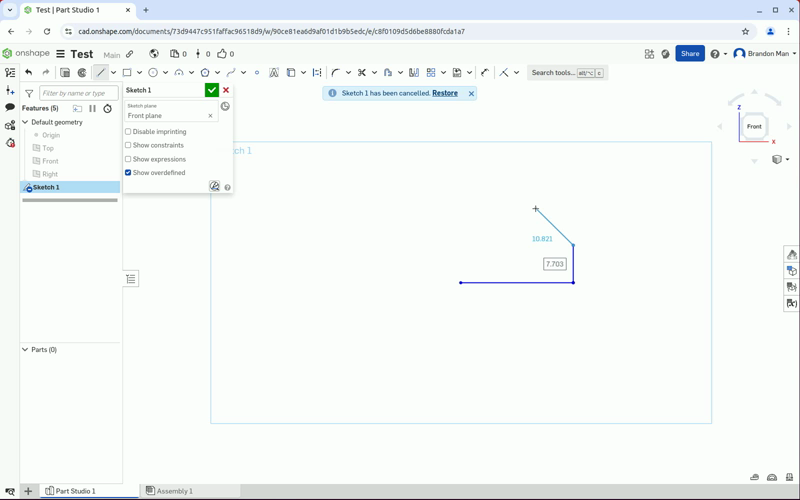
click(535, 208)
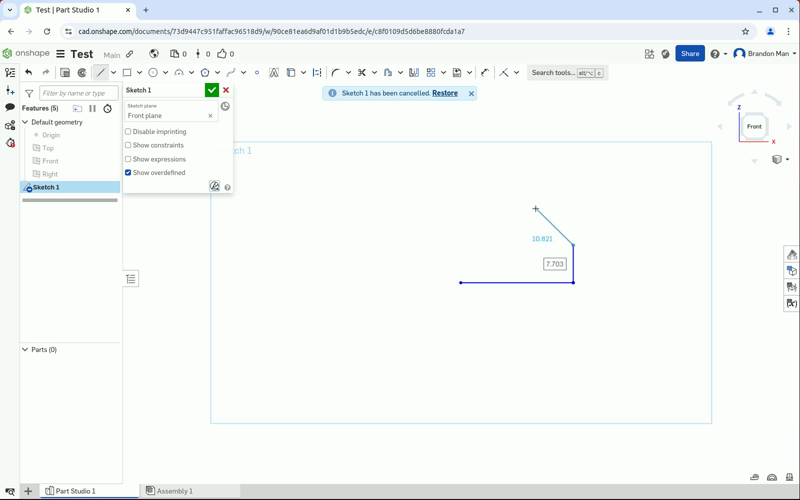
key_up(shift)
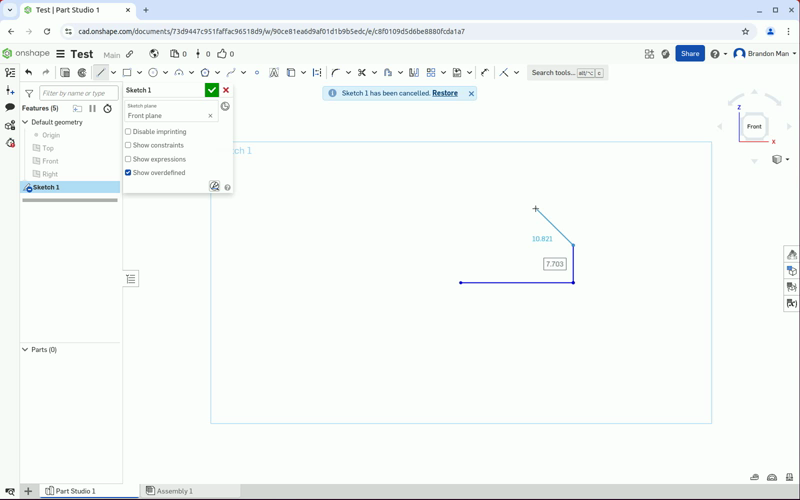
key_down(shift)
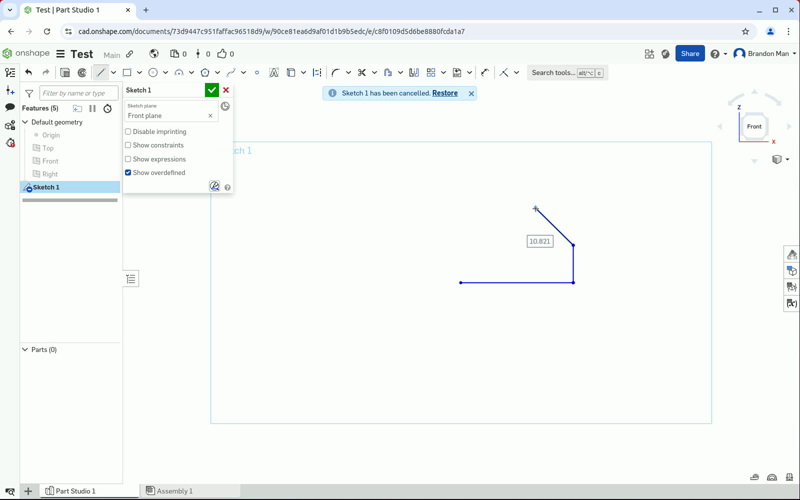
mouse_move(565, 208)
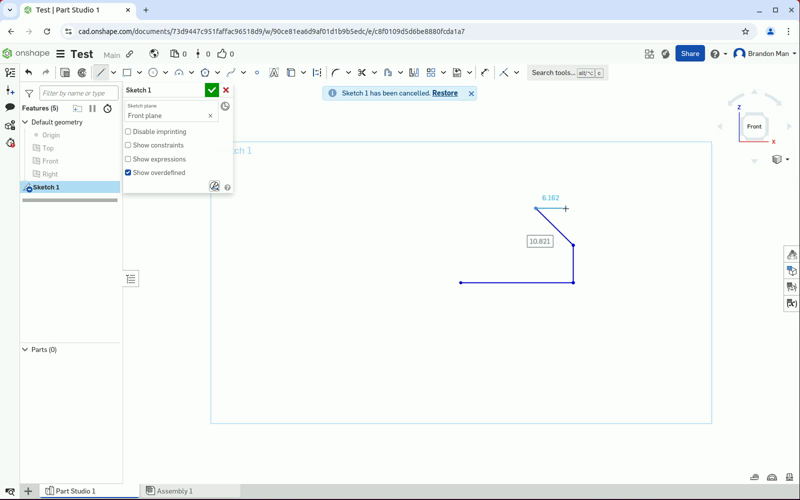
mouse_move(498, 208)
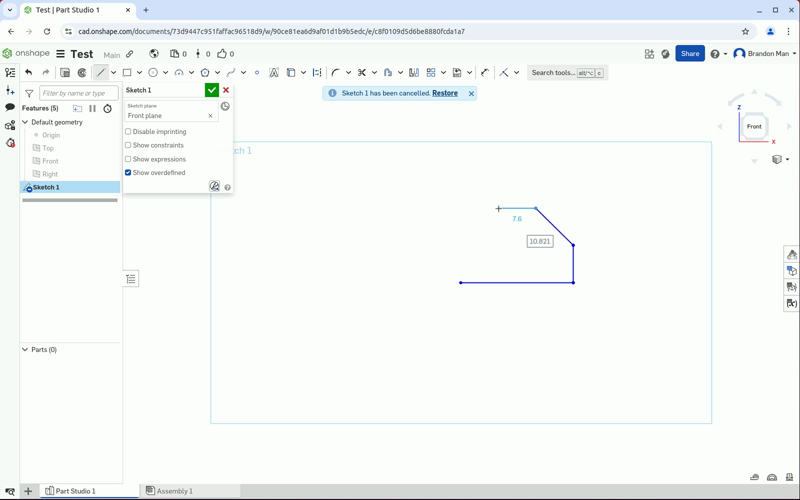
click(498, 208)
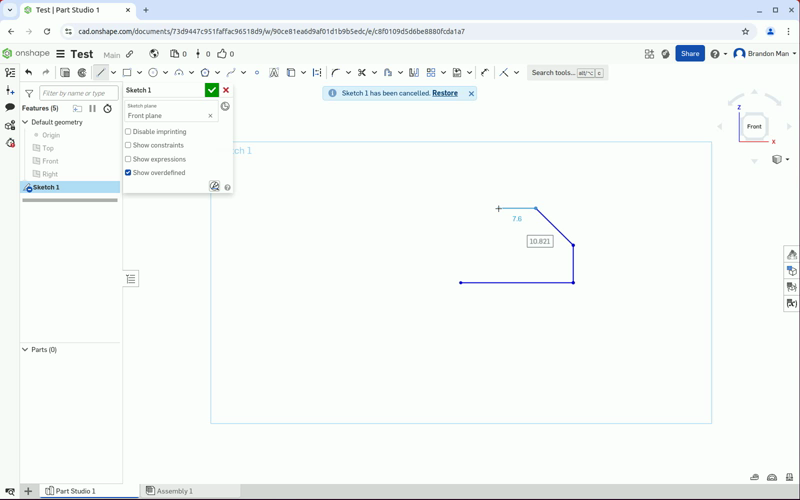
key_up(shift)
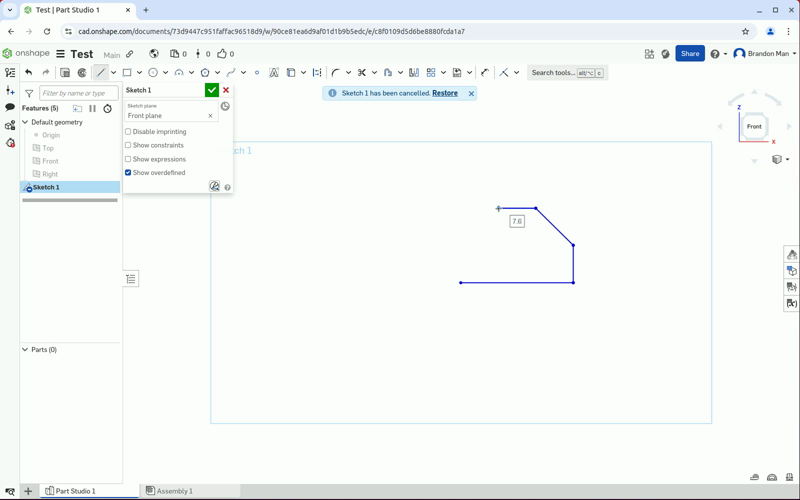
key_down(shift)
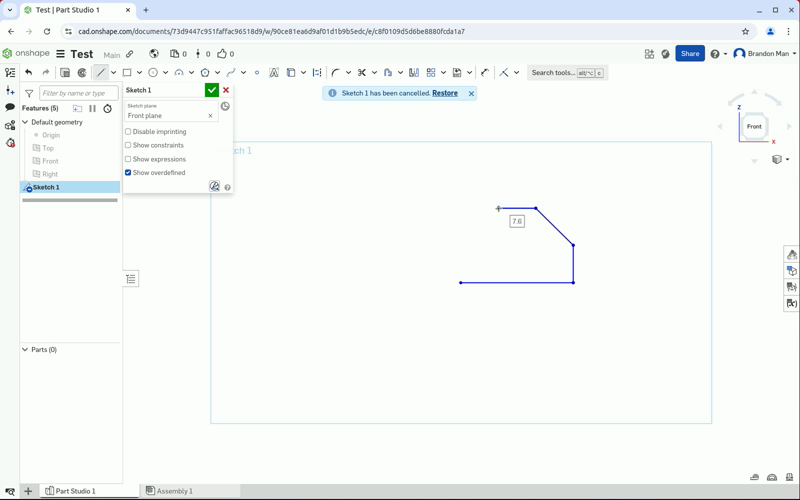
mouse_move(528, 208)
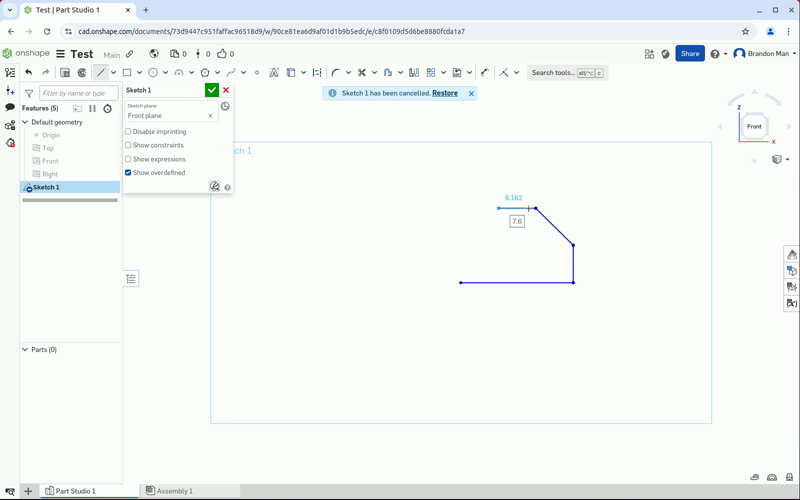
mouse_move(460, 245)
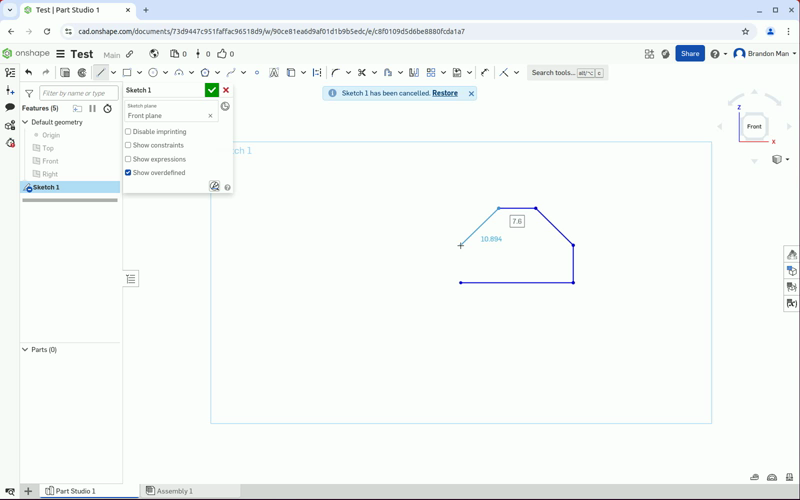
click(460, 245)
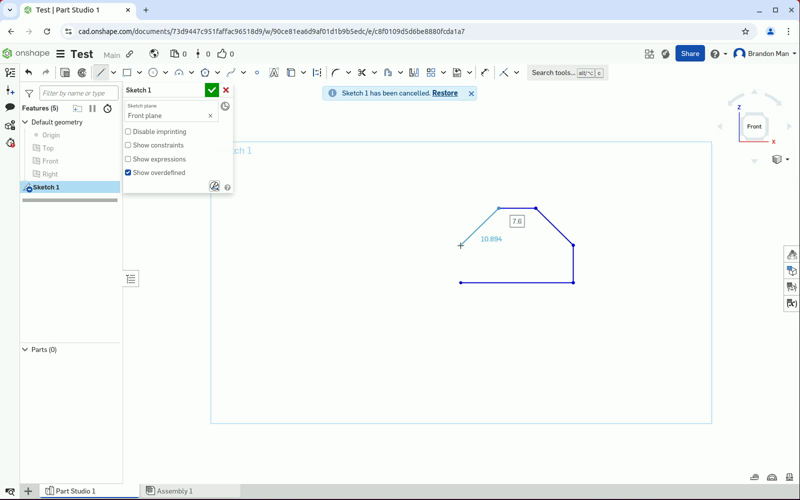
key_up(shift)
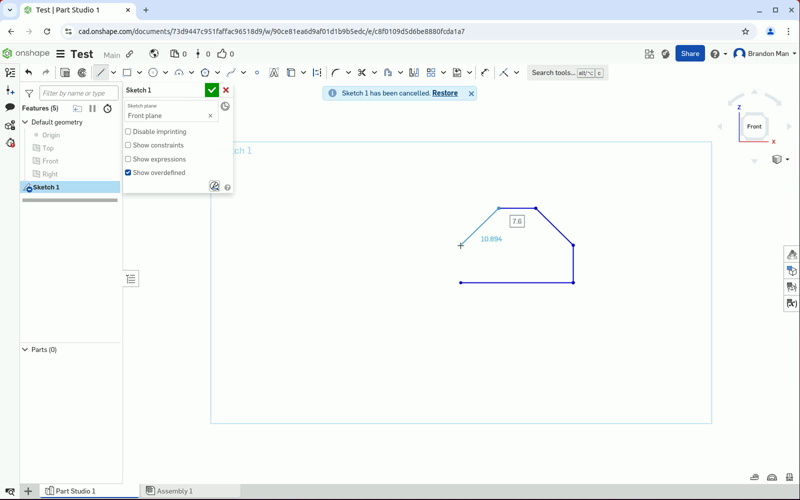
mouse_move(490, 245)
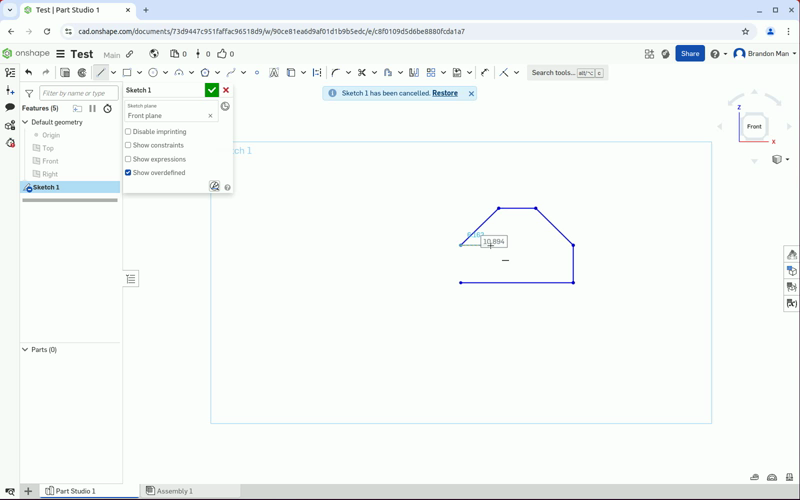
key_down(shift)
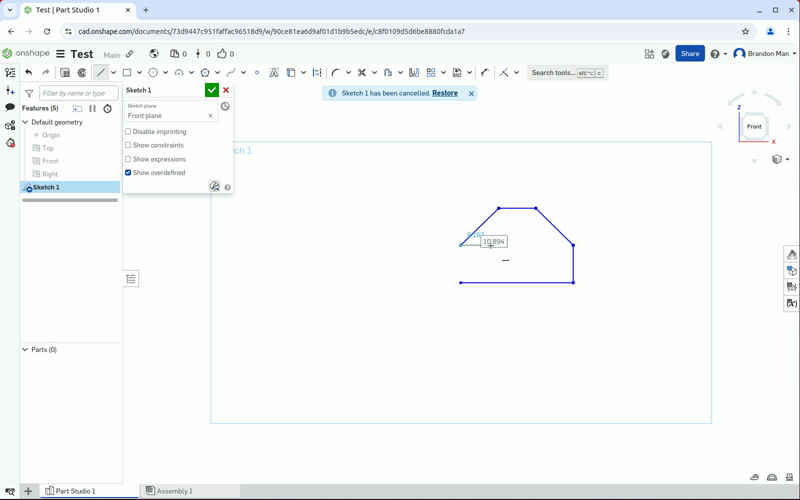
mouse_move(460, 282)
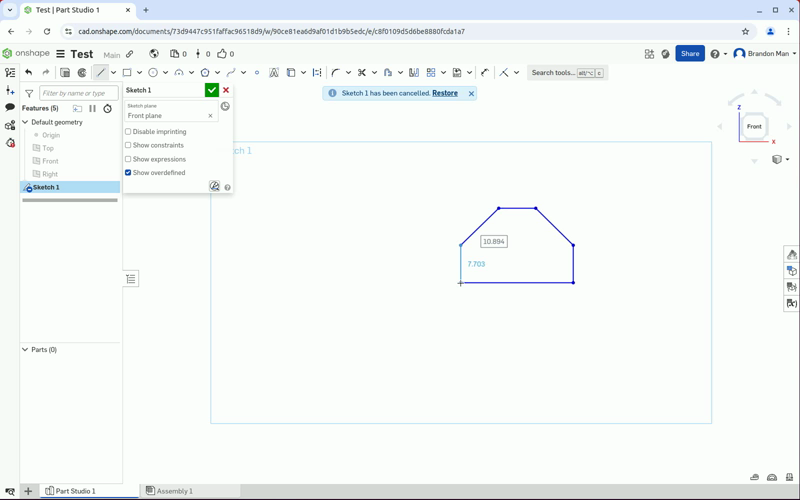
key_up(shift)
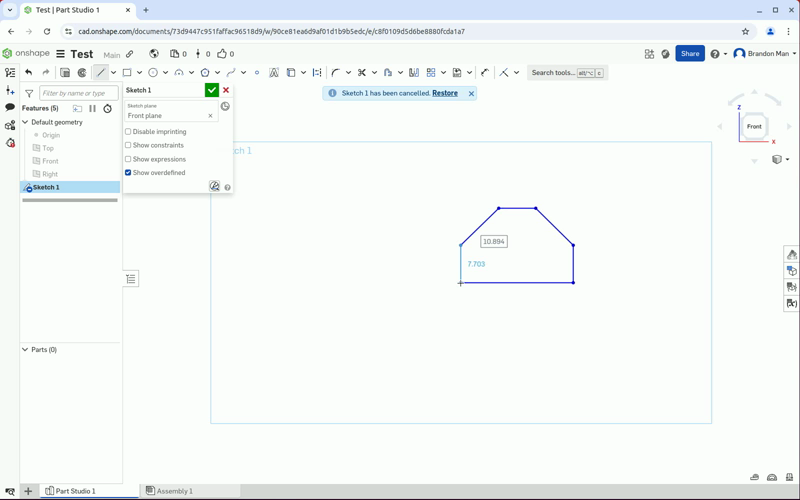
click(460, 282)
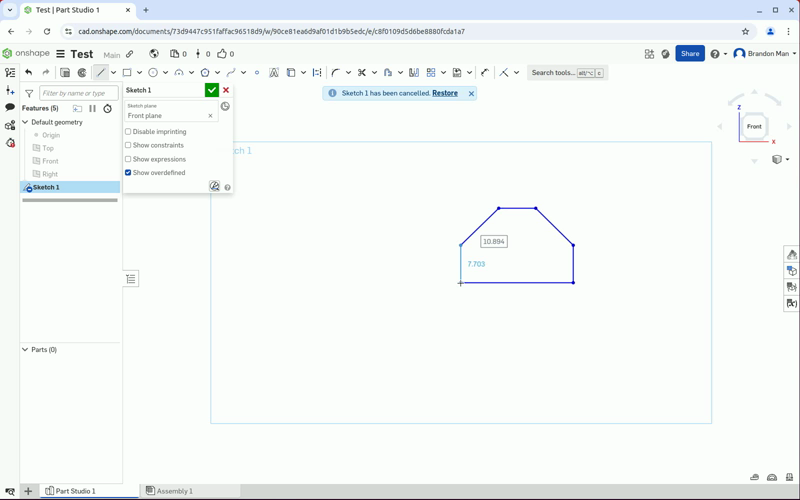
key(esc)
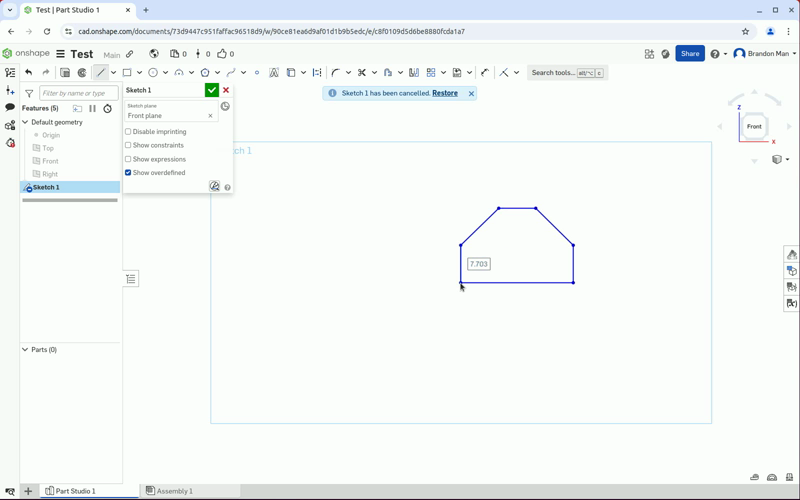
mouse_move(499, 218)
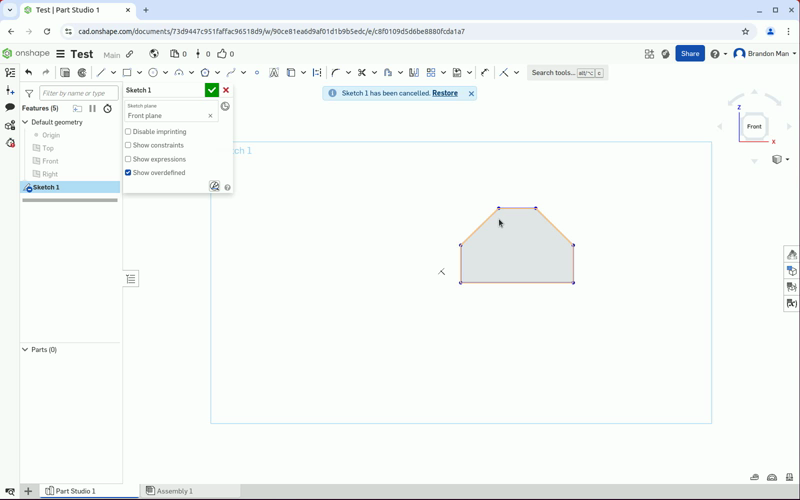
click(499, 218)
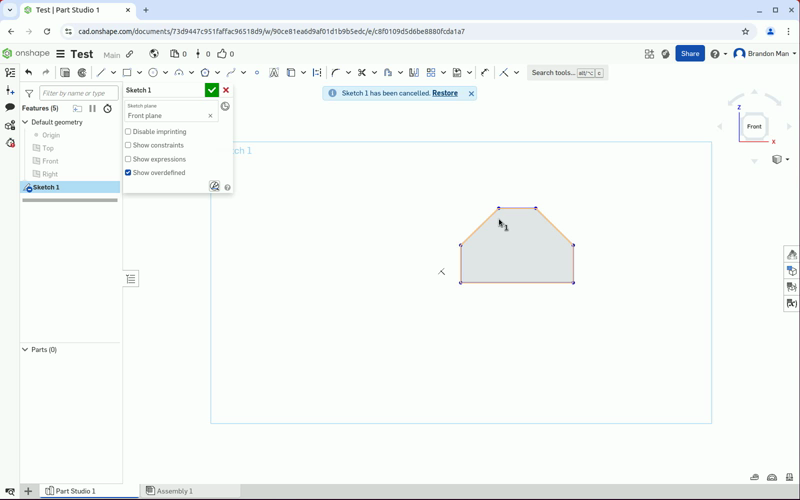
mouse_move(73, 352)
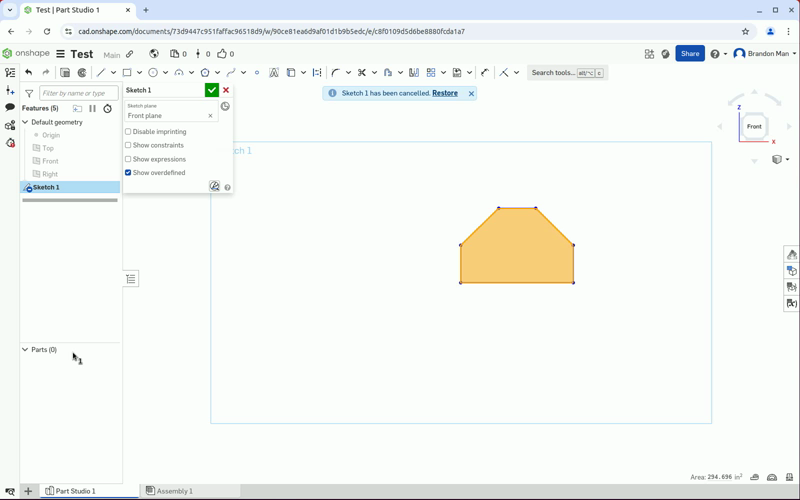
key(shift+y)
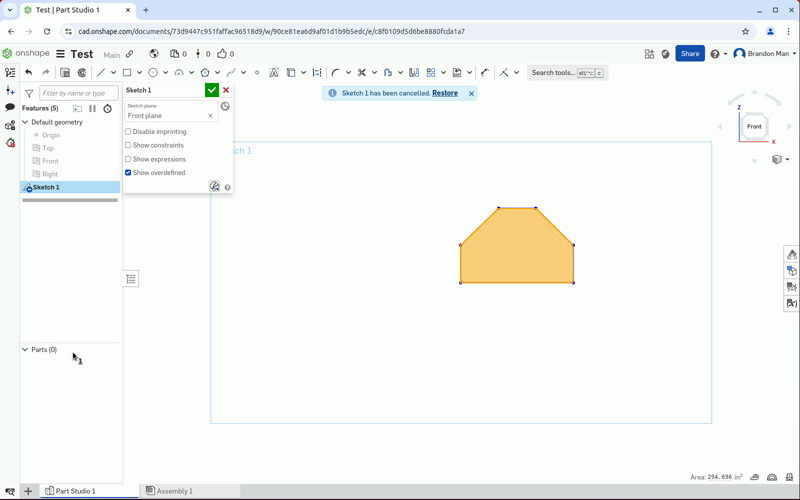
key(shift+e)
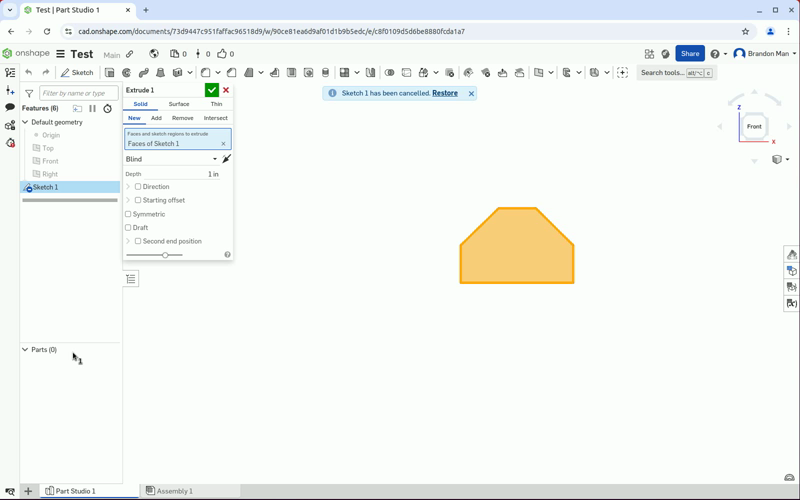
mouse_move(143, 106)
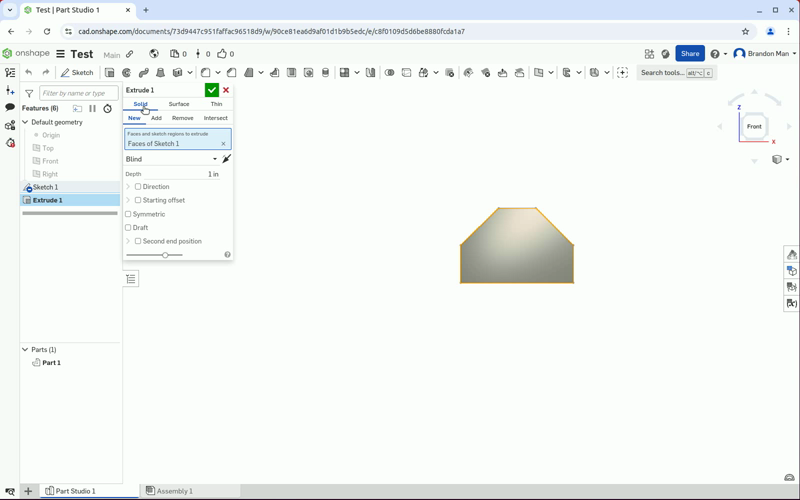
click(143, 106)
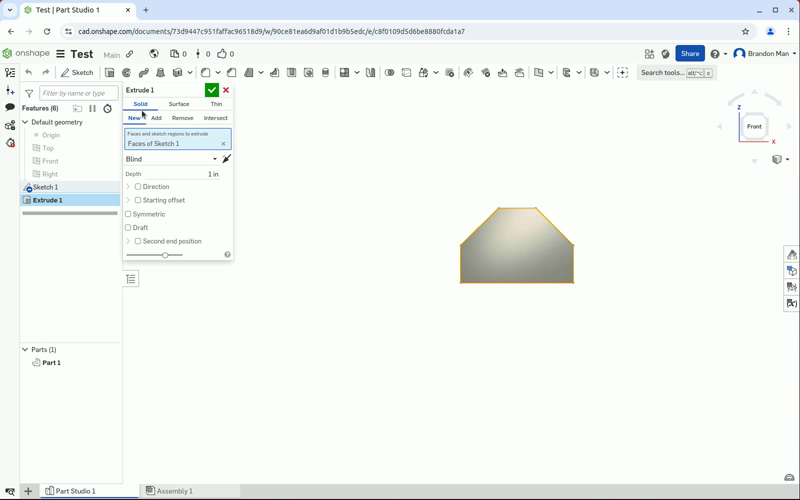
mouse_move(137, 120)
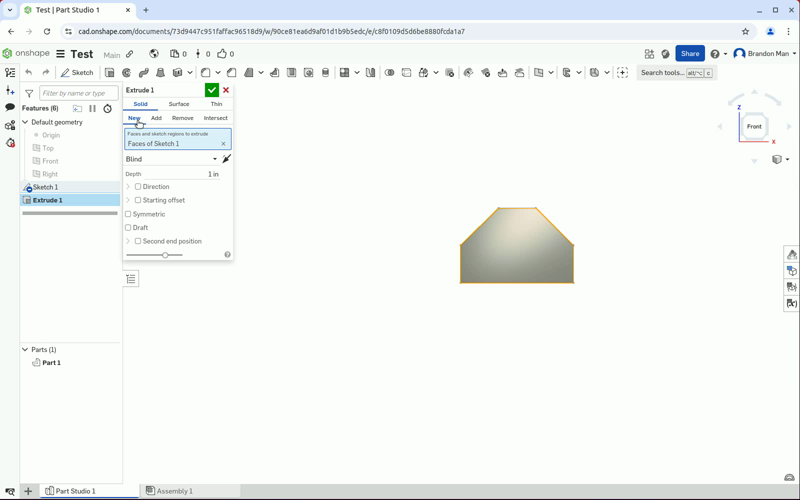
click(137, 120)
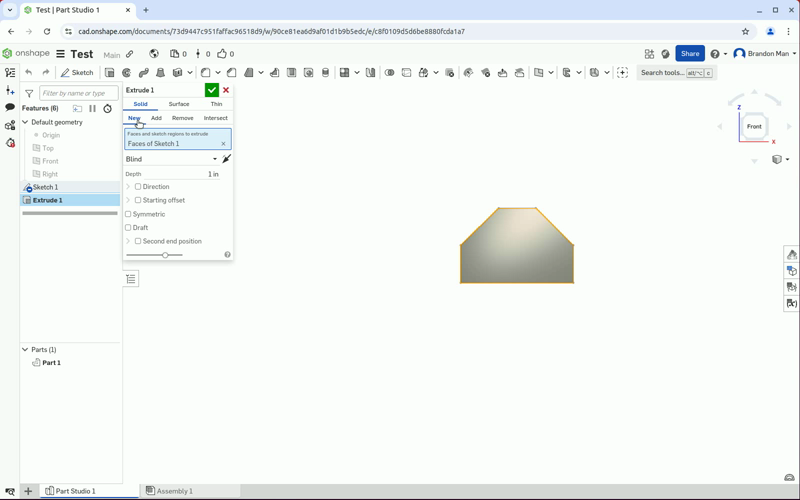
key(tab, 4)
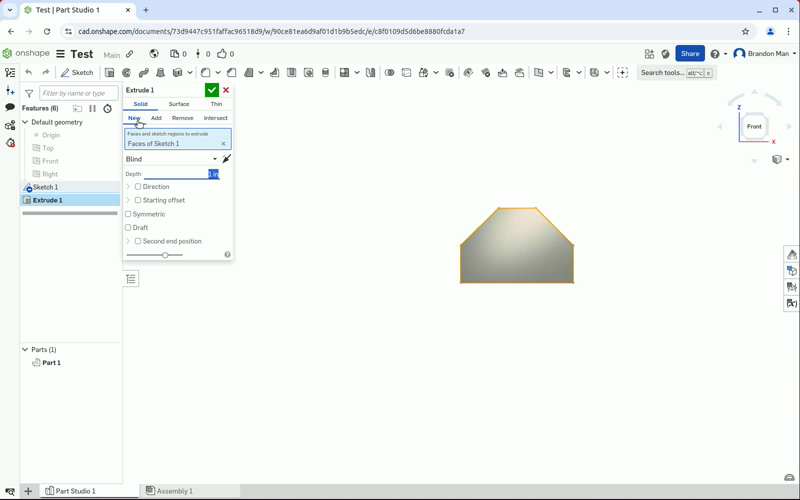
text(3.851)
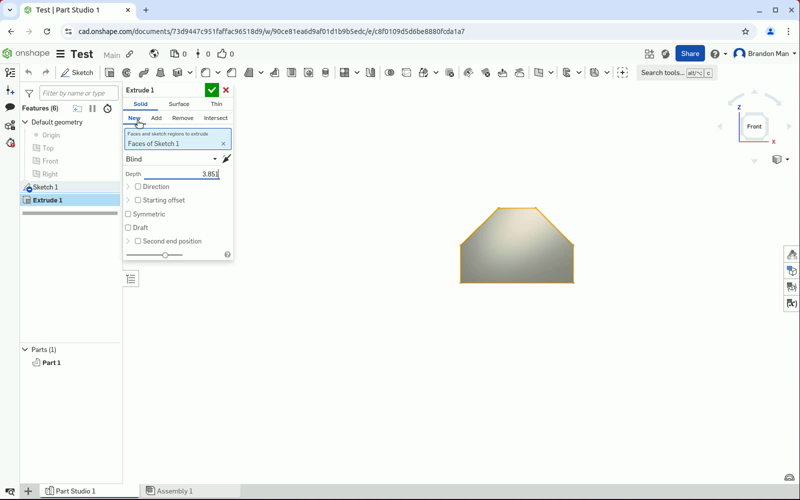
key(enter)
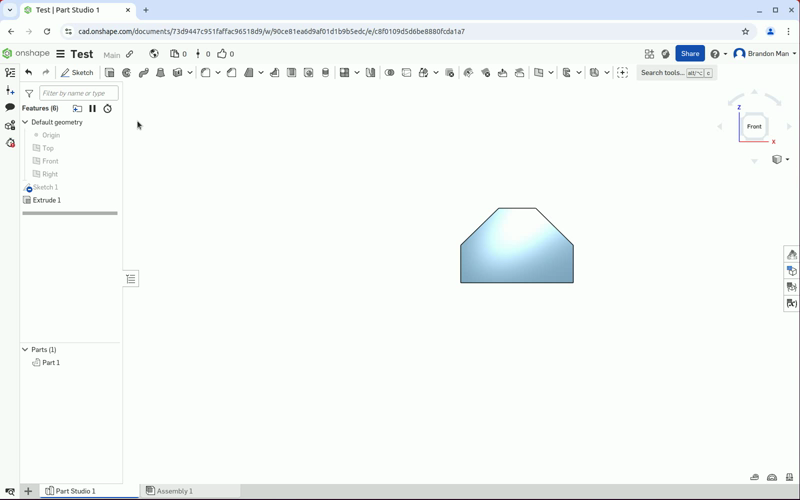
key(shift+h)
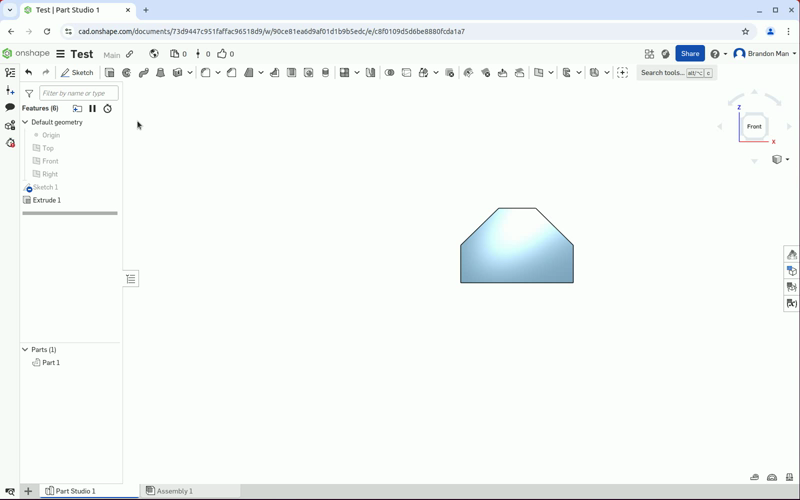
key(shift+h)
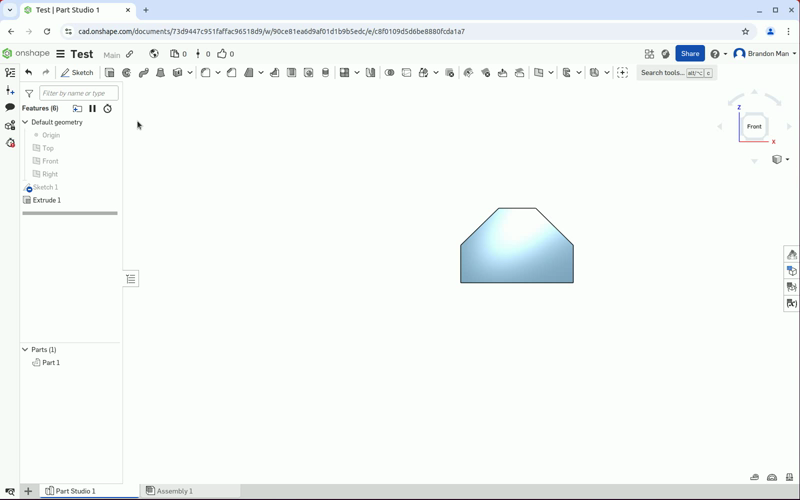
mouse_move(73, 189)
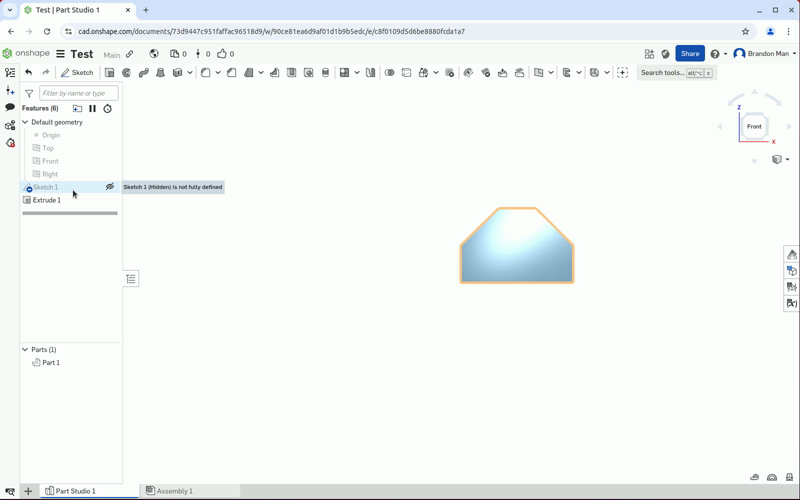
click(73, 189)
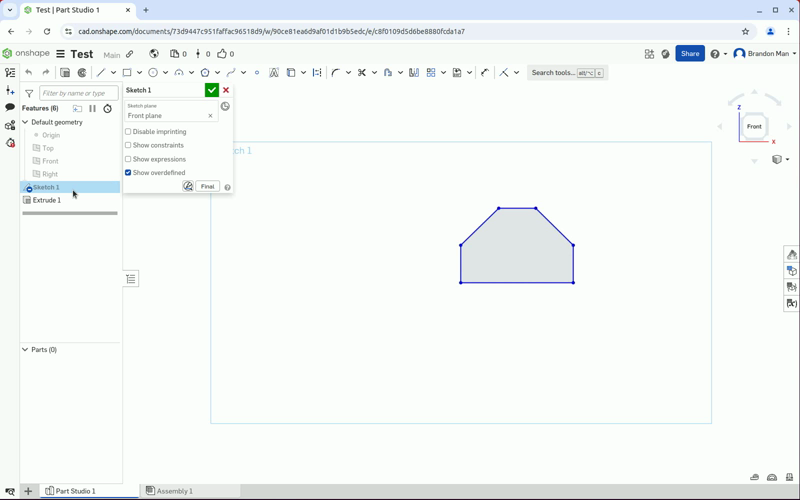
mouse_move(229, 92)
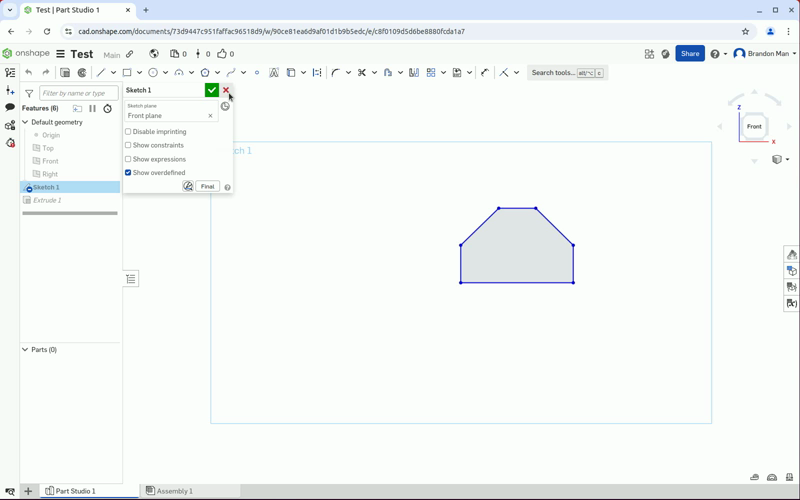
click(229, 92)
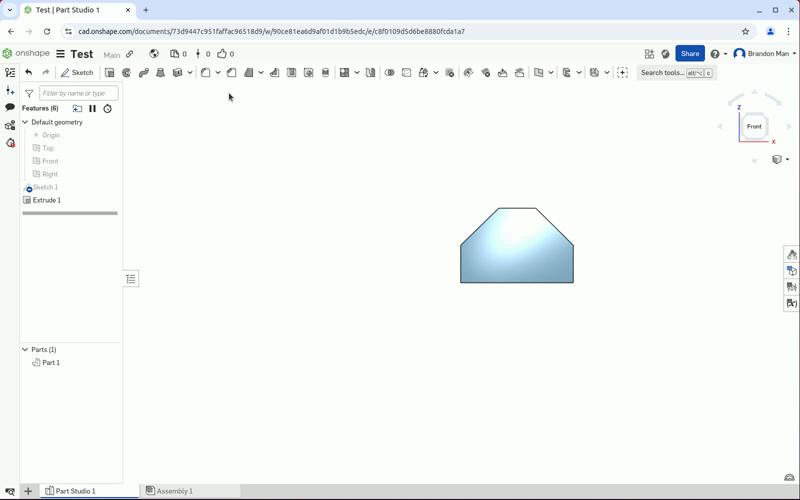
mouse_move(541, 75)
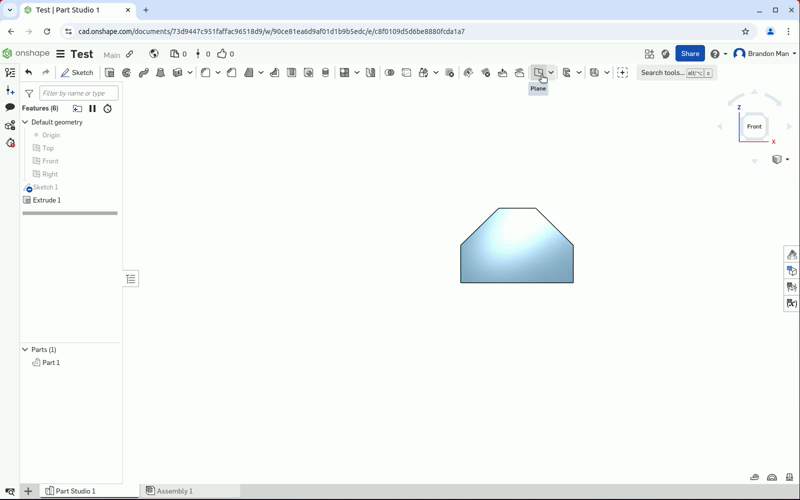
click(541, 75)
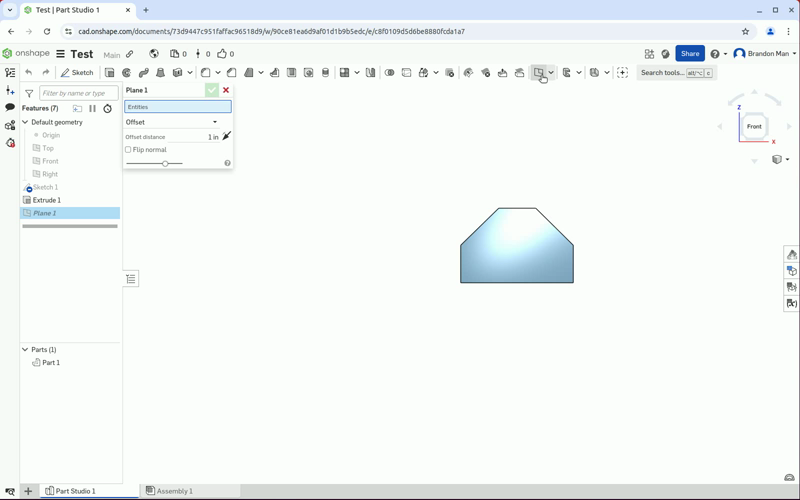
mouse_move(73, 163)
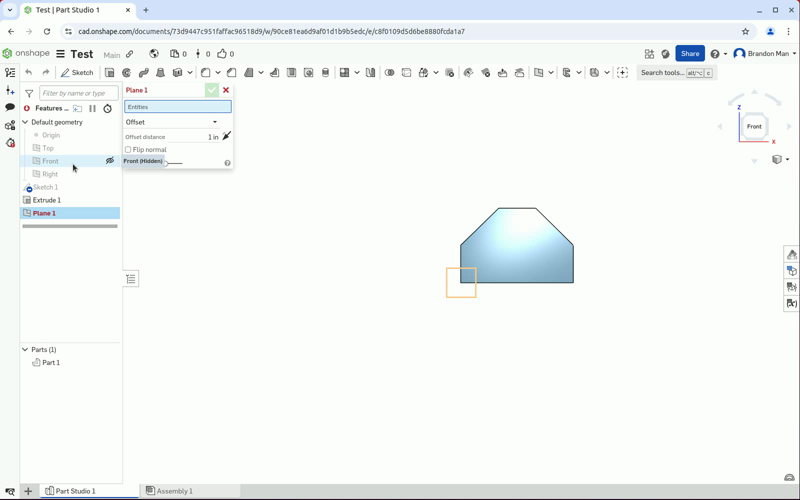
click(73, 163)
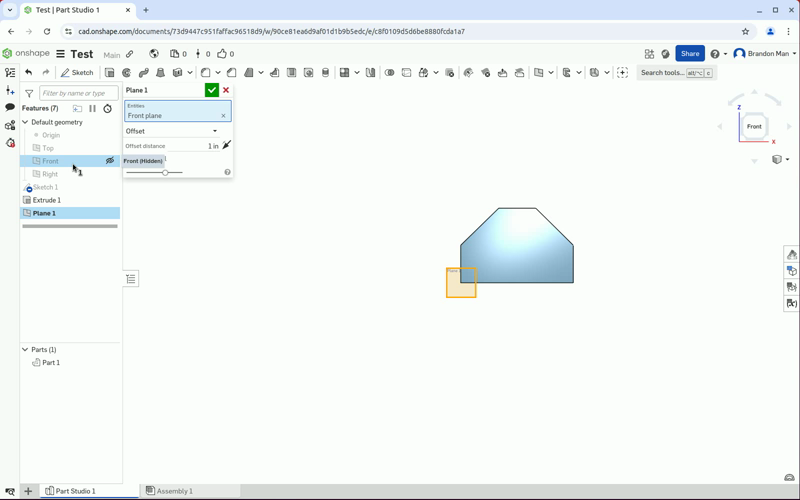
key(tab, 2)
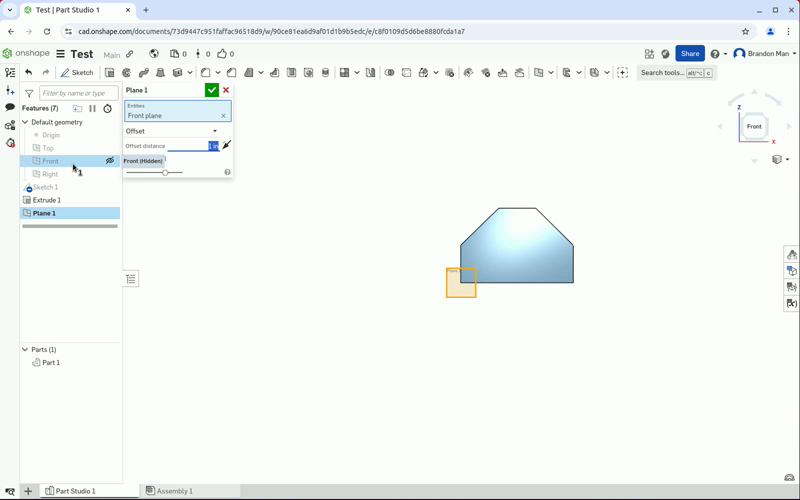
text(3.851)
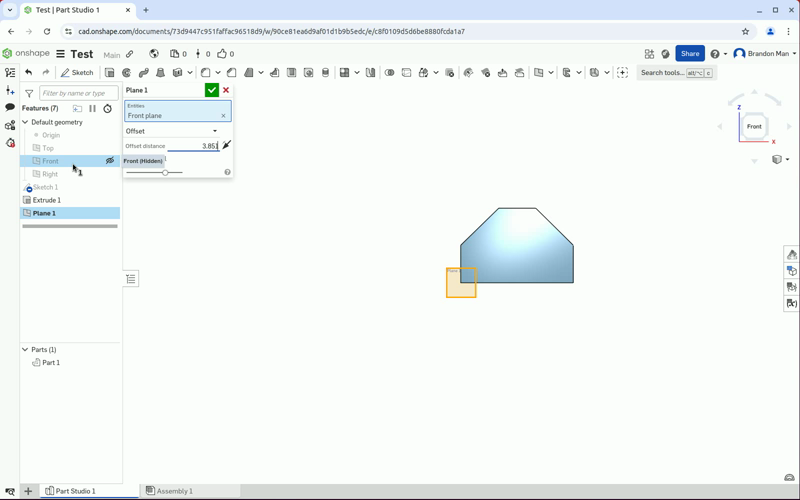
key(enter, 2)
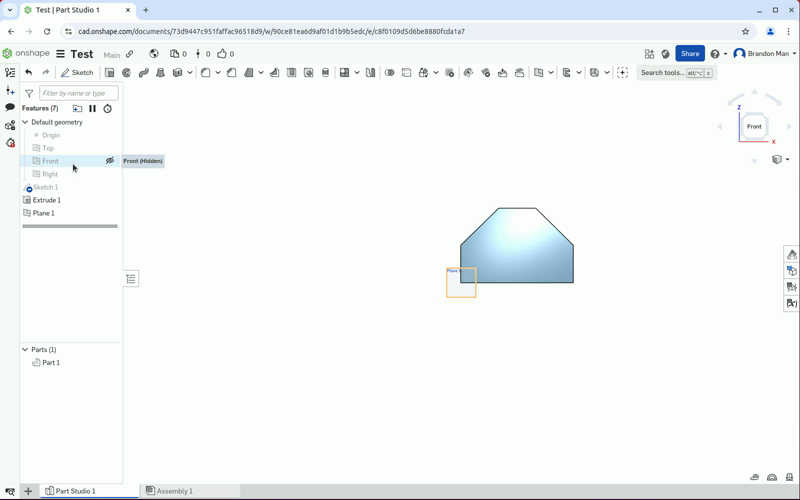
key(shift+s)
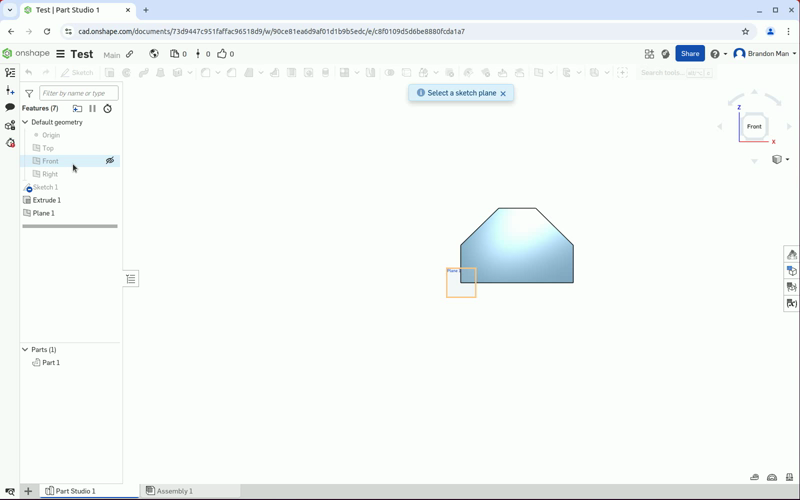
mouse_move(73, 215)
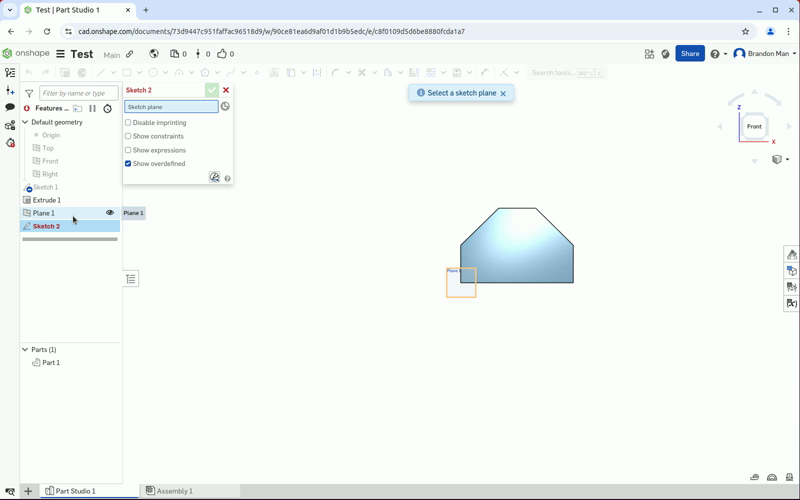
click(73, 215)
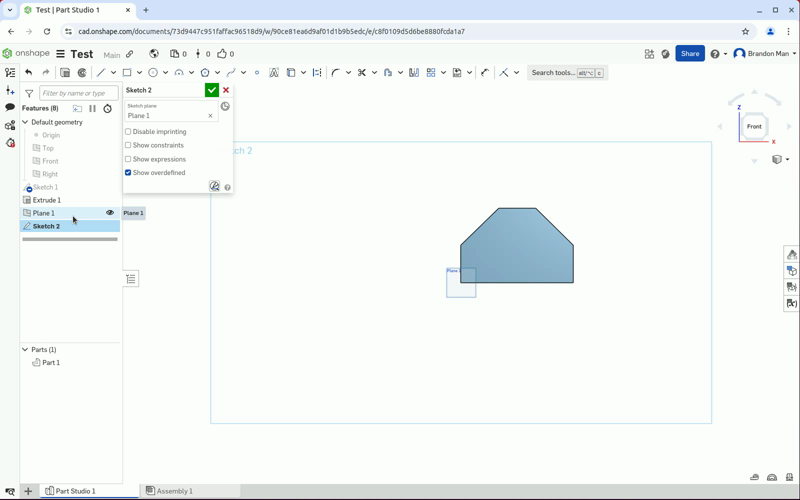
mouse_move(73, 352)
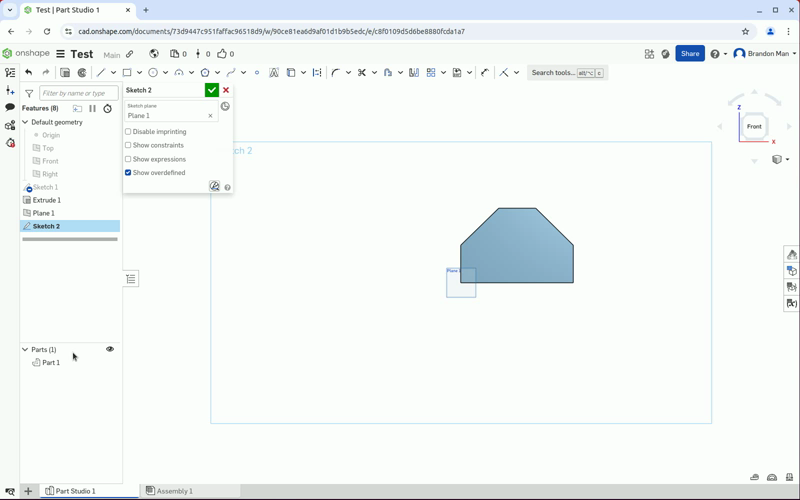
key(y)
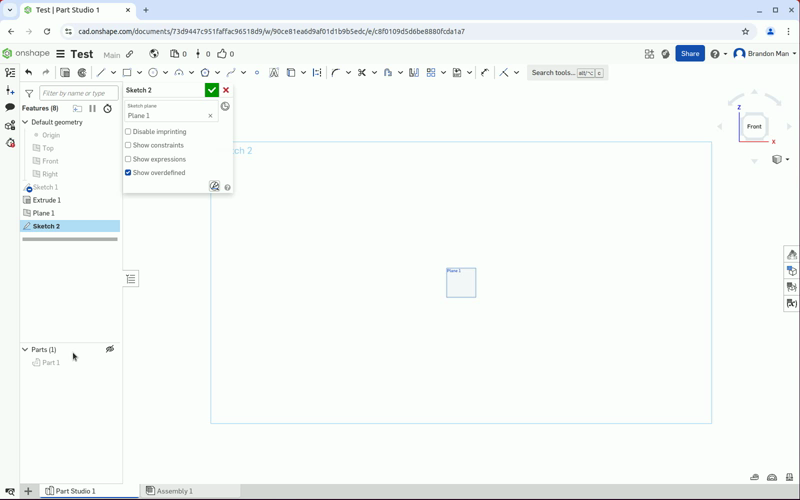
key(l)
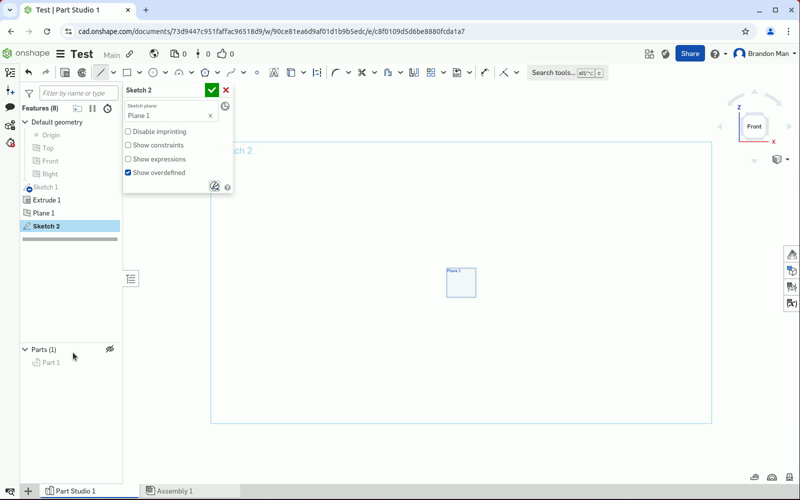
key_down(shift)
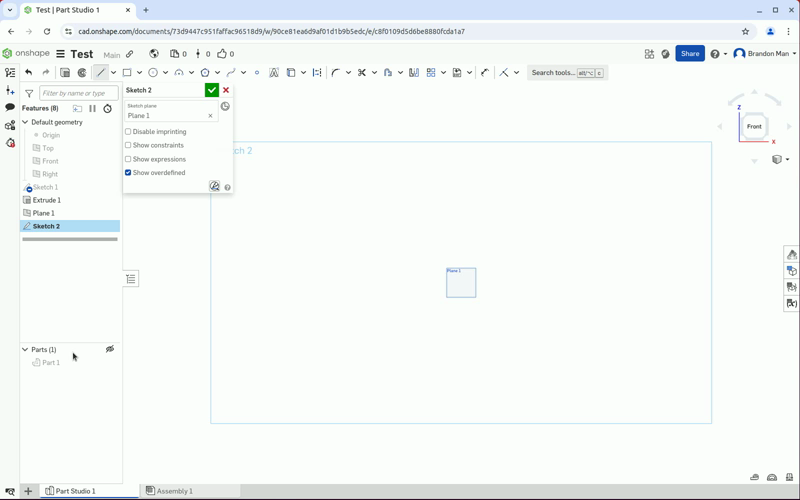
mouse_move(460, 282)
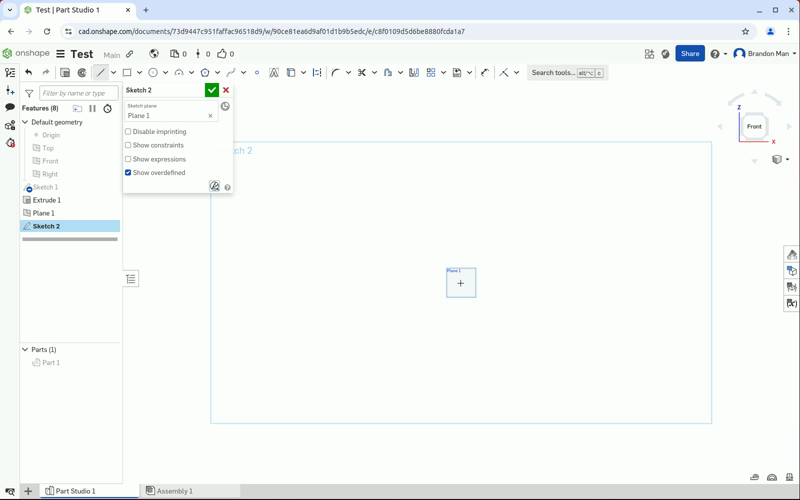
click(460, 282)
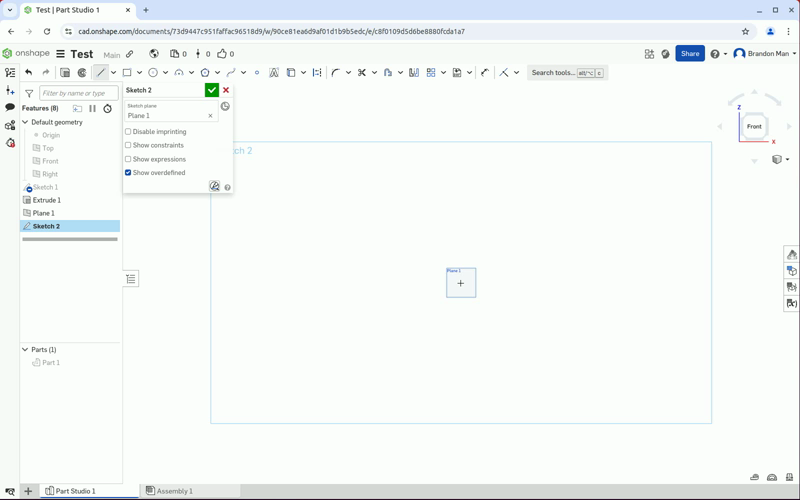
key_up(shift)
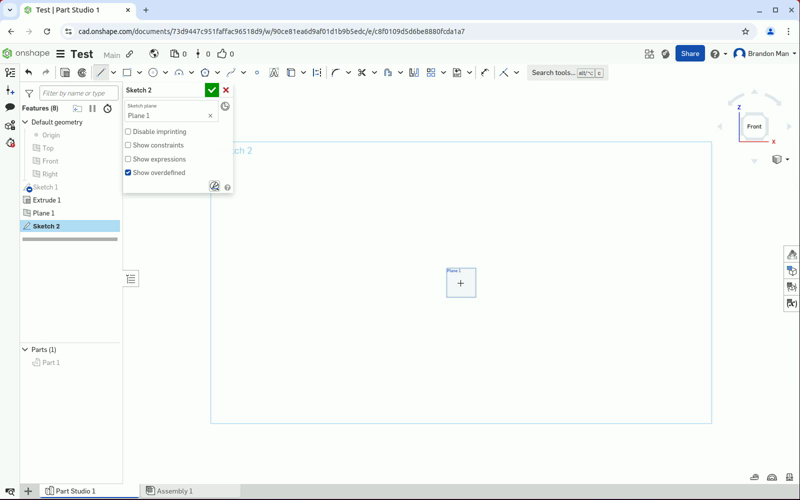
key_down(shift)
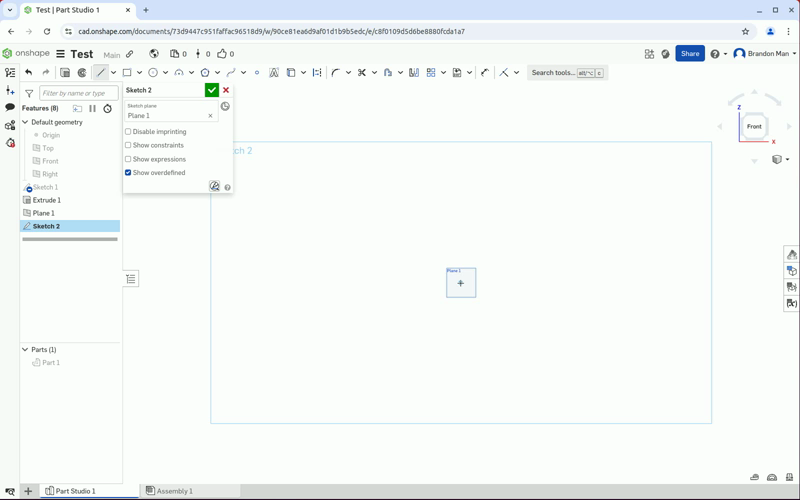
mouse_move(573, 282)
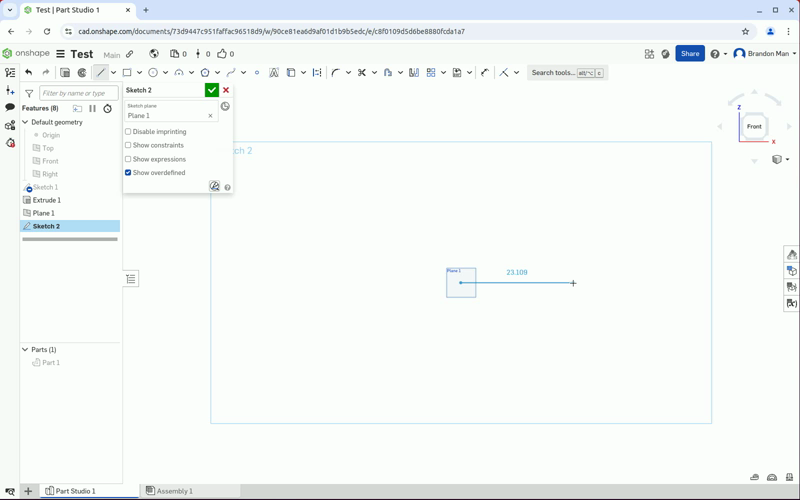
click(573, 282)
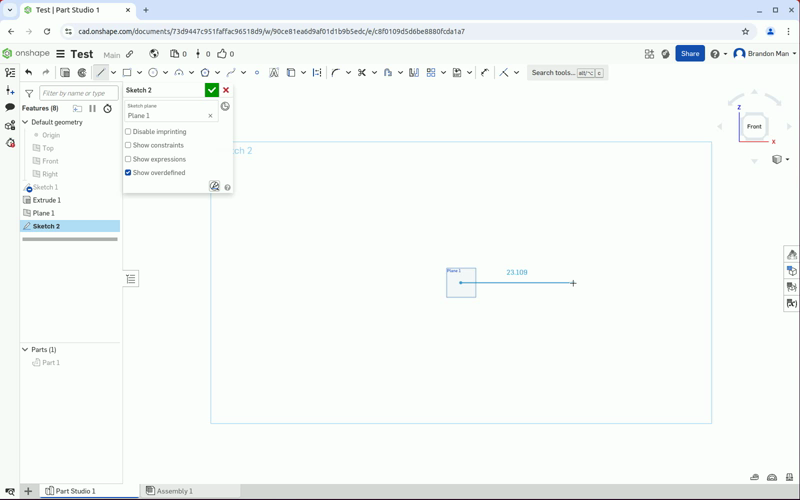
key_up(shift)
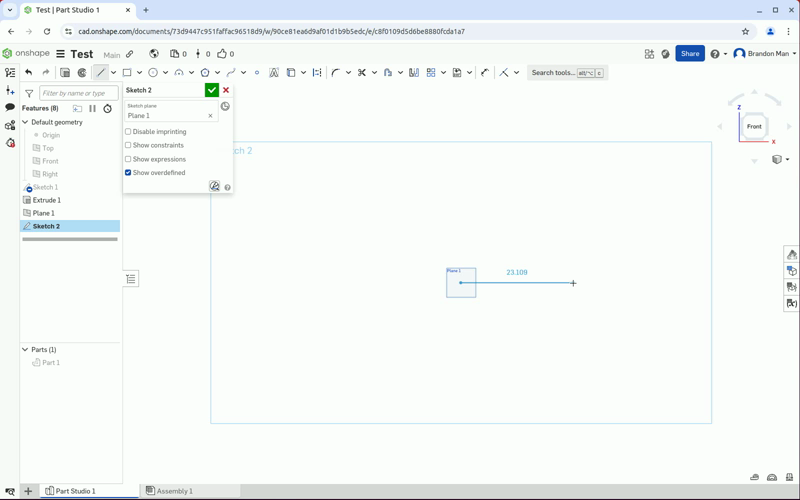
key_down(shift)
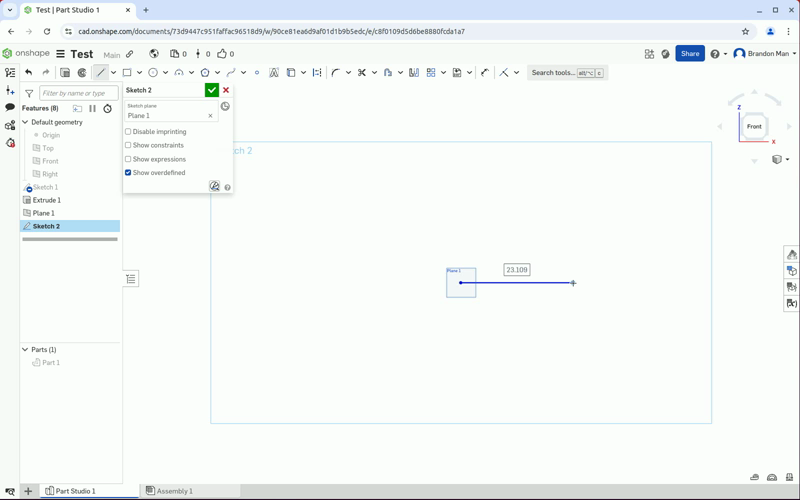
mouse_move(517, 226)
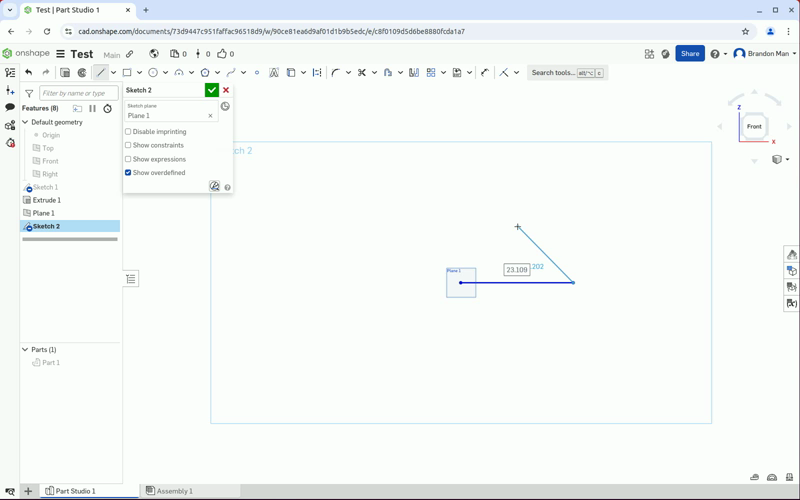
click(517, 226)
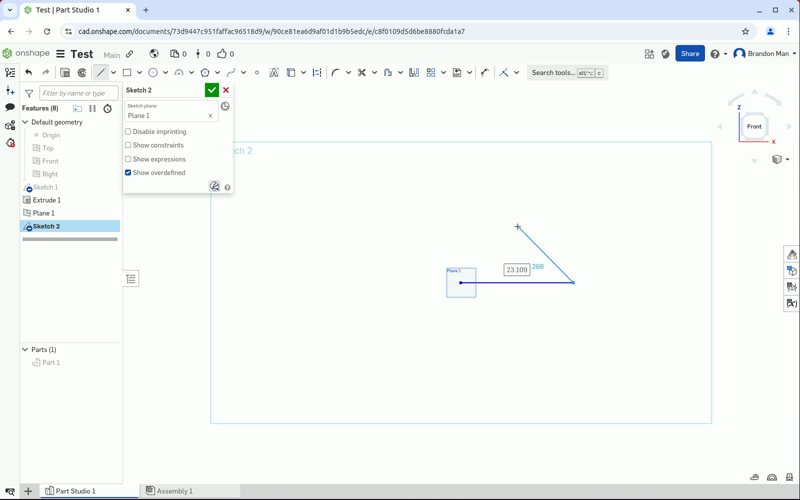
key_up(shift)
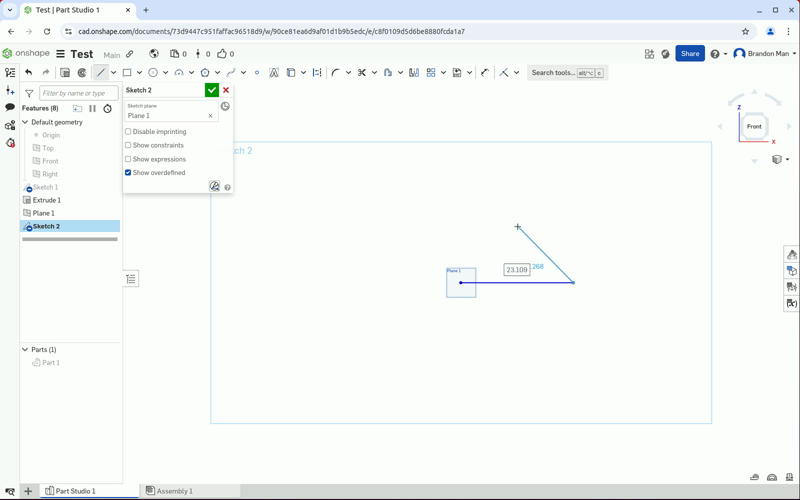
key_down(shift)
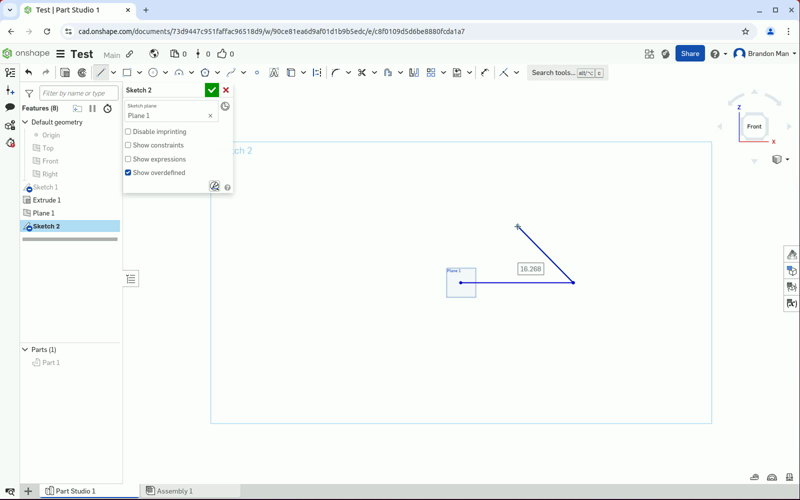
mouse_move(460, 282)
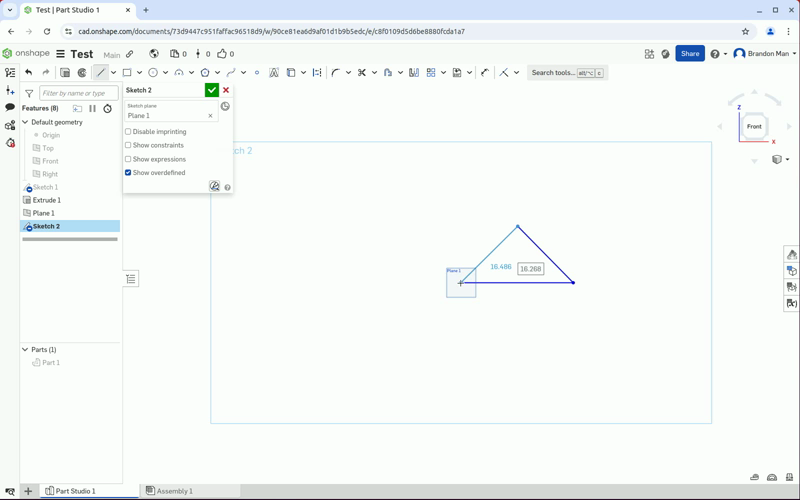
key_up(shift)
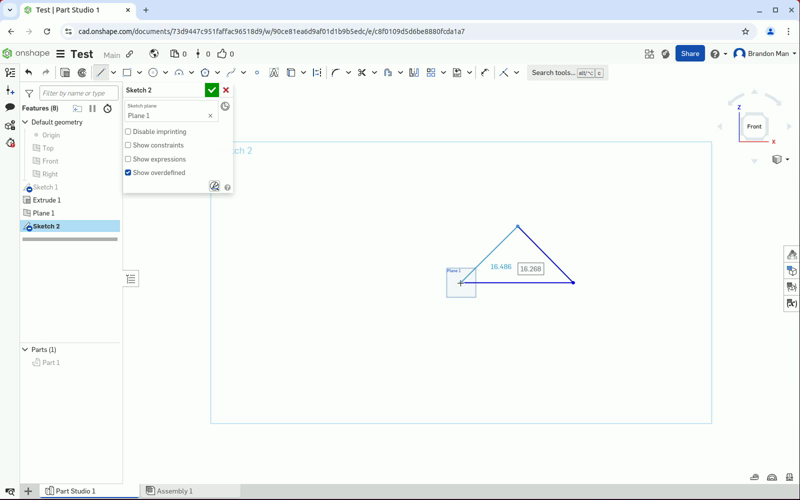
click(460, 282)
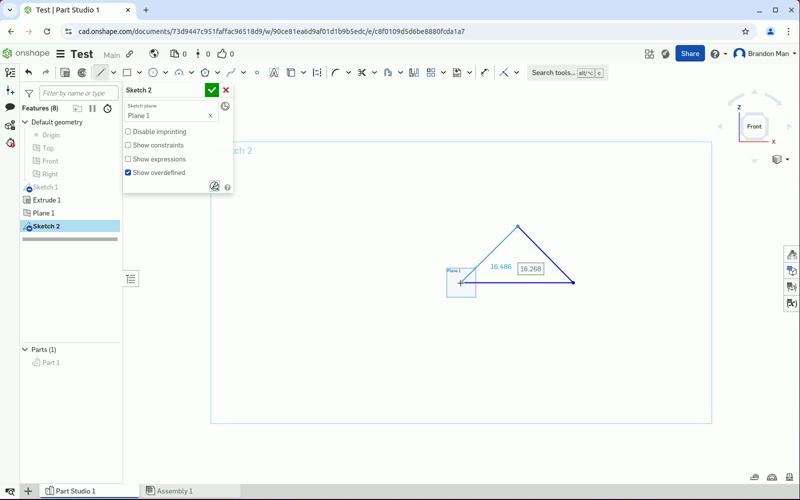
key(esc)
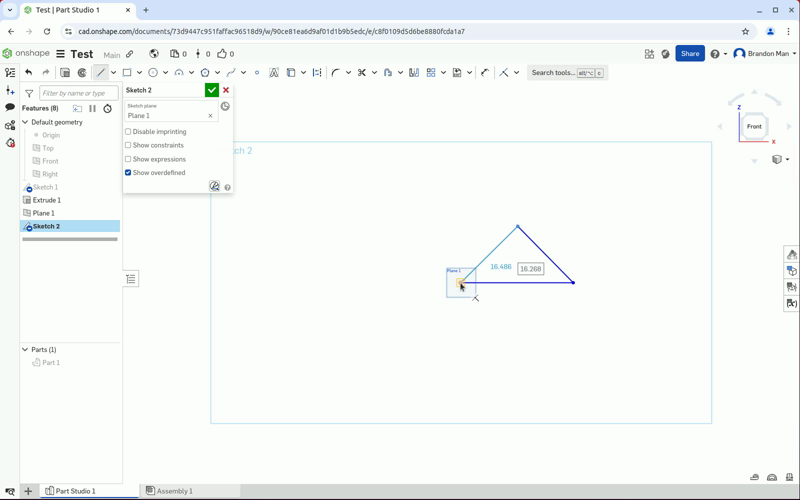
mouse_move(537, 272)
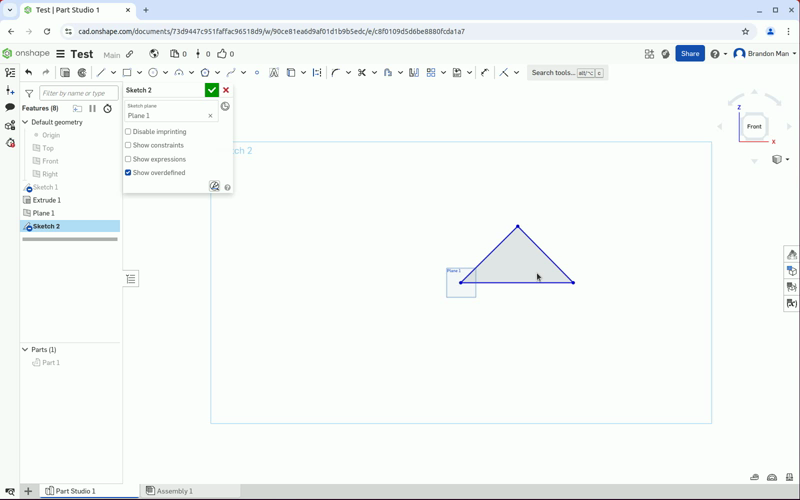
click(537, 272)
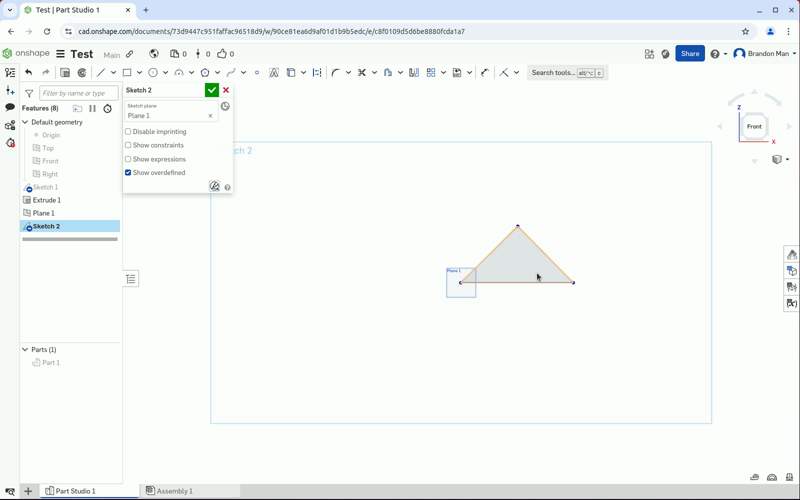
mouse_move(73, 352)
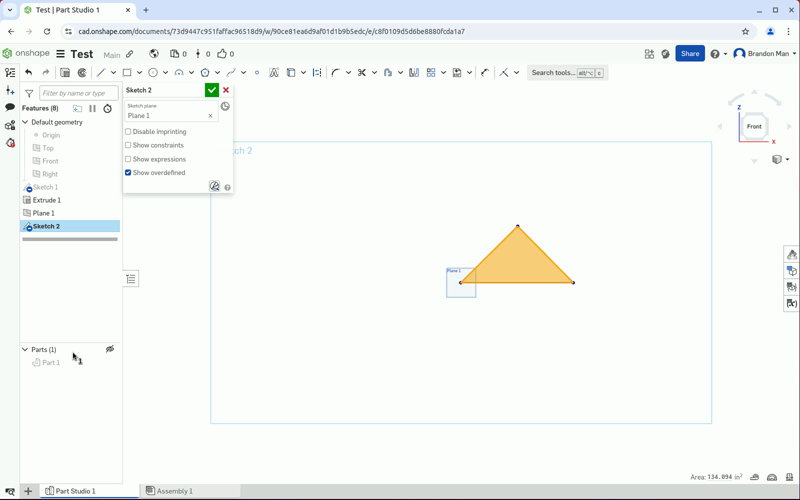
key(shift+y)
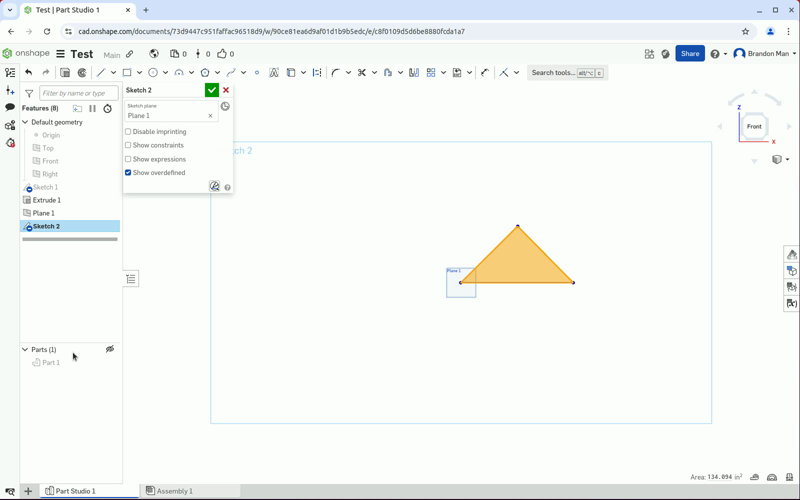
key(shift+e)
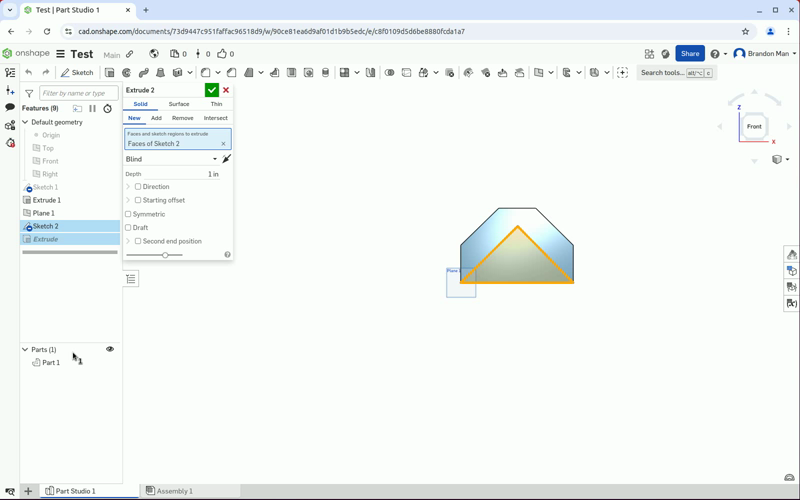
mouse_move(143, 106)
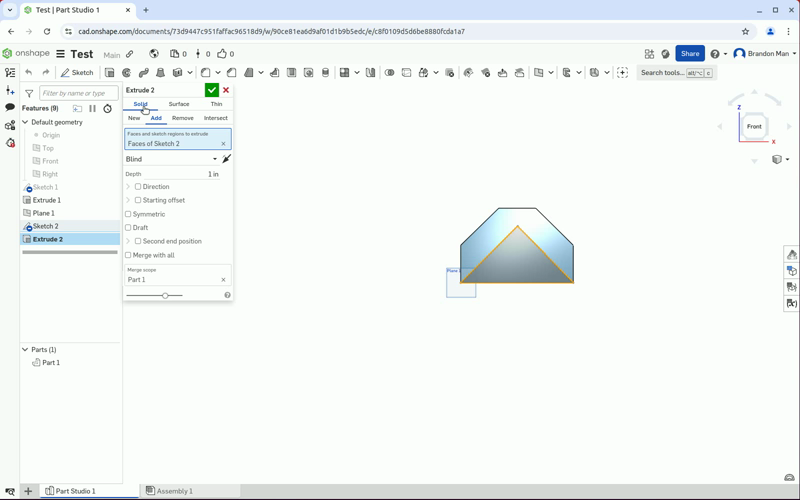
click(143, 106)
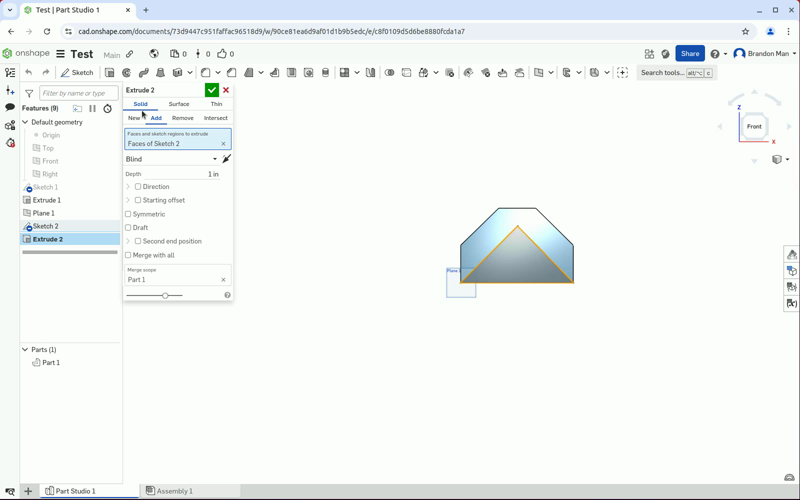
mouse_move(137, 120)
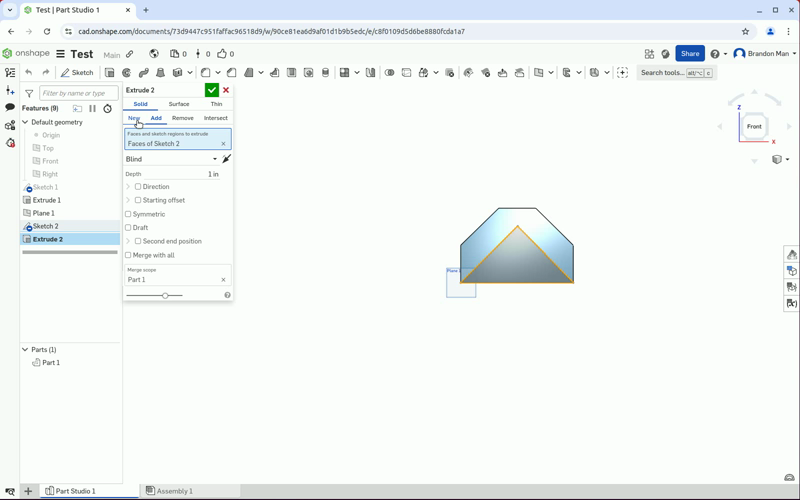
click(137, 120)
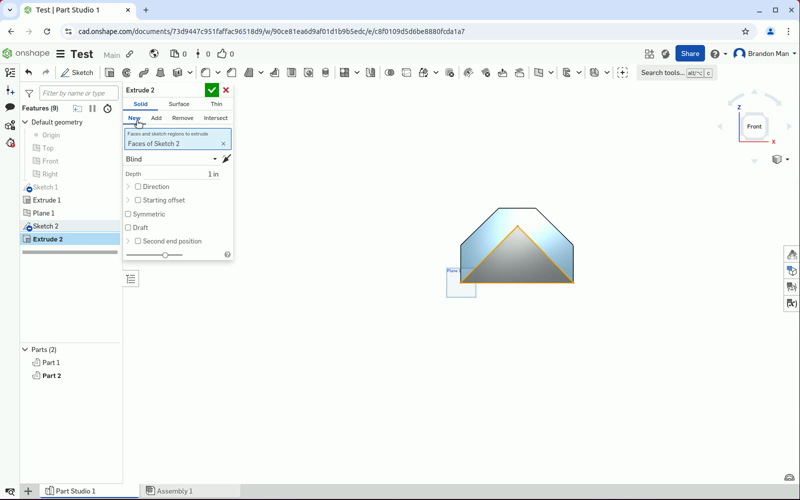
key(tab, 4)
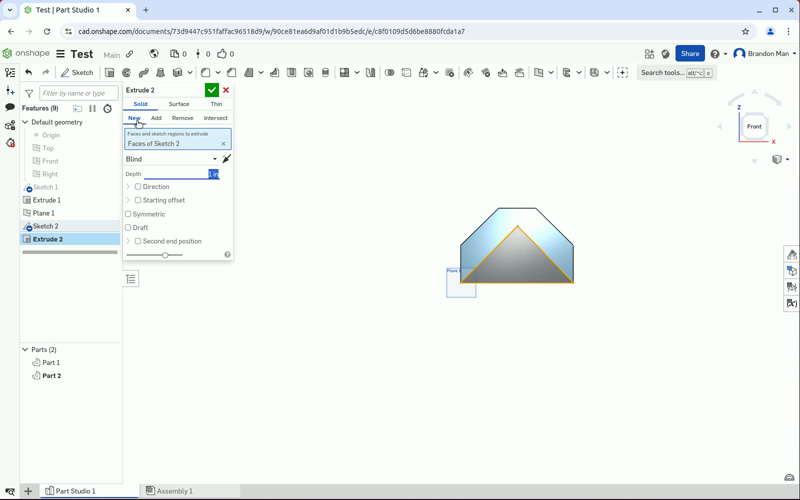
text(11.554)
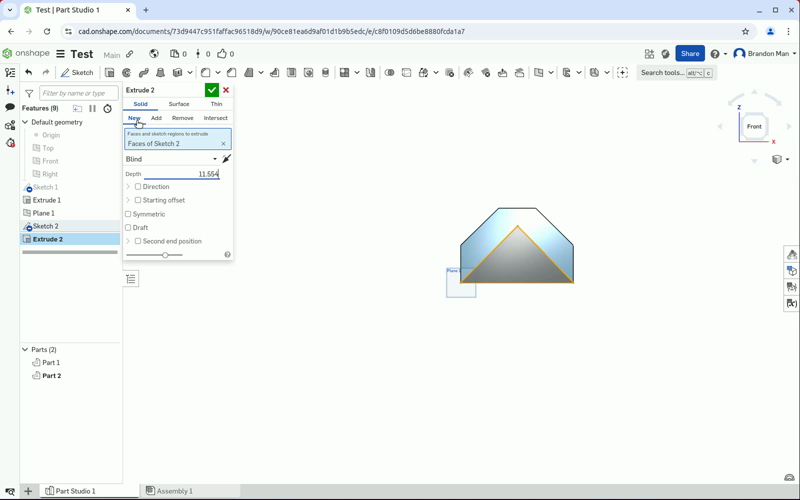
key(enter)
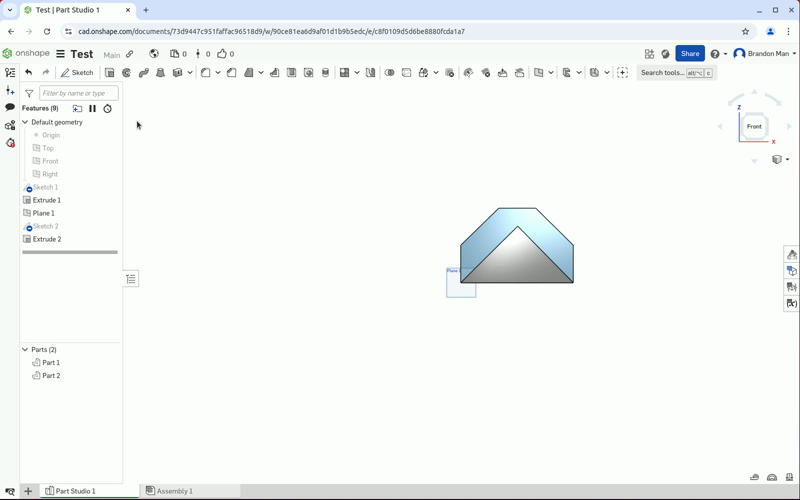
key(shift+h)
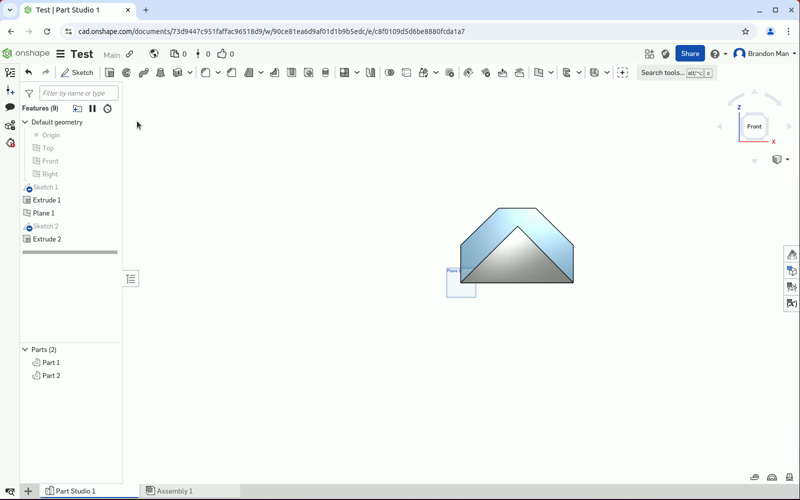
key(shift+h)
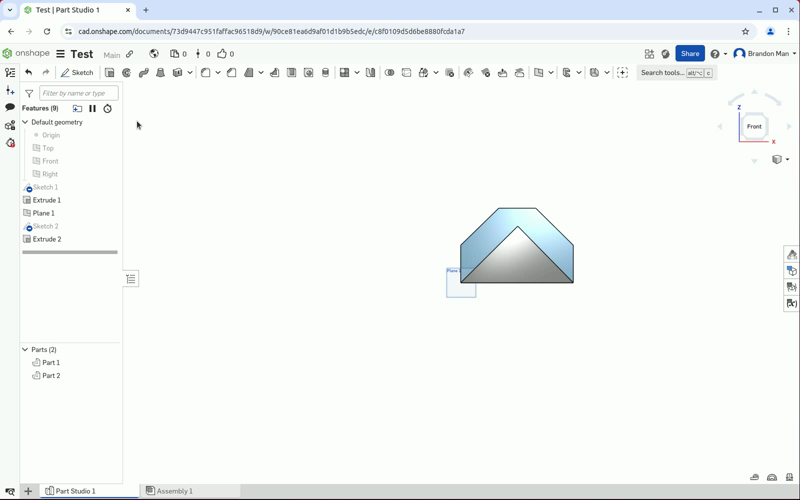
mouse_move(73, 189)
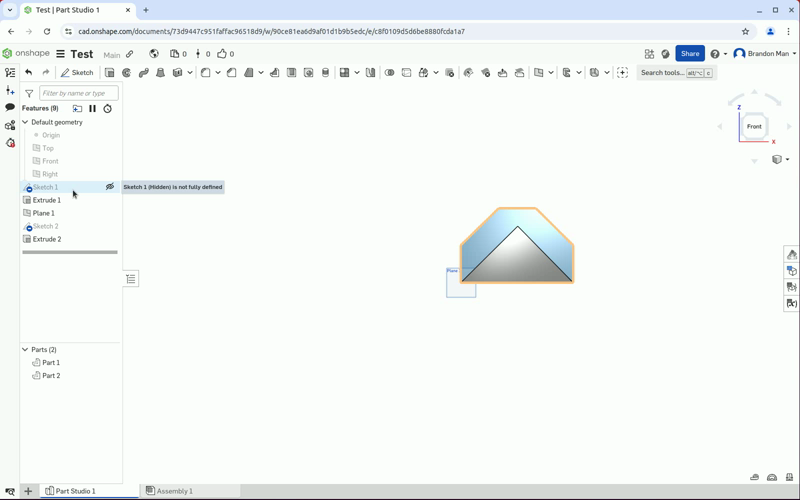
click(73, 189)
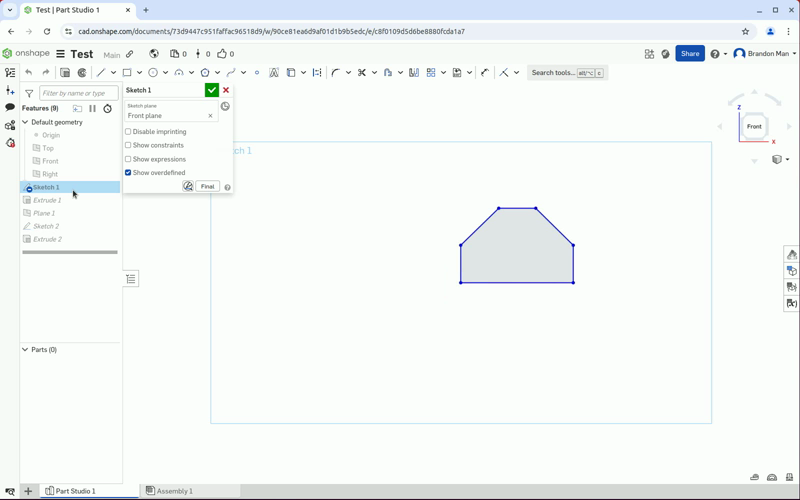
mouse_move(229, 92)
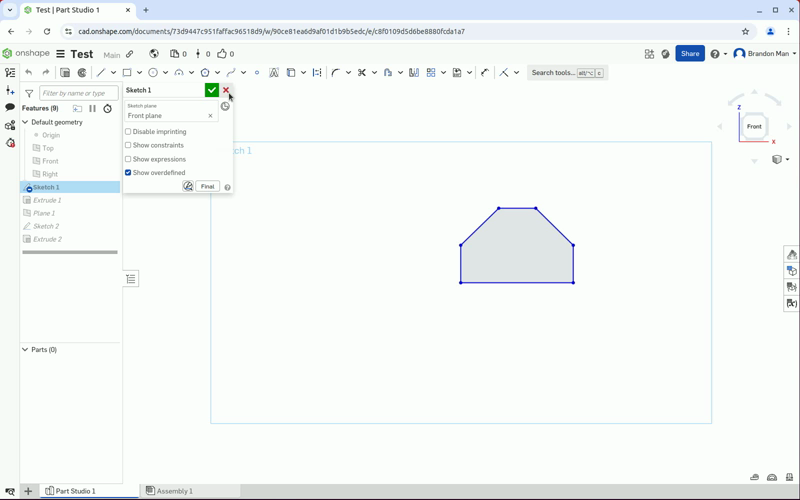
click(229, 92)
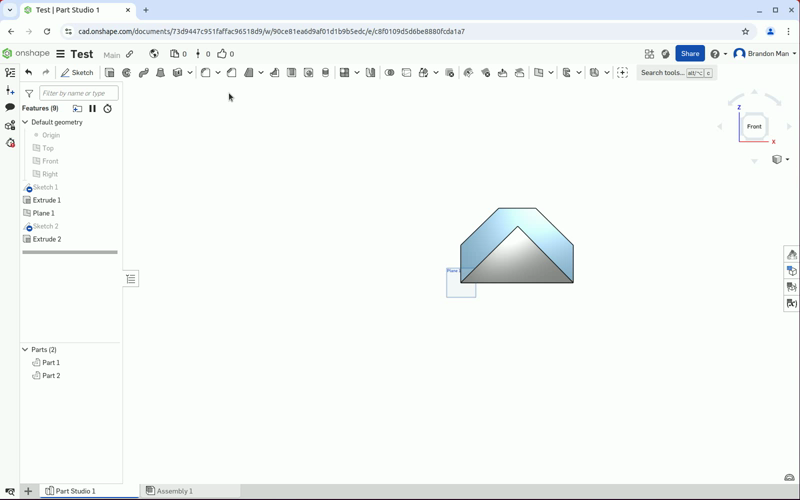
mouse_move(73, 352)
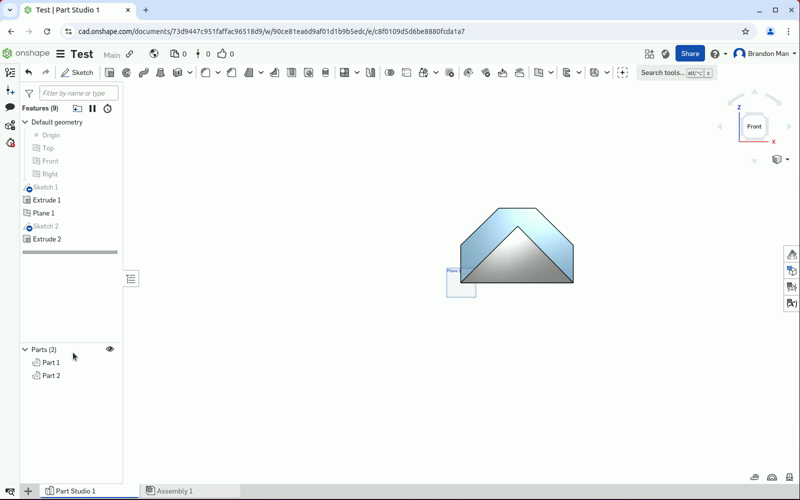
key(y)
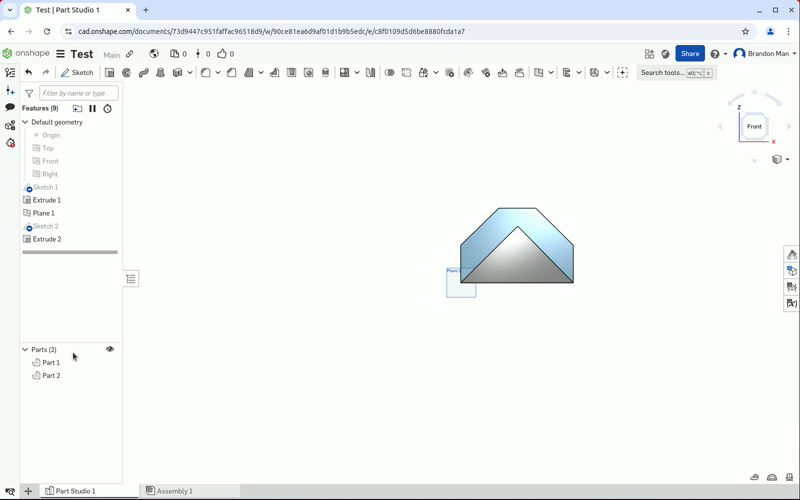
key(shift+p)
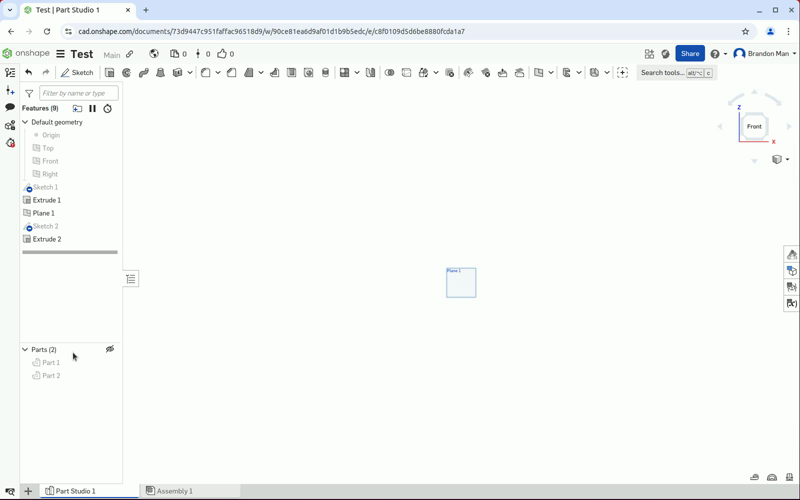
key(space)
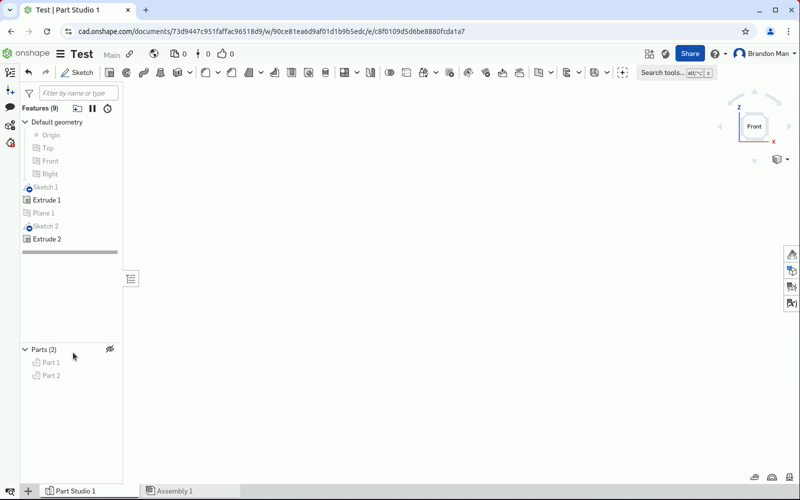
key_down(shift)
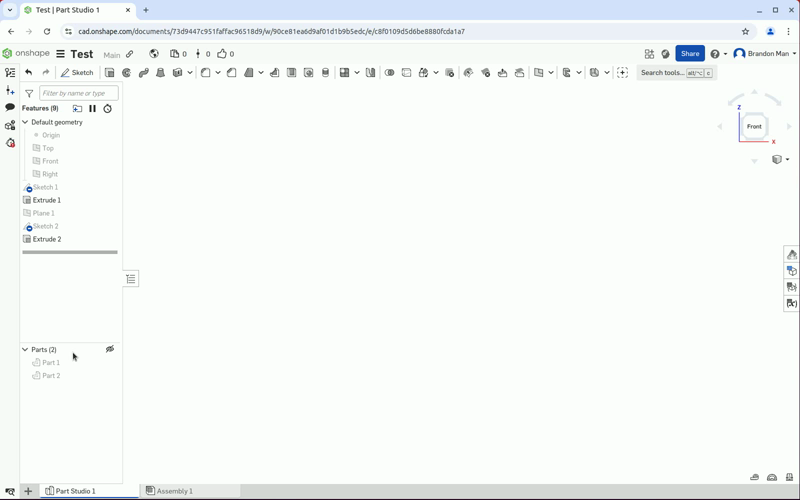
key(left)
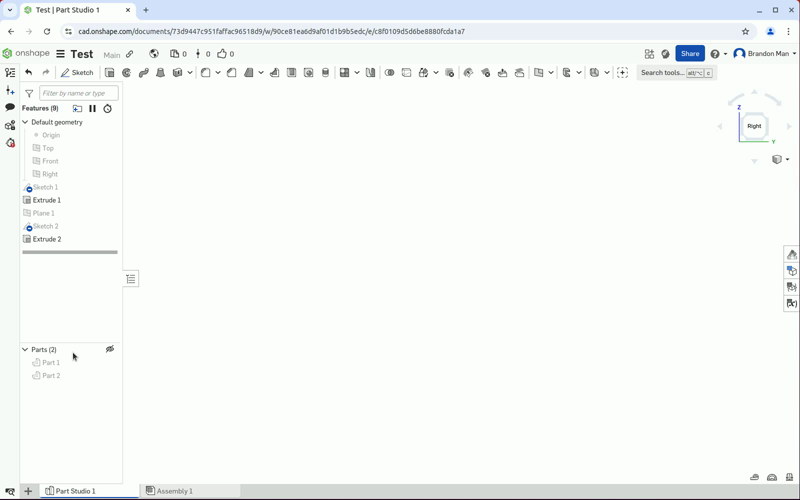
key_up(shift)
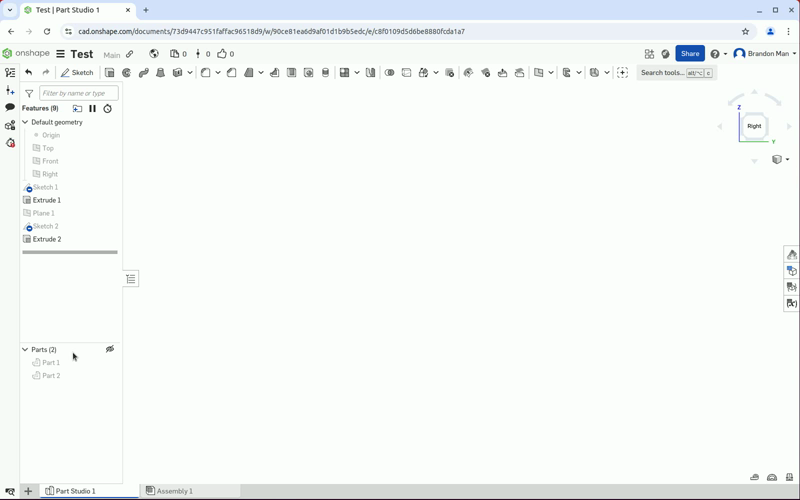
mouse_move(73, 352)
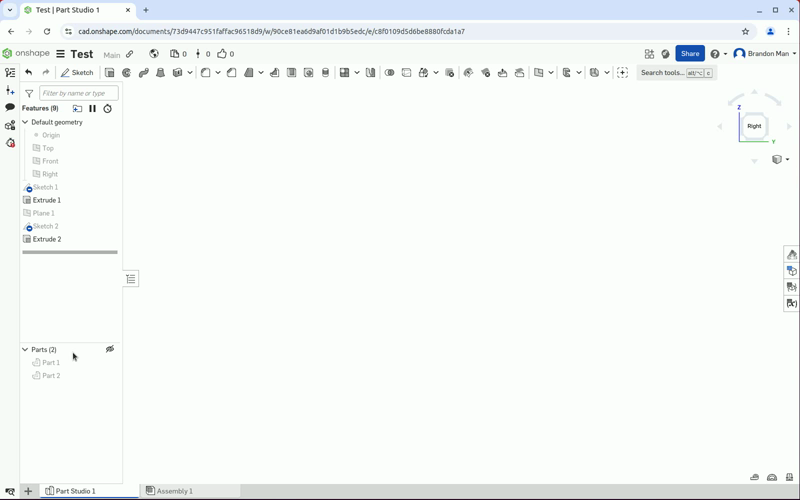
key(shift+y)
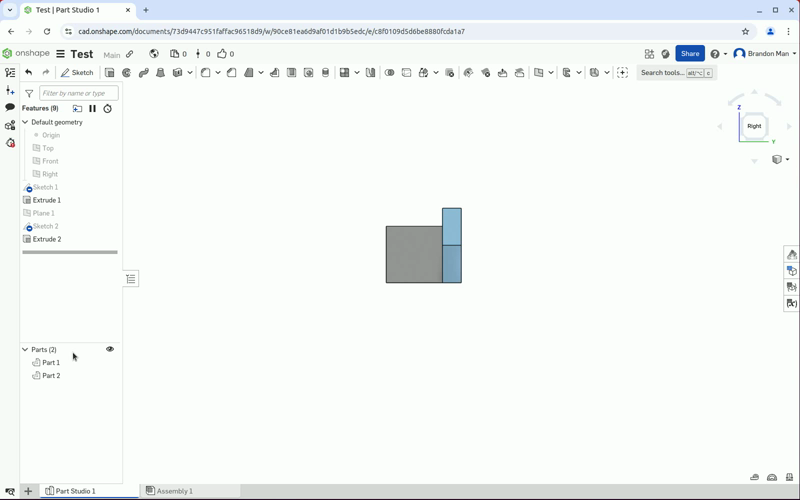
mouse_move(541, 75)
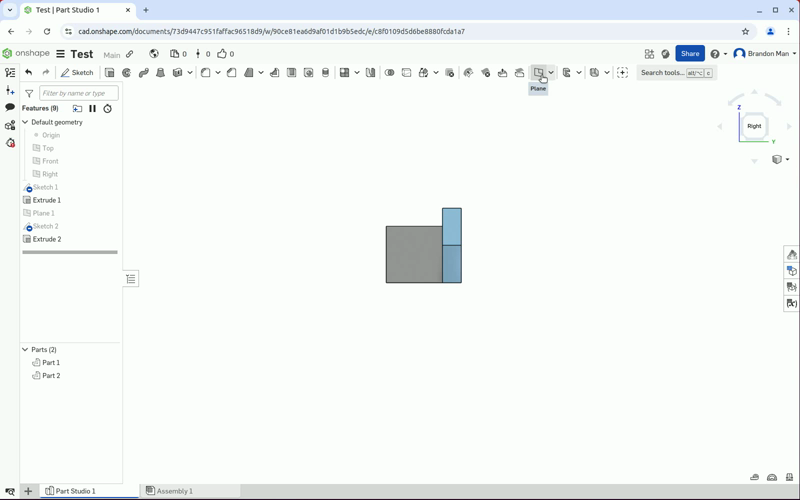
click(541, 75)
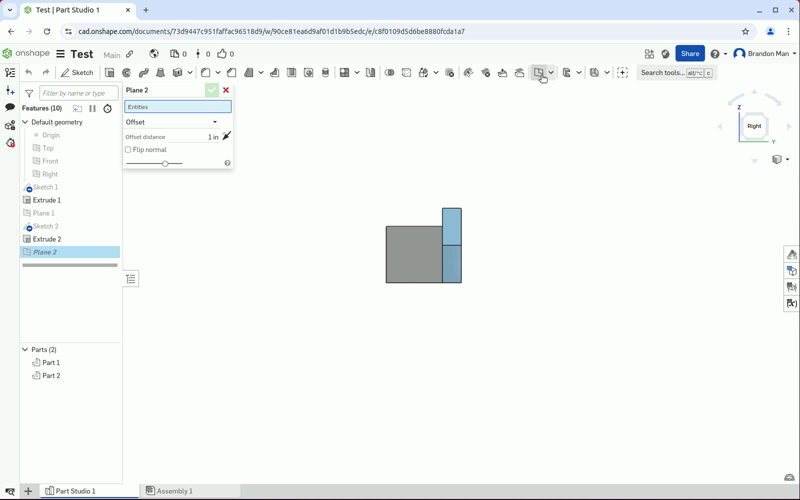
mouse_move(73, 176)
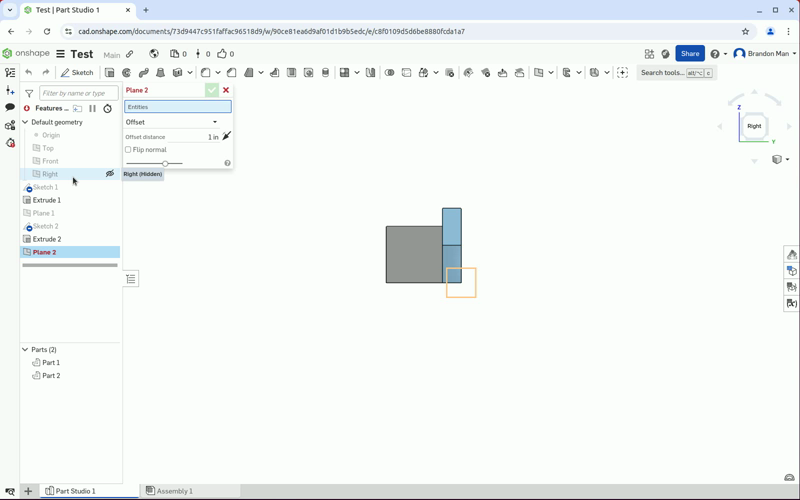
click(73, 176)
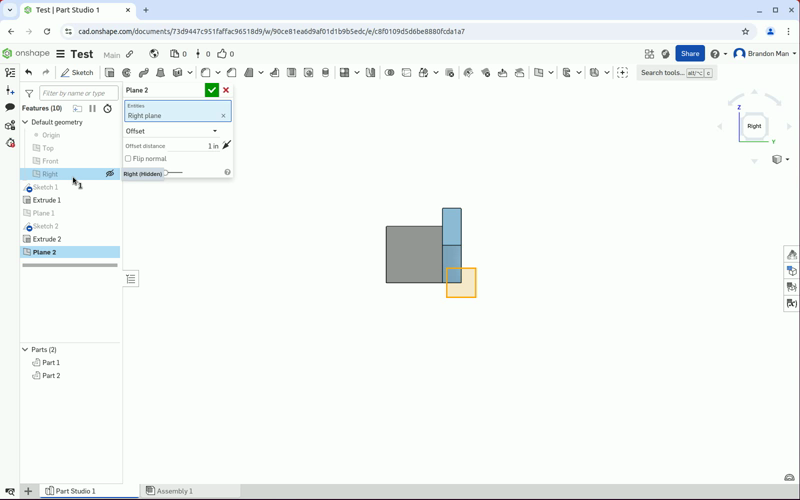
key(tab, 2)
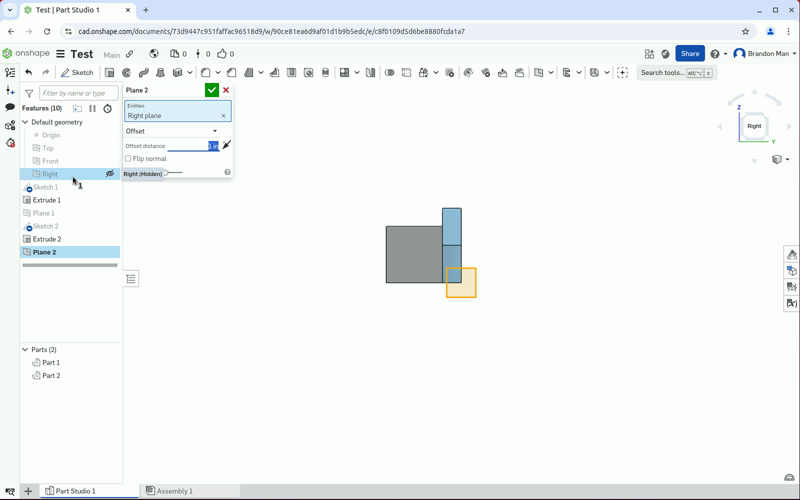
text(23.108)
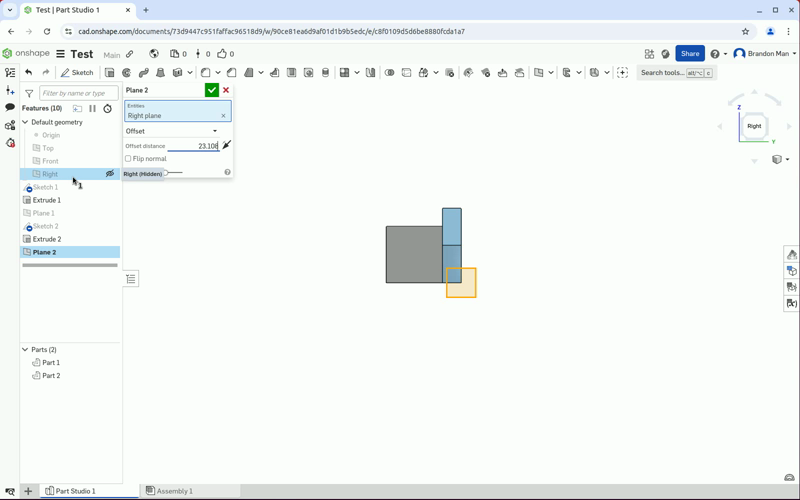
key(enter, 2)
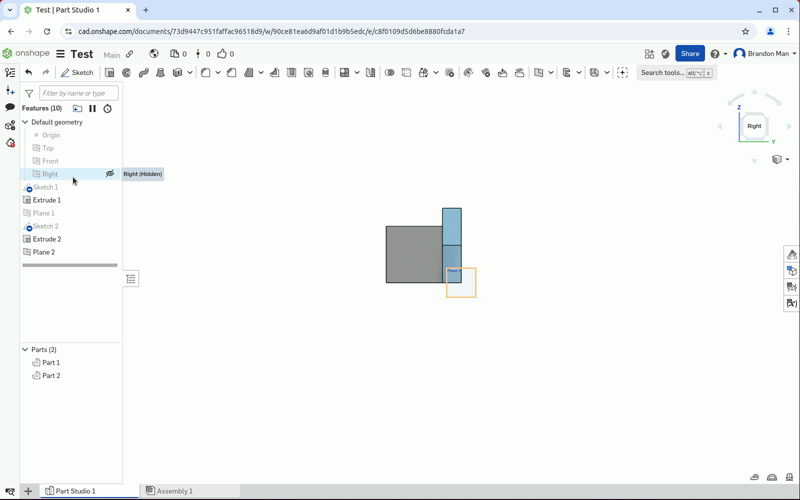
key(shift+s)
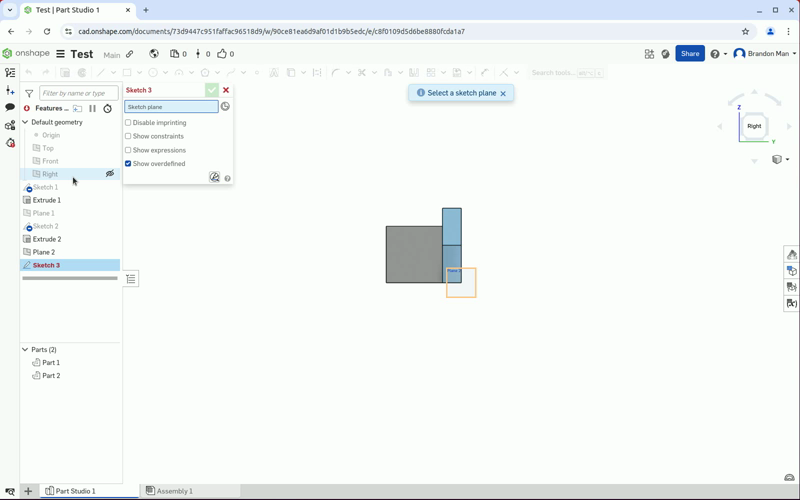
mouse_move(73, 254)
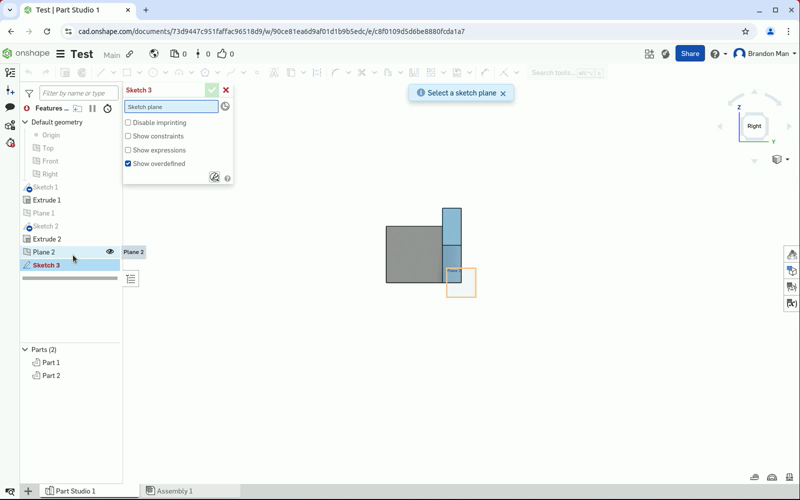
click(73, 254)
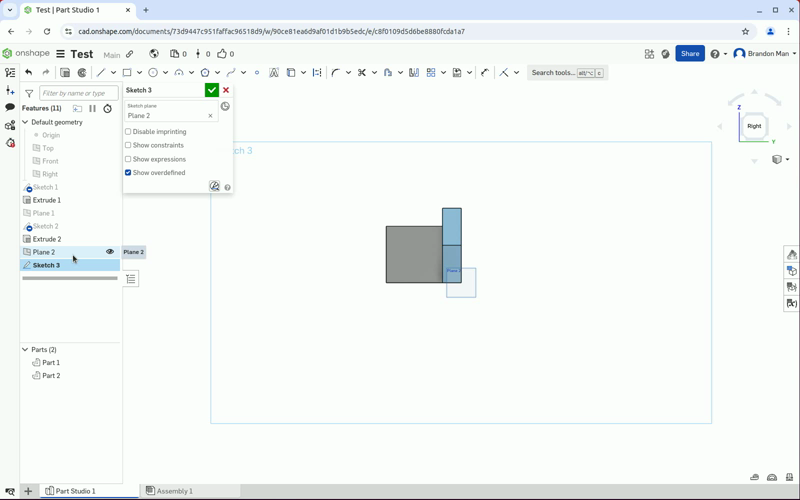
mouse_move(73, 352)
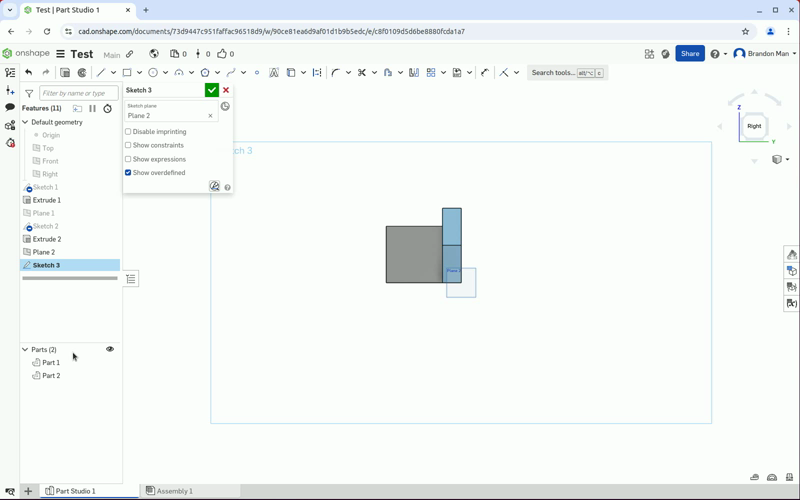
key(y)
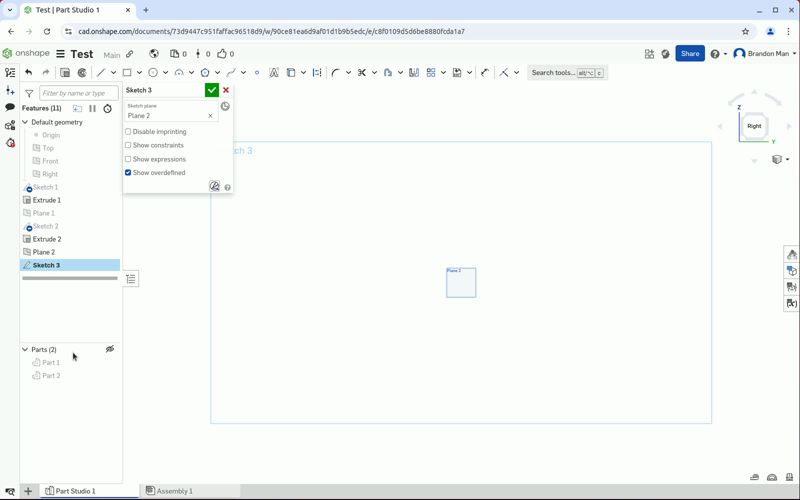
key(l)
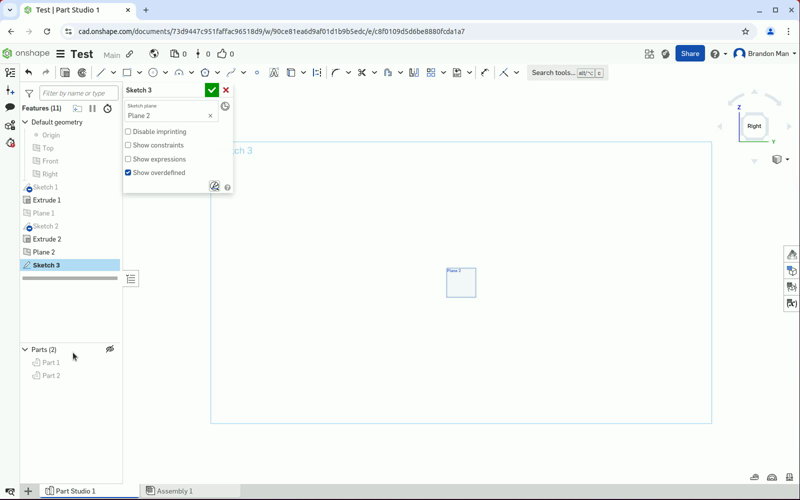
key_down(shift)
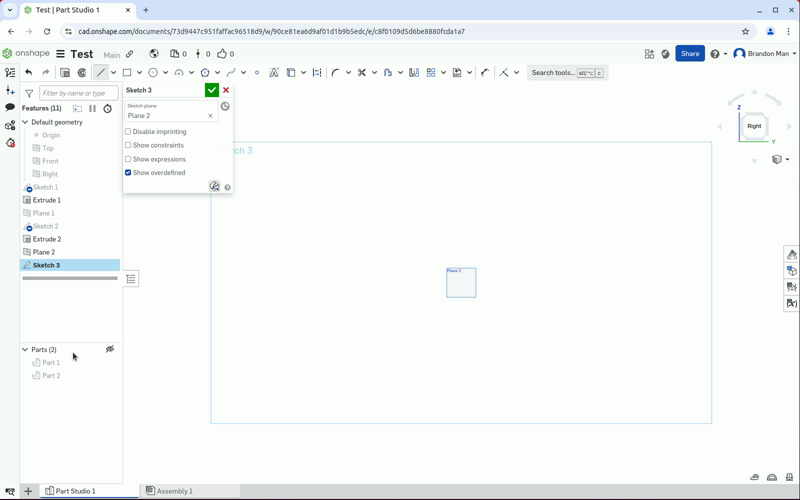
mouse_move(385, 282)
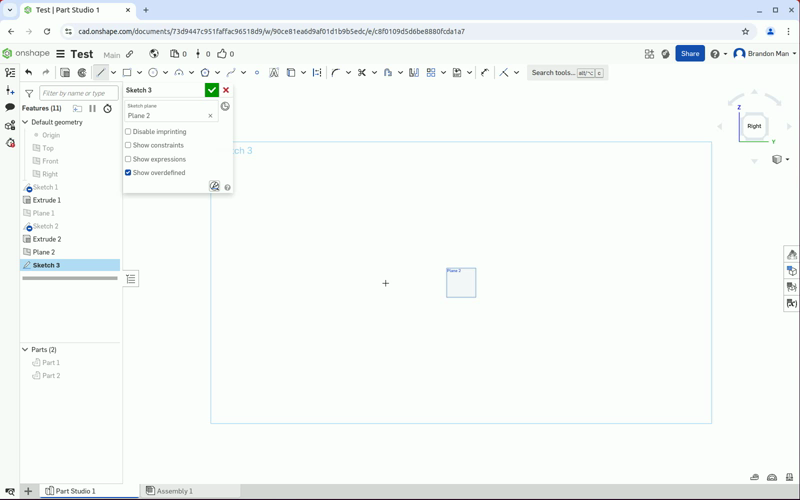
click(385, 282)
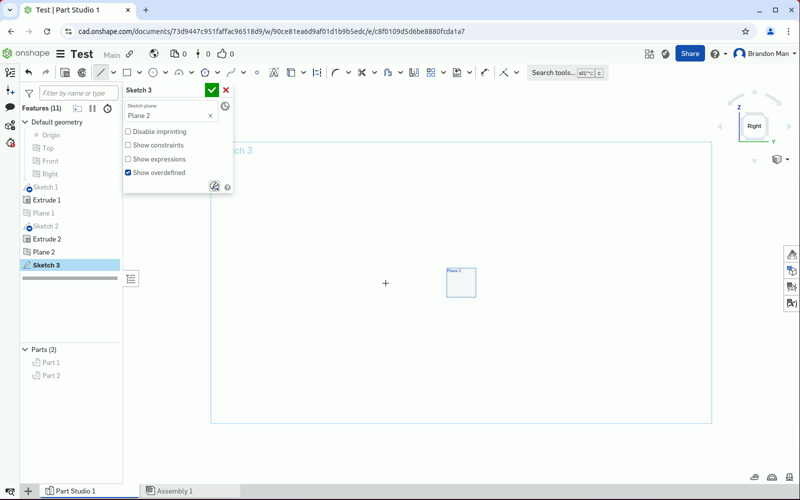
key_up(shift)
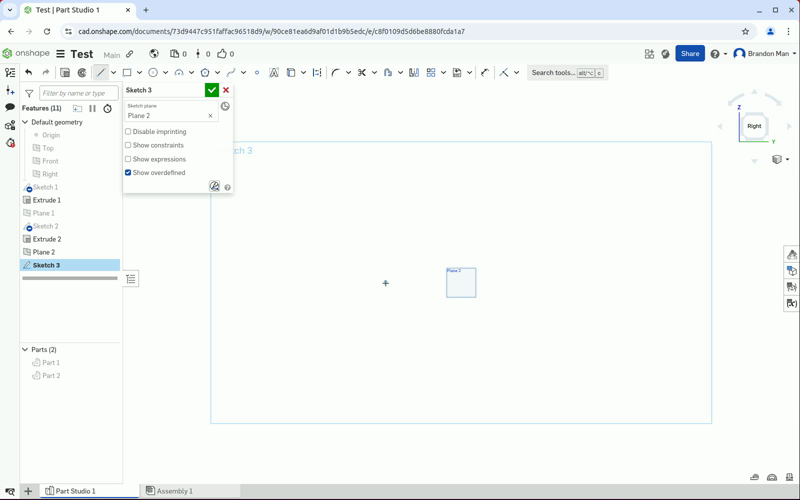
key_down(shift)
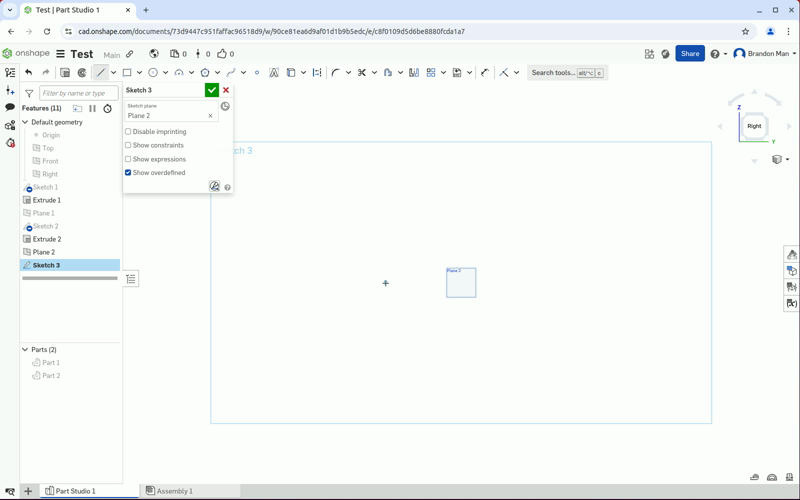
mouse_move(442, 226)
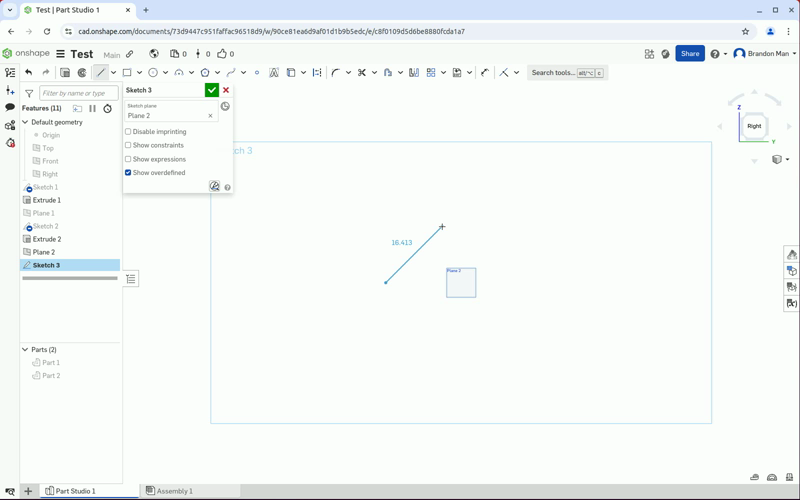
click(442, 226)
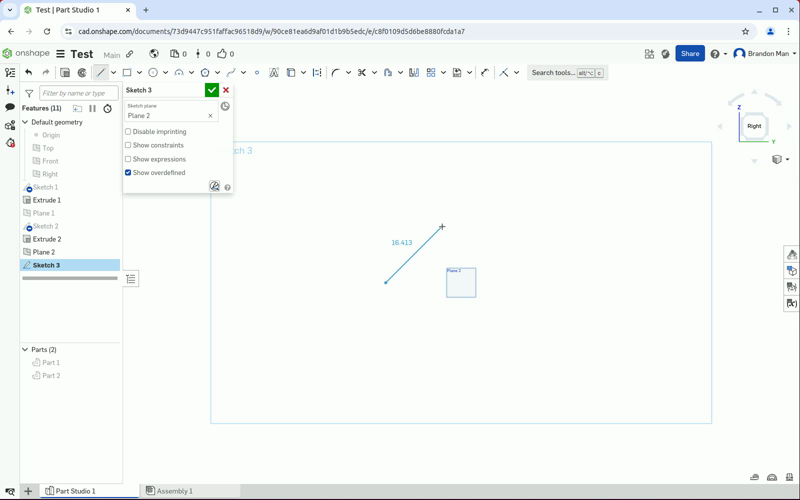
key_up(shift)
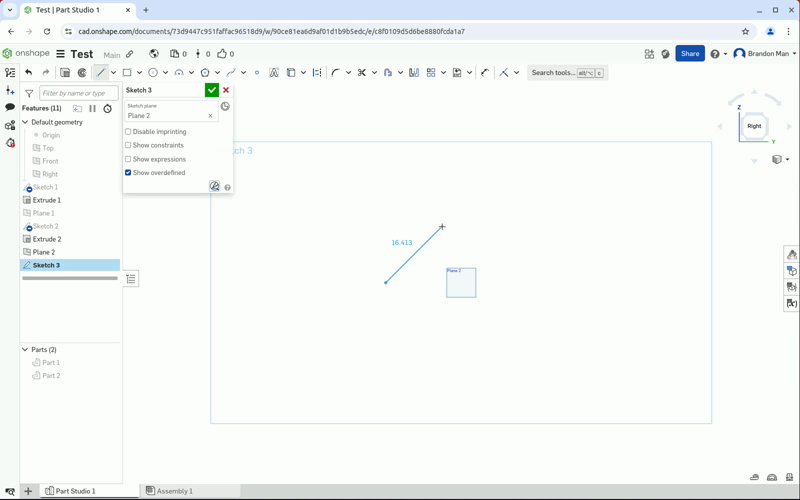
key_down(shift)
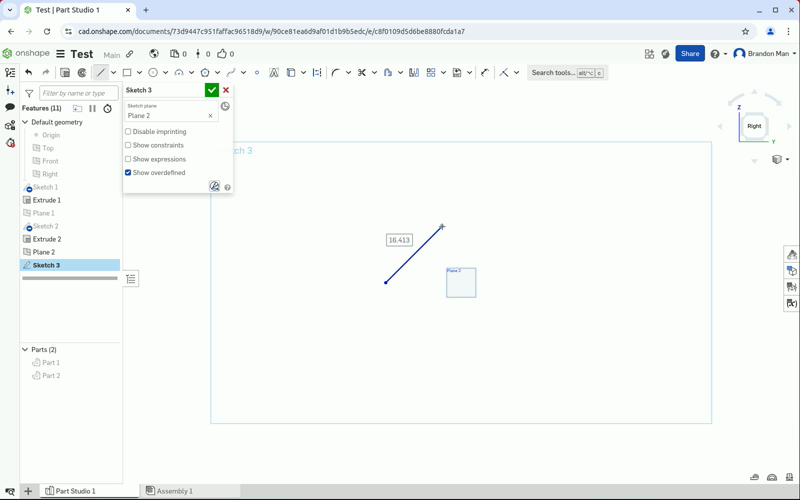
mouse_move(472, 226)
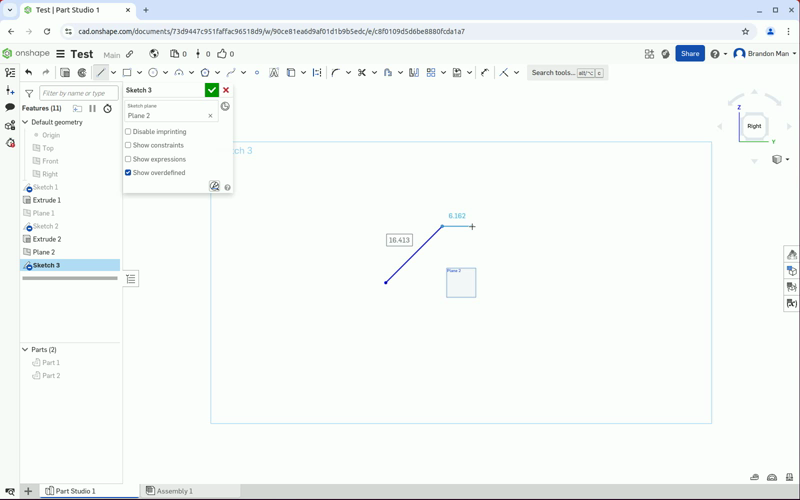
mouse_move(385, 226)
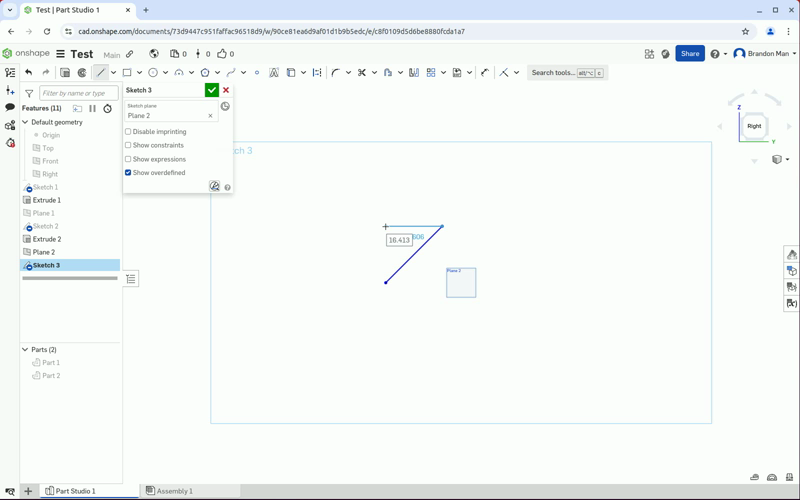
click(385, 226)
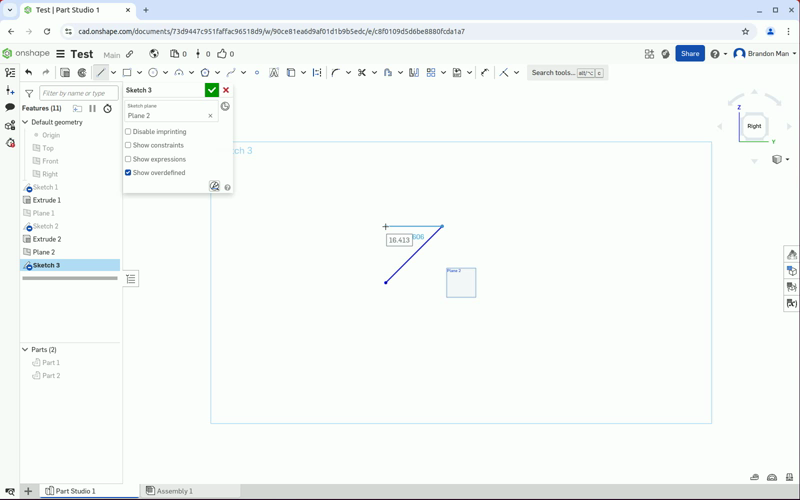
key_up(shift)
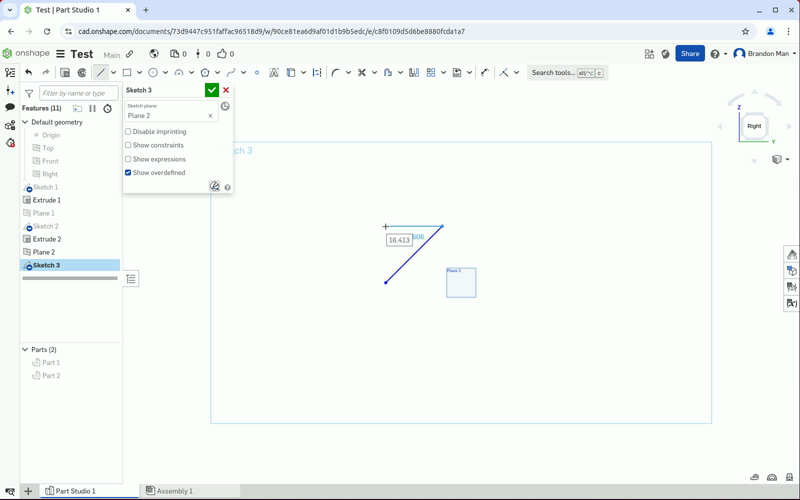
mouse_move(415, 226)
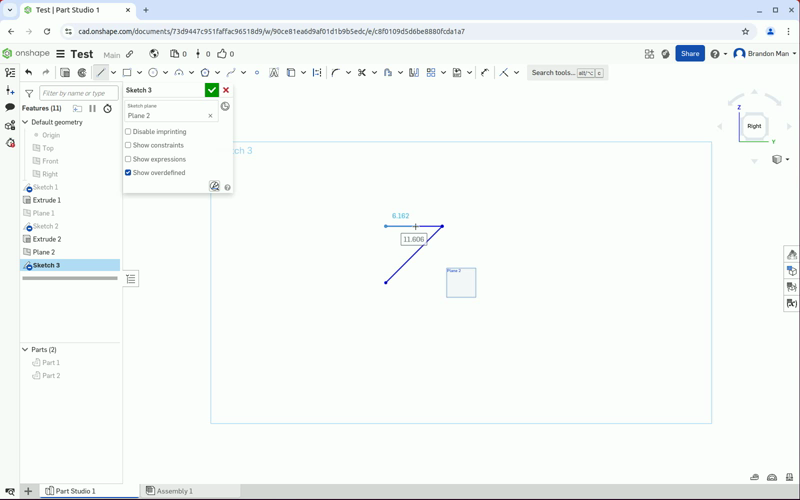
key_down(shift)
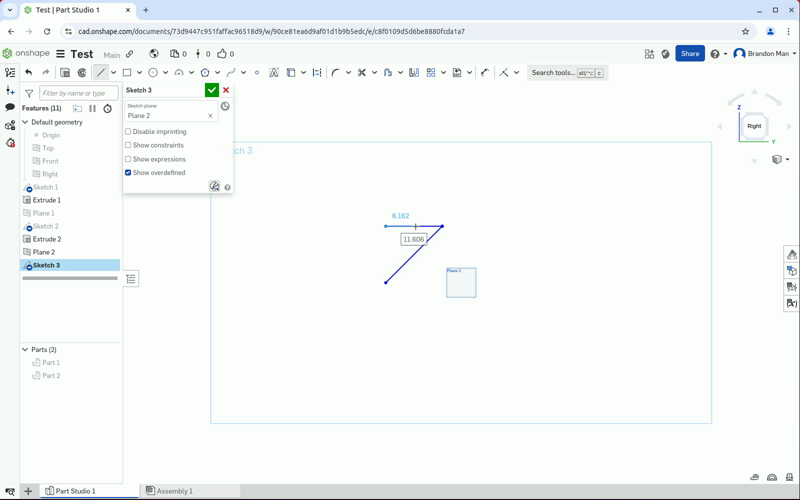
mouse_move(385, 282)
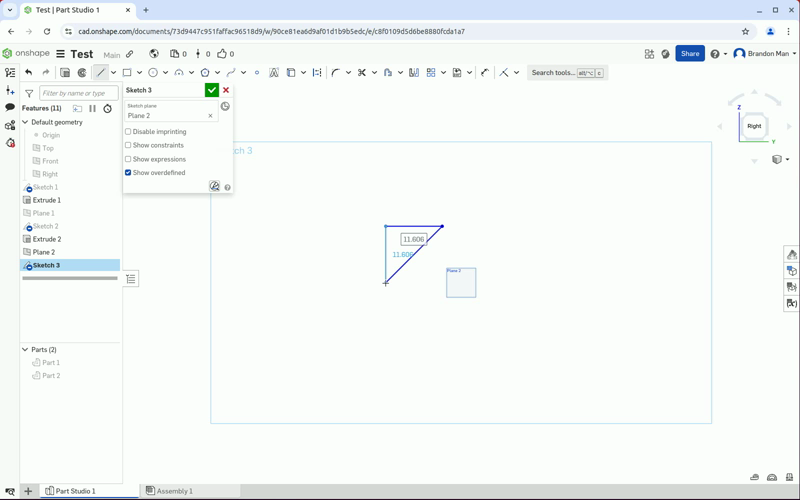
key_up(shift)
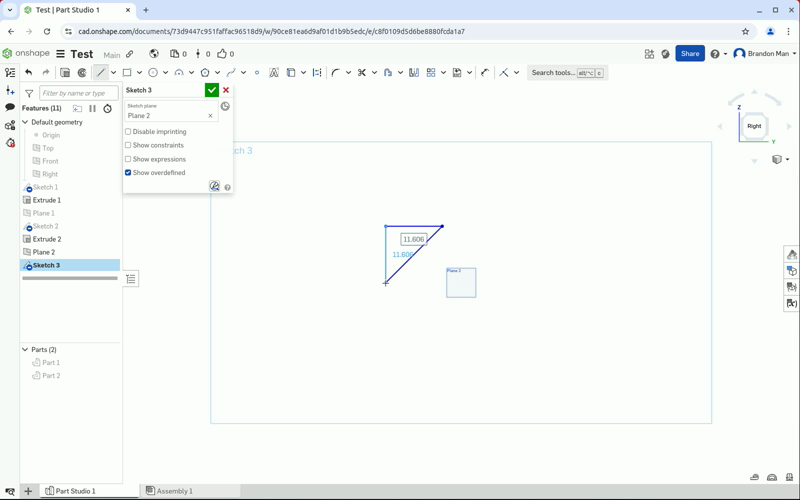
click(385, 282)
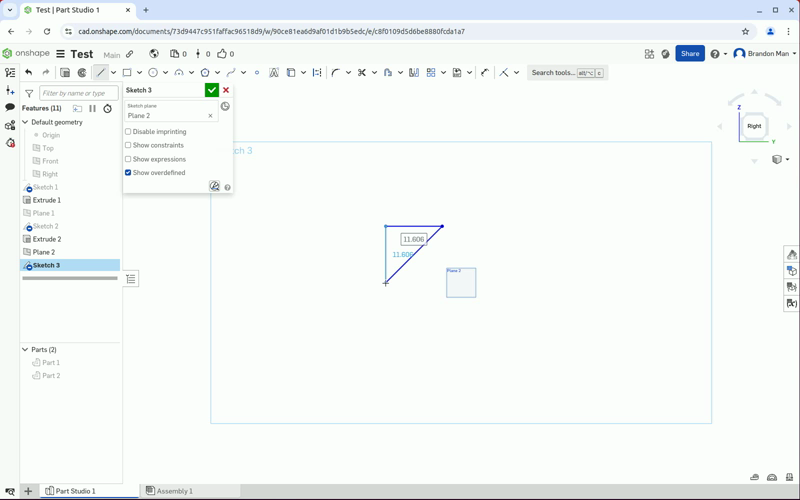
key(esc)
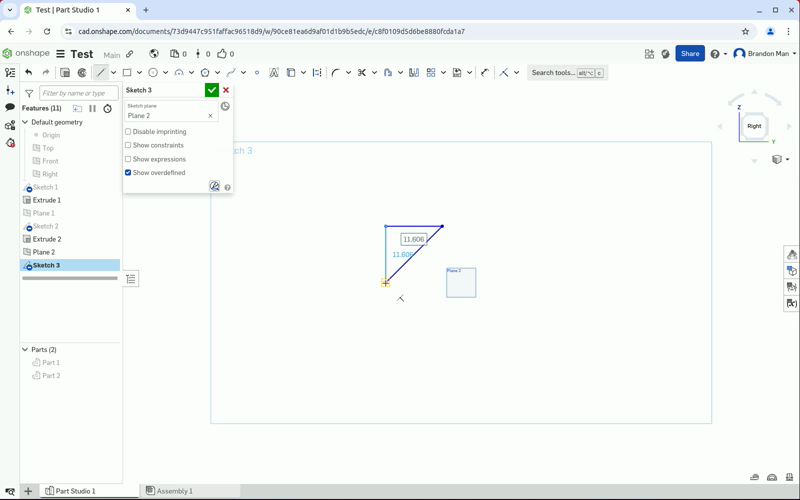
mouse_move(419, 247)
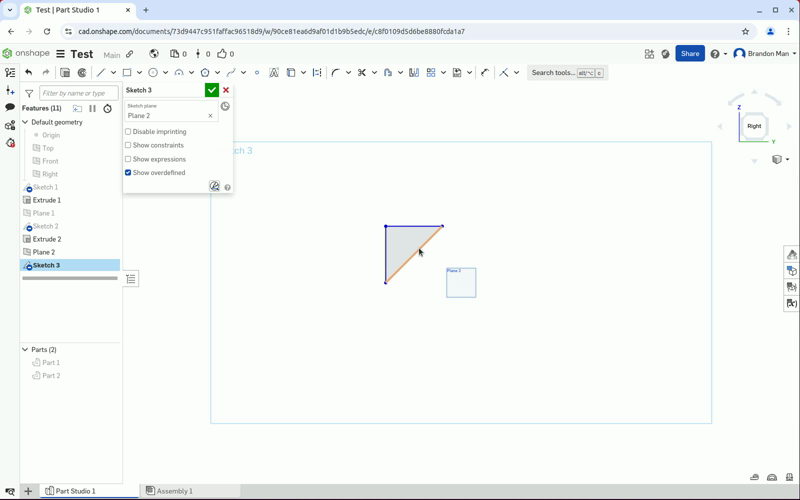
scroll(6)
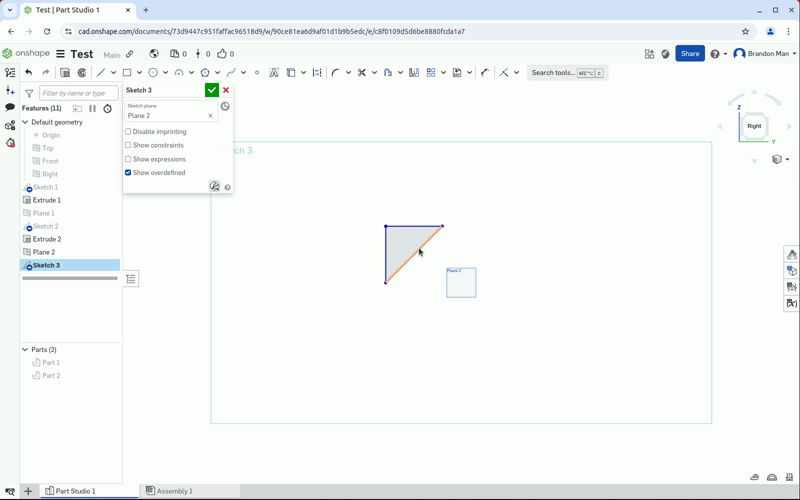
scroll(6)
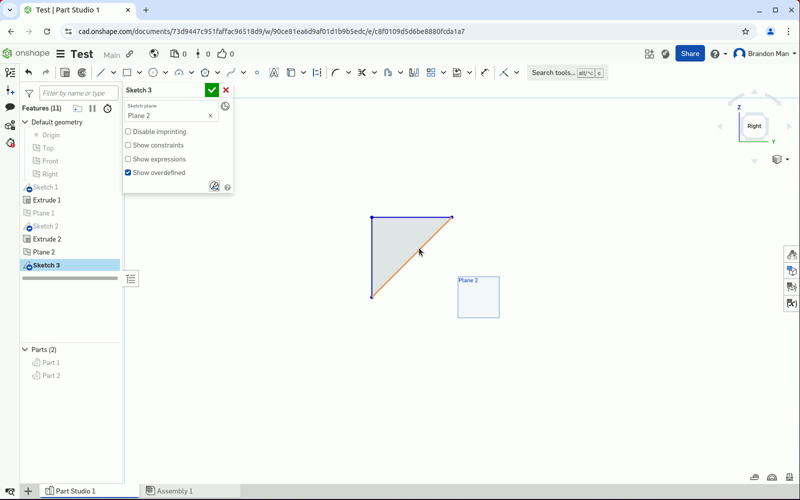
scroll(6)
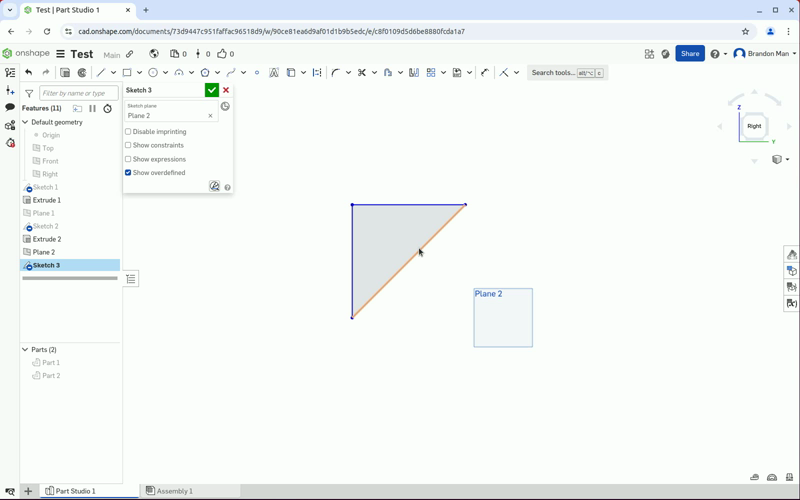
scroll(6)
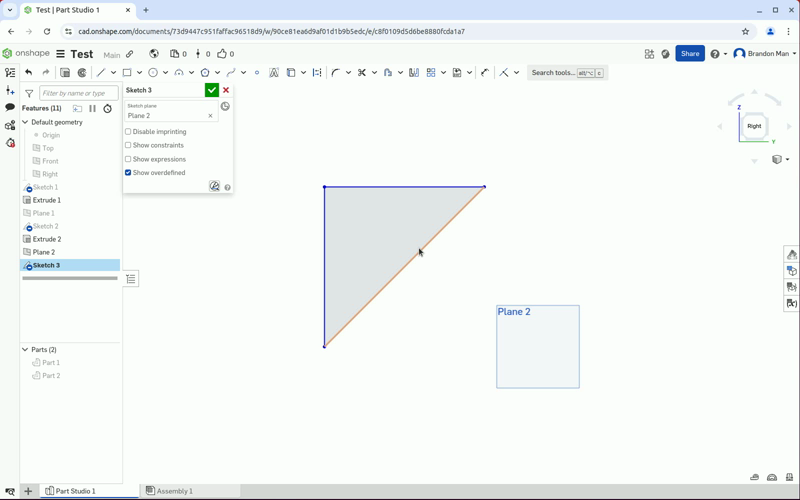
scroll(6)
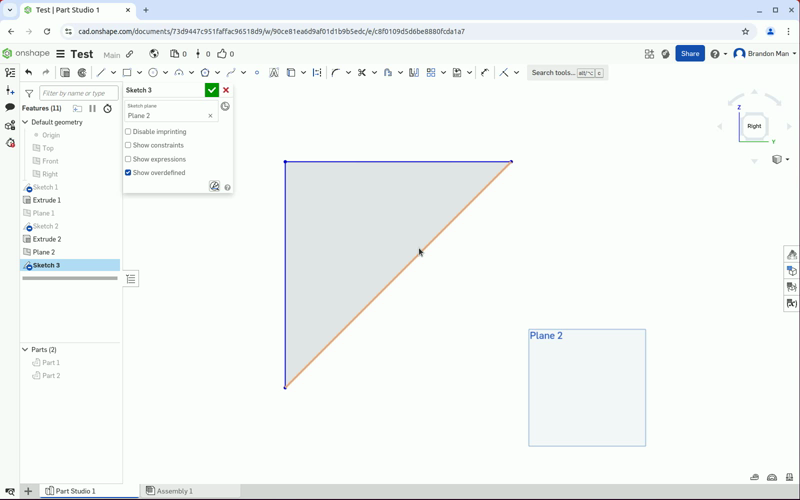
scroll(6)
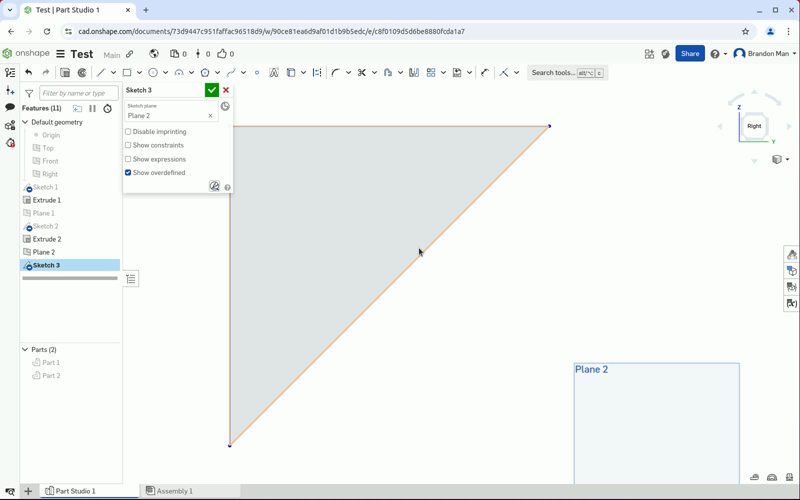
scroll(6)
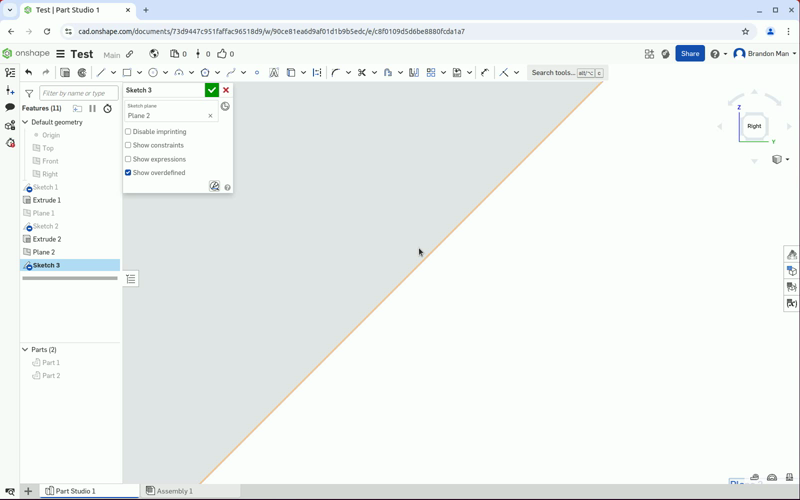
click(419, 247)
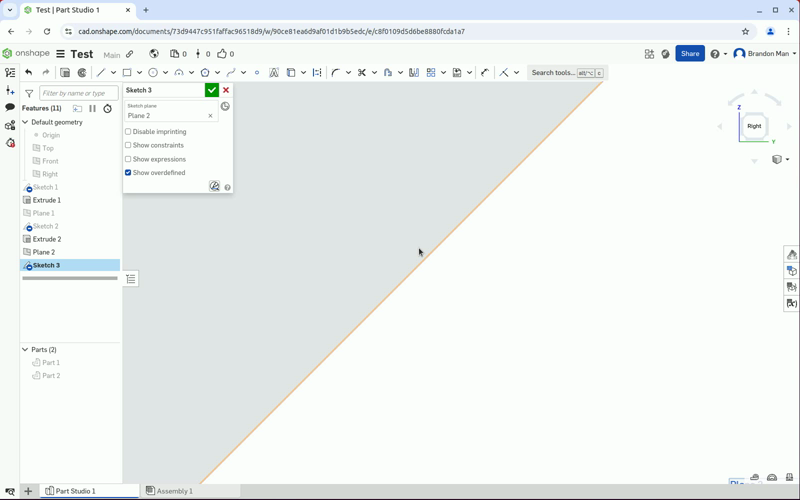
scroll(-6)
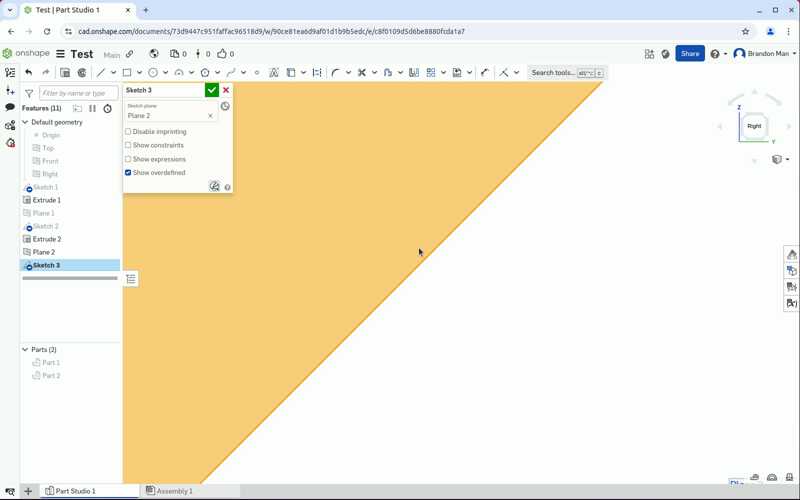
scroll(-6)
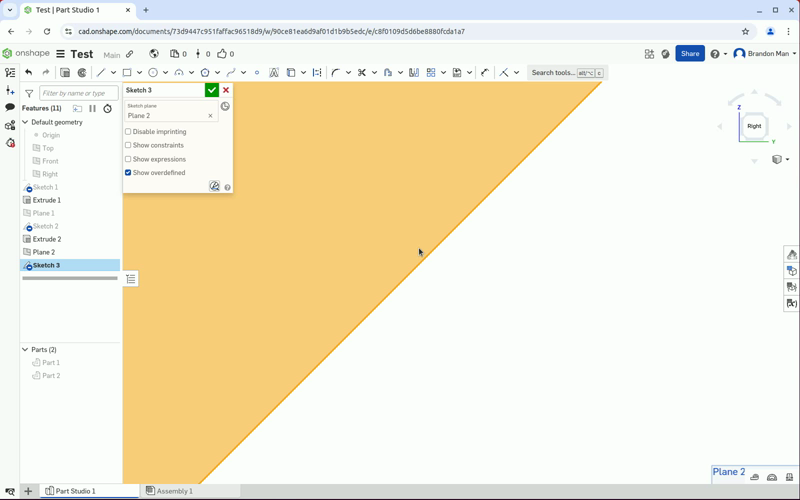
scroll(-6)
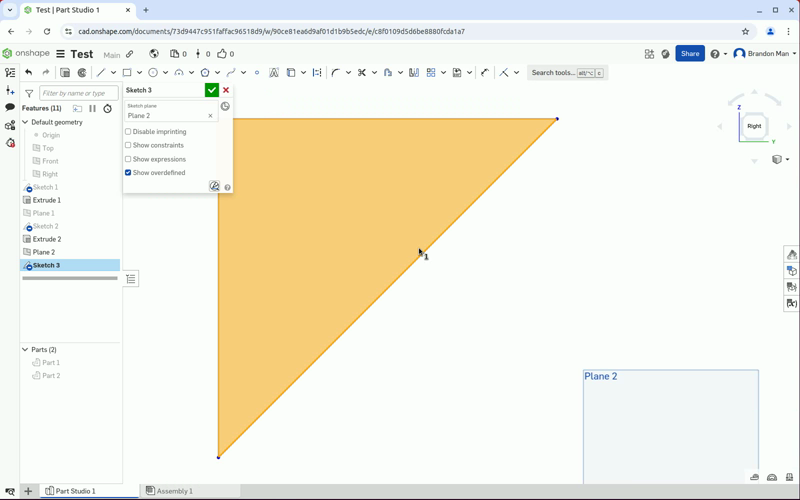
scroll(-6)
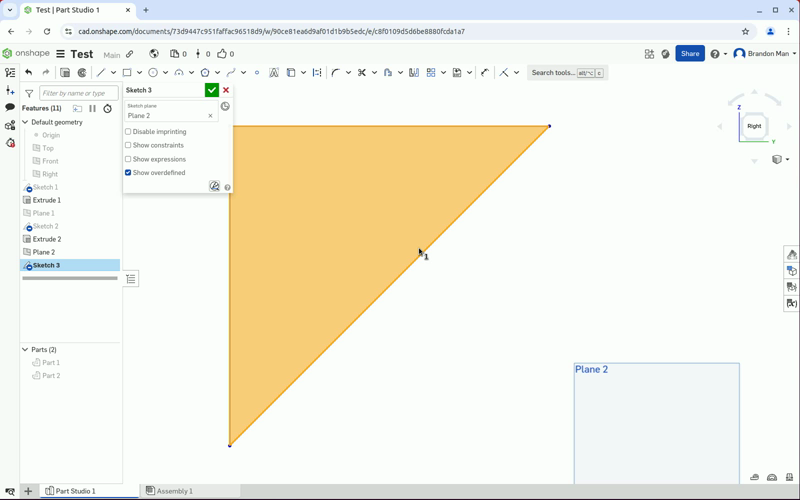
scroll(-6)
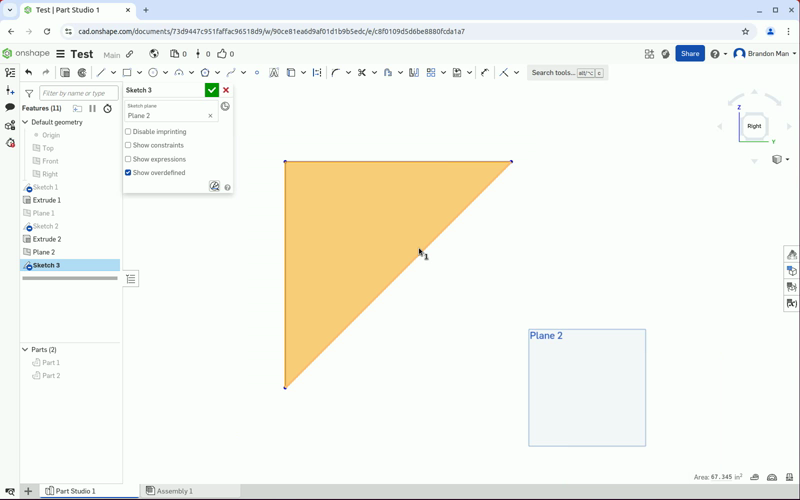
scroll(-6)
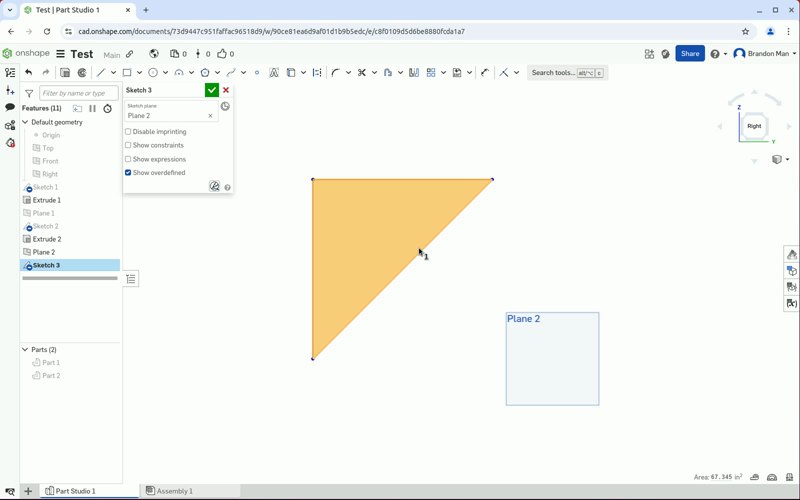
scroll(-6)
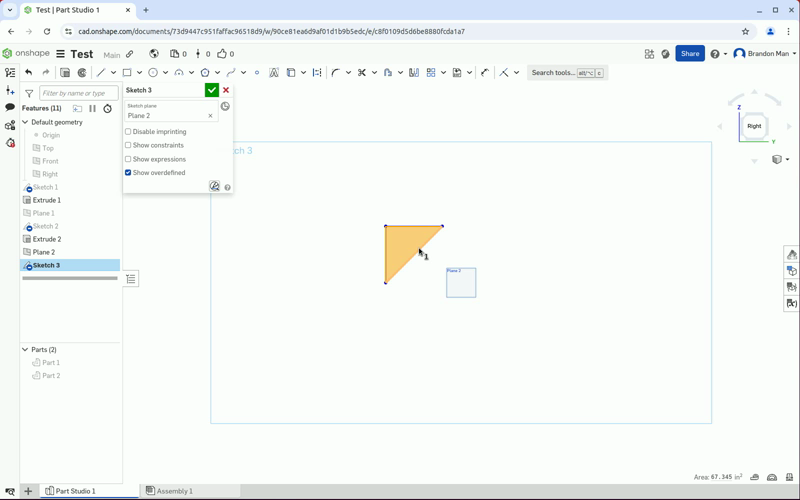
mouse_move(73, 352)
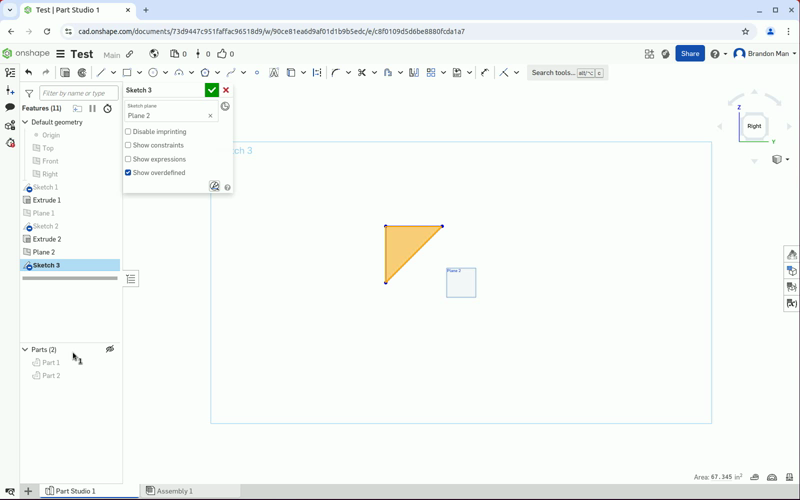
key(shift+y)
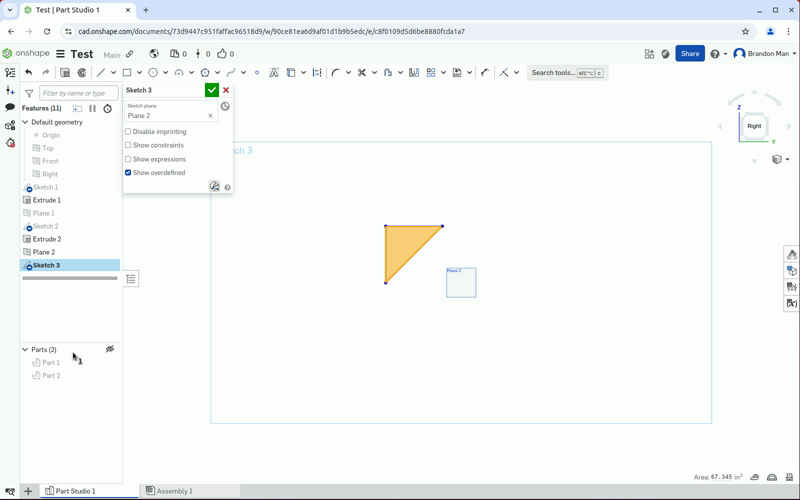
key(shift+e)
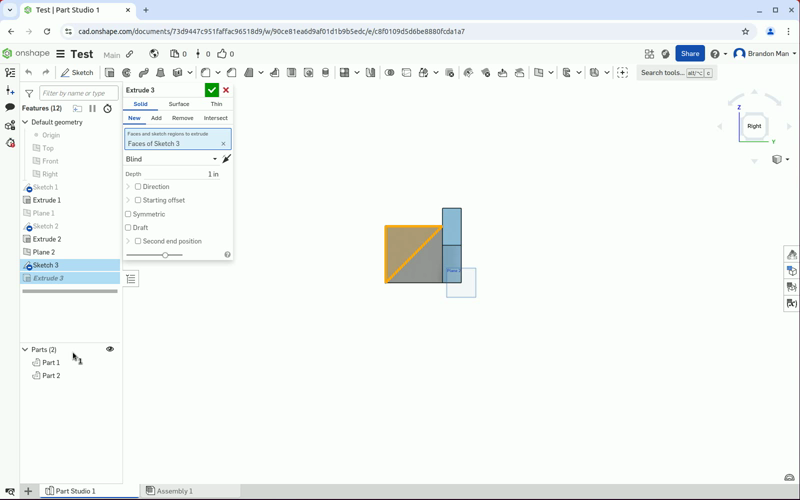
mouse_move(143, 106)
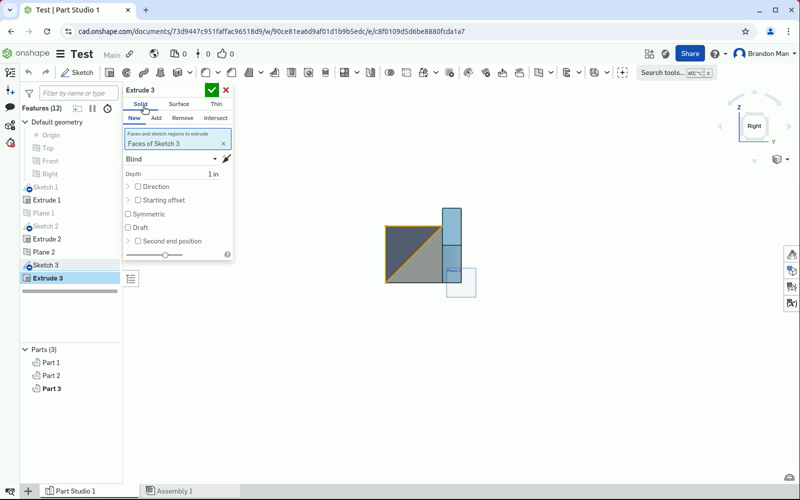
click(143, 106)
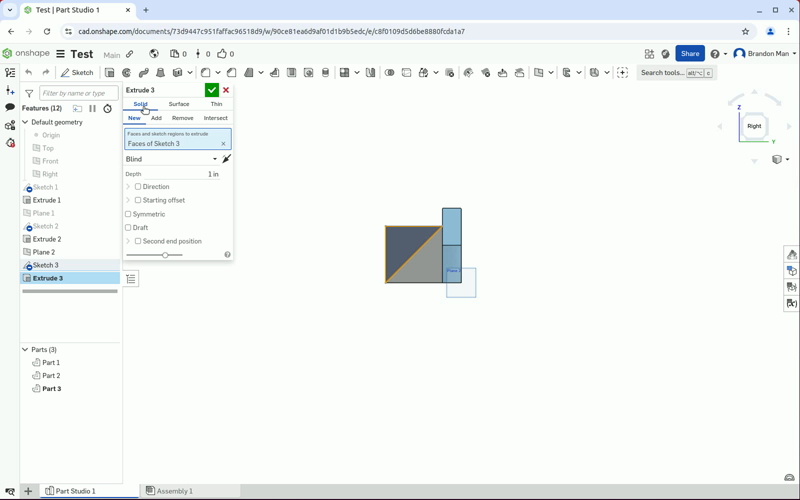
mouse_move(186, 120)
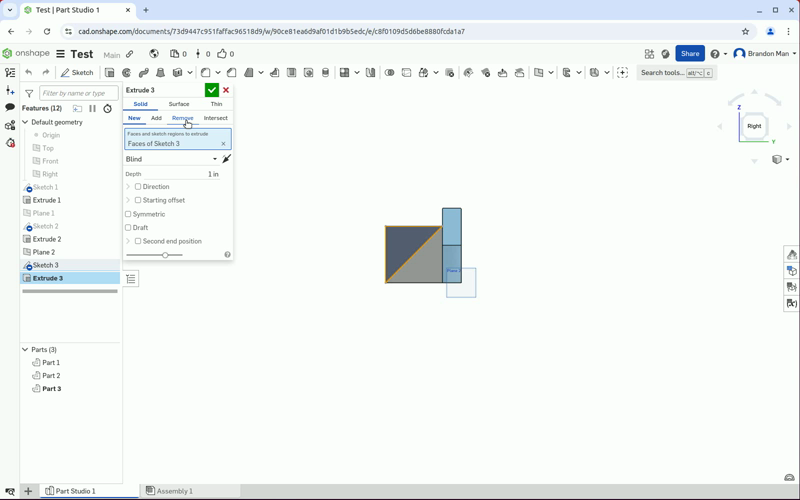
click(186, 120)
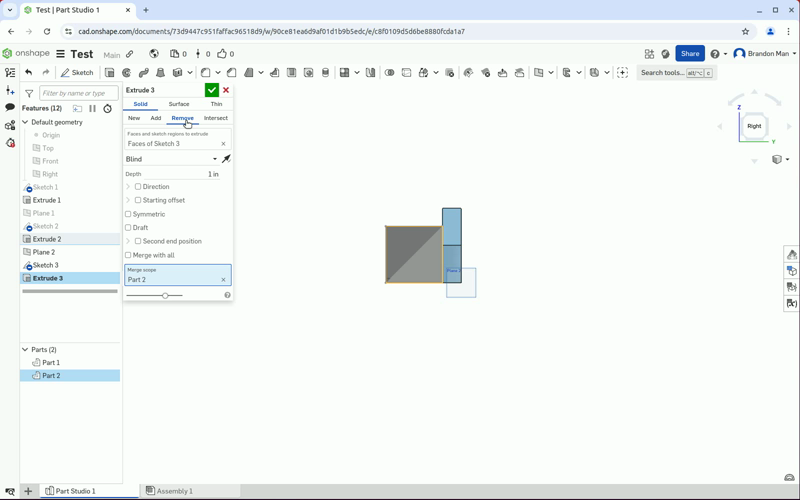
key(tab, 4)
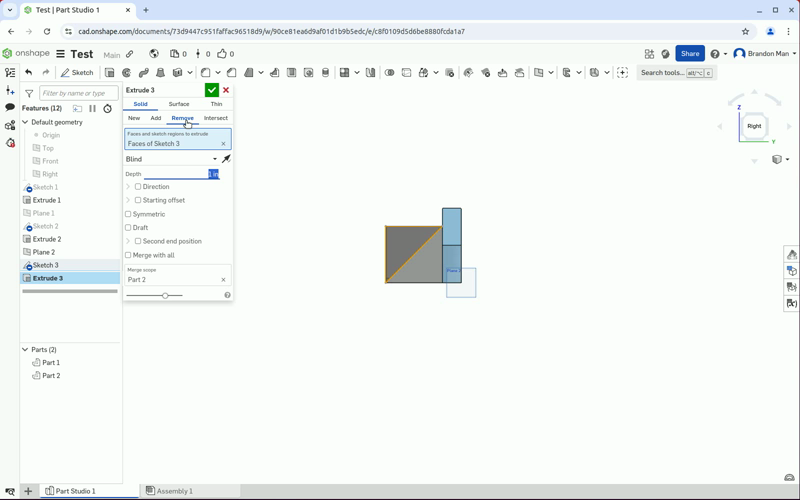
text(23.108)
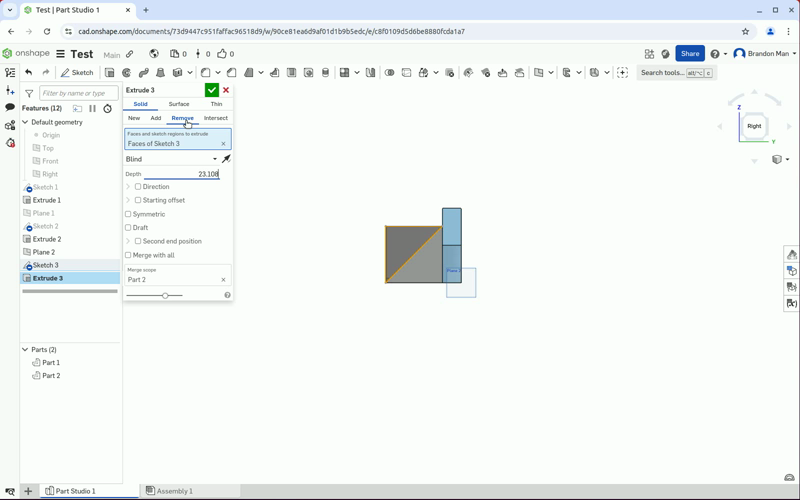
key(tab, 6)
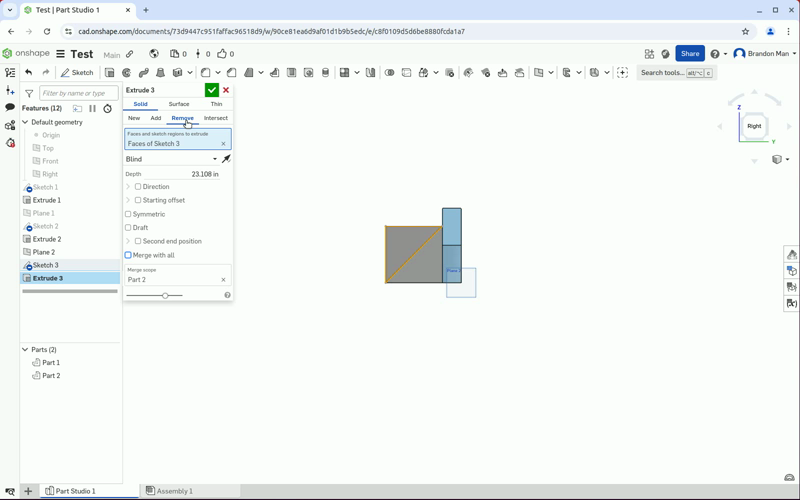
key(space)
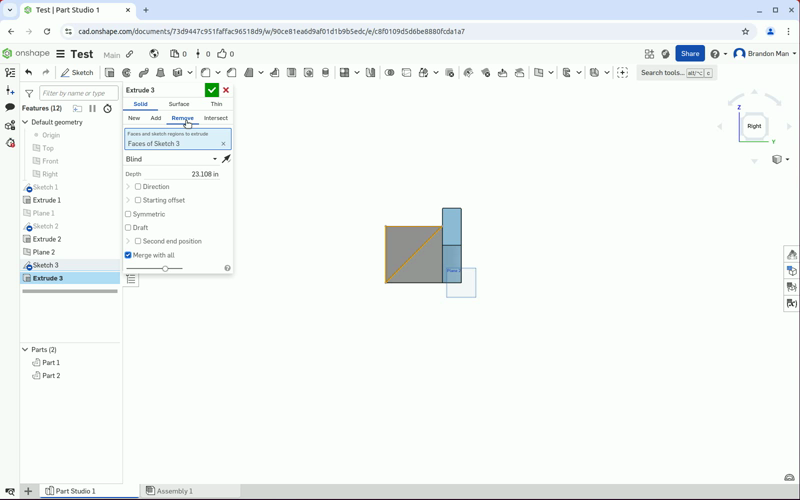
key(enter)
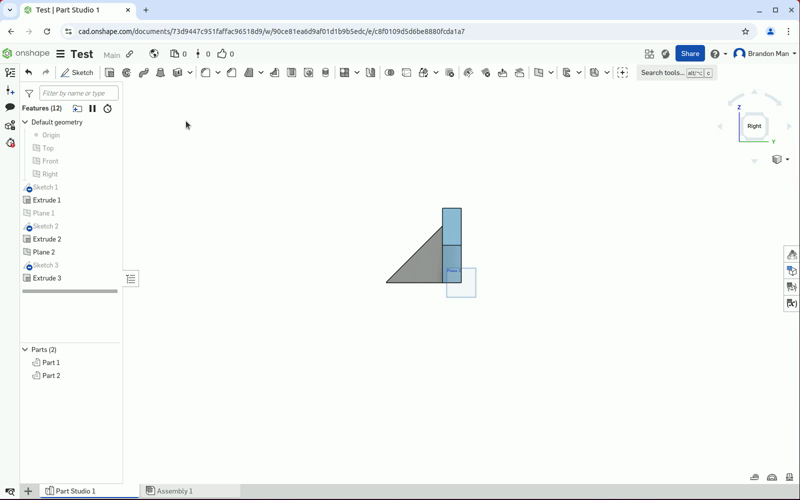
key(shift+h)
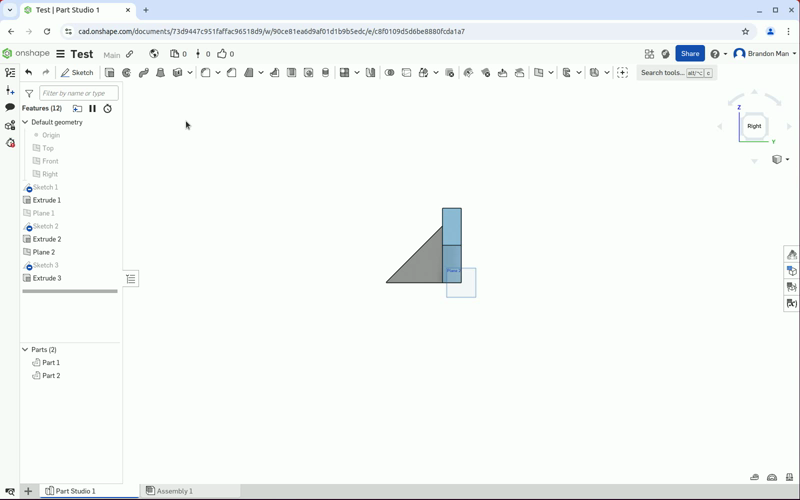
key(shift+h)
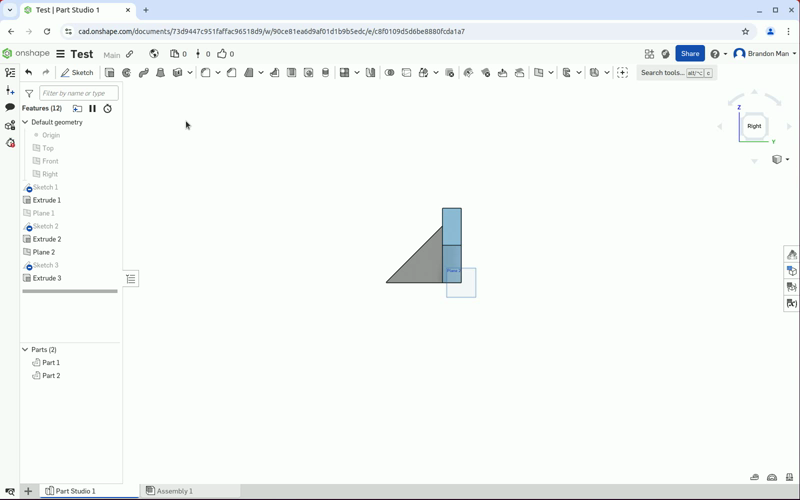
mouse_move(73, 189)
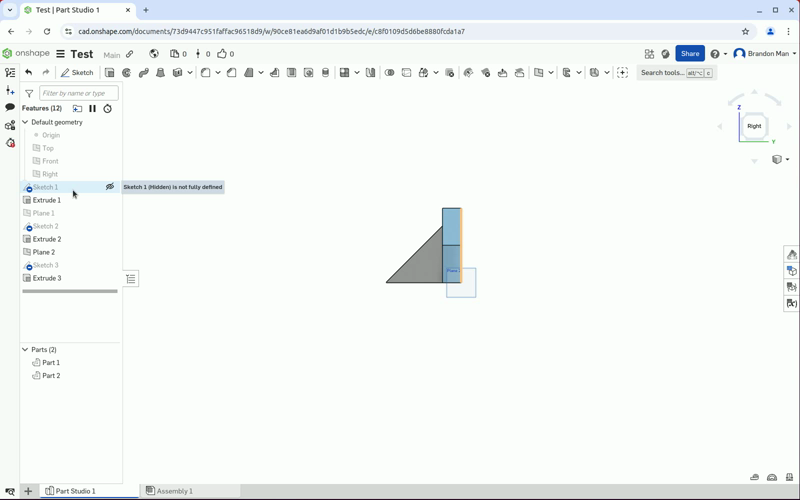
click(73, 189)
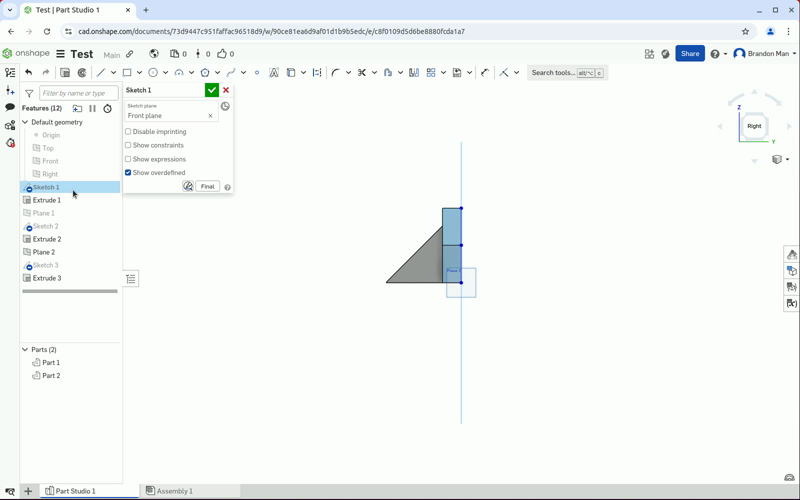
mouse_move(229, 92)
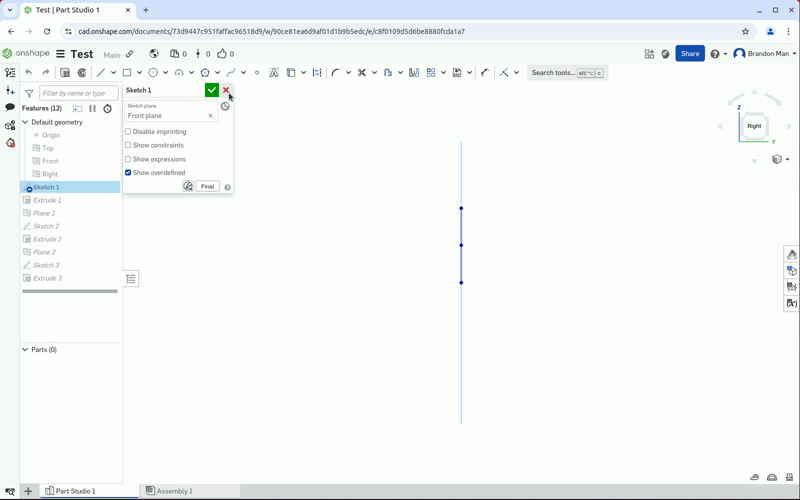
click(229, 92)
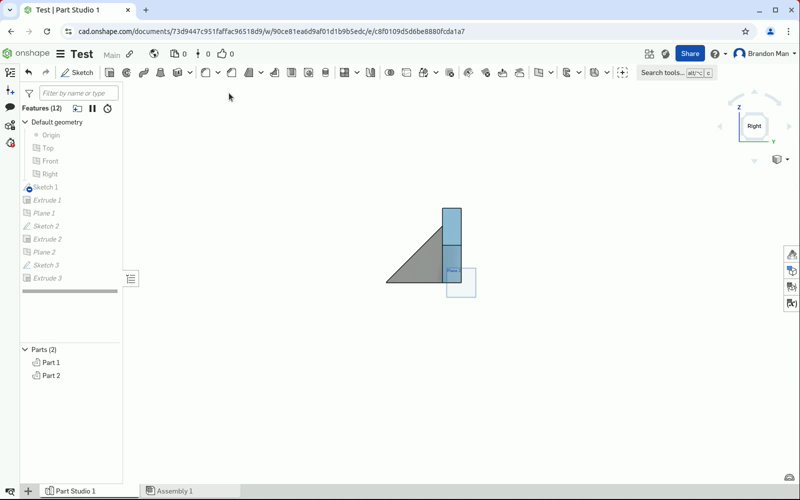
mouse_move(73, 352)
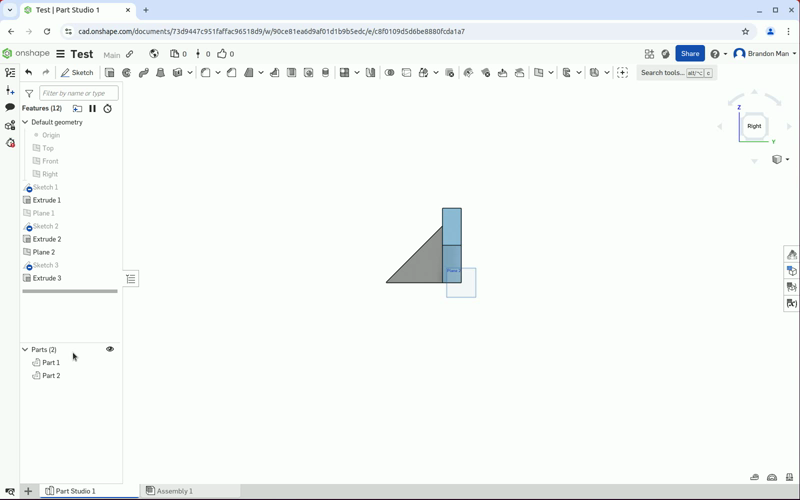
key(y)
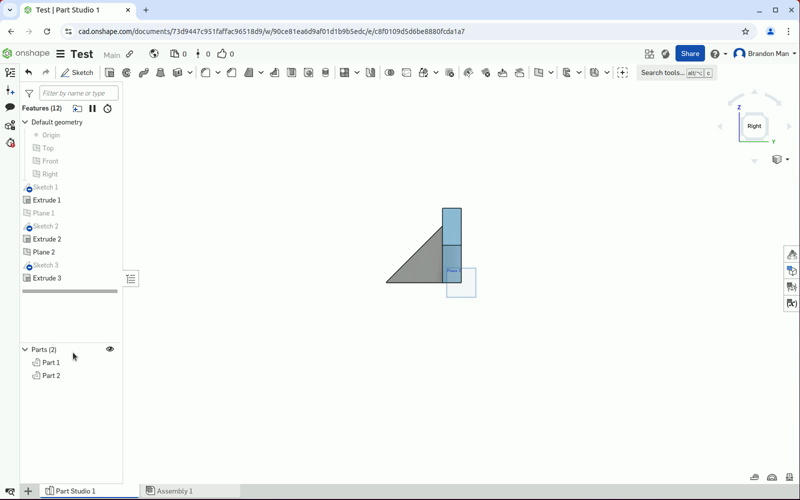
key(shift+p)
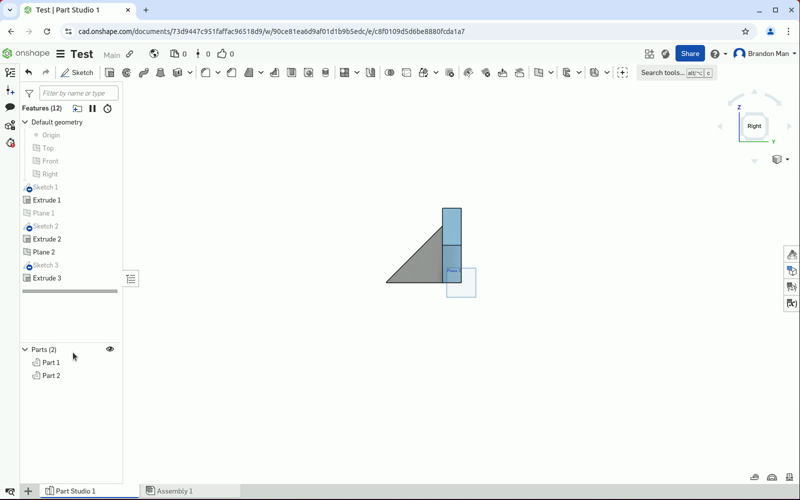
key(space)
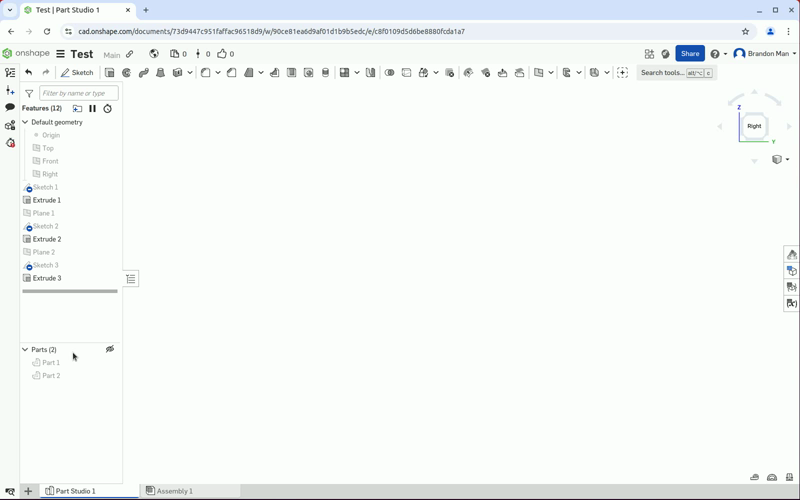
key_down(shift)
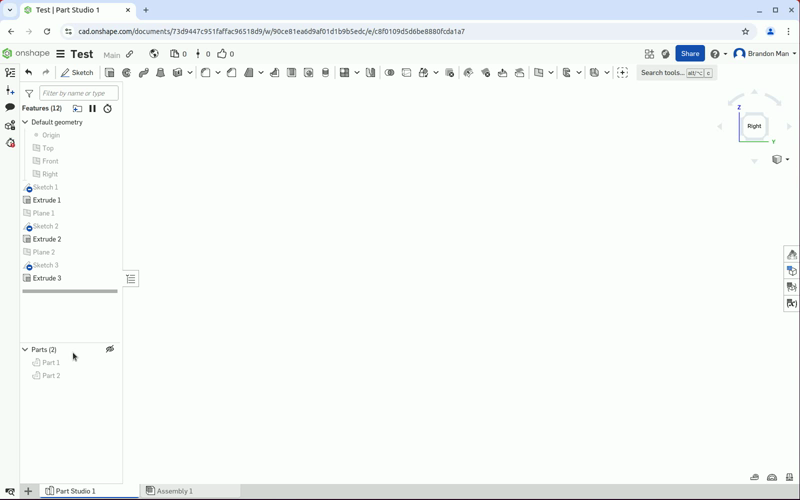
key(right)
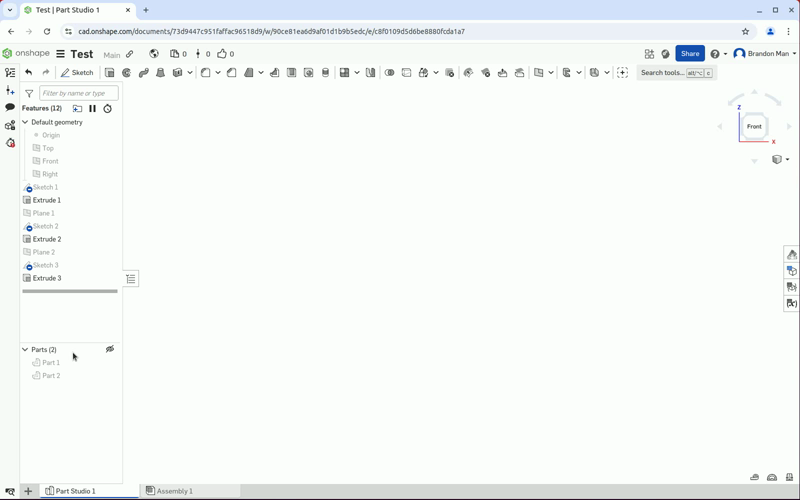
key_up(shift)
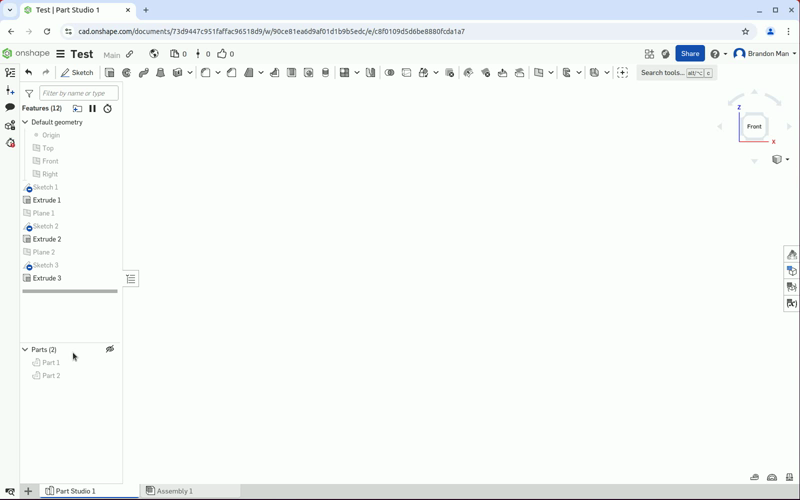
key(space)
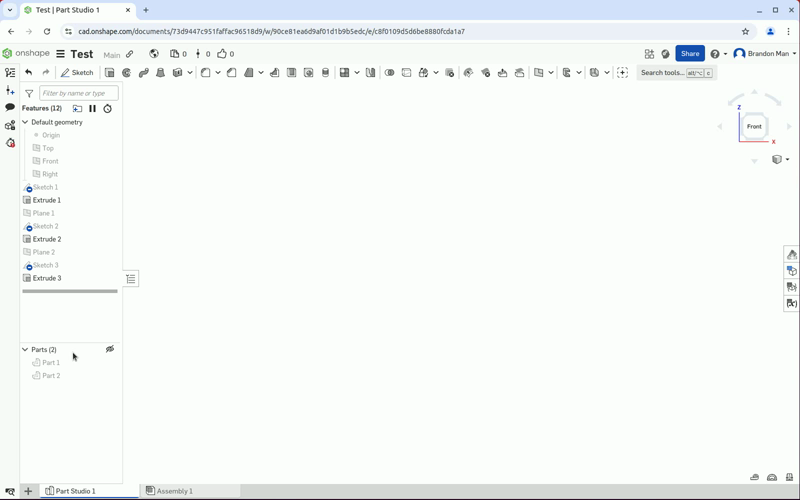
key_down(shift)
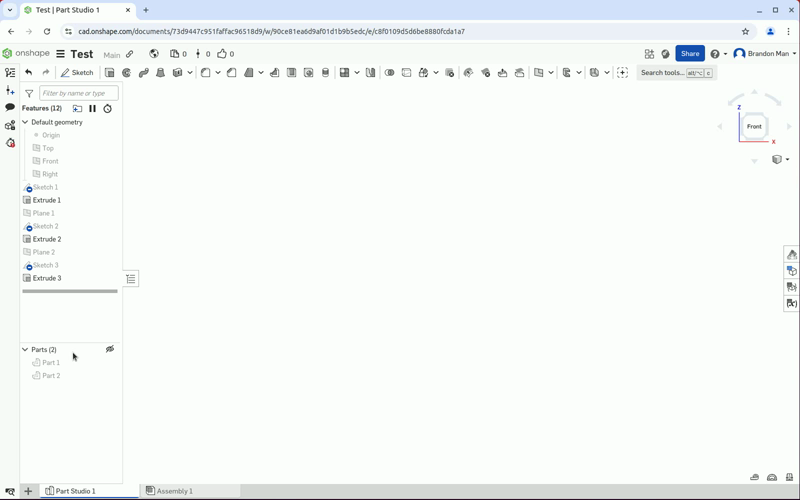
key(down)
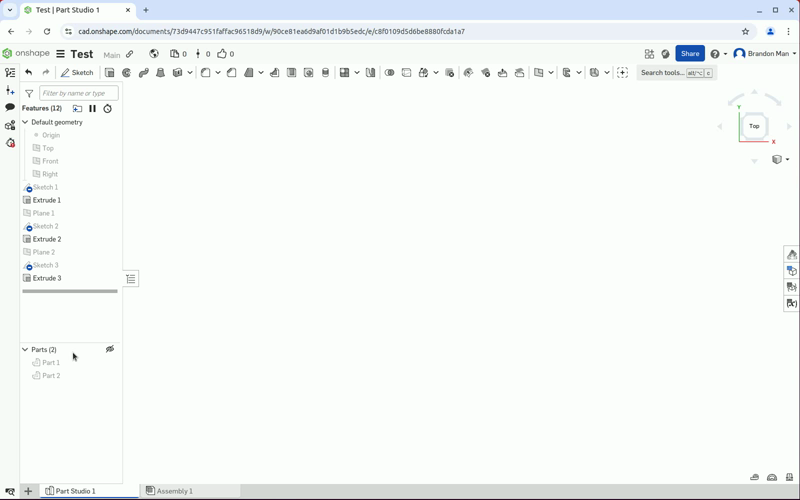
key_up(shift)
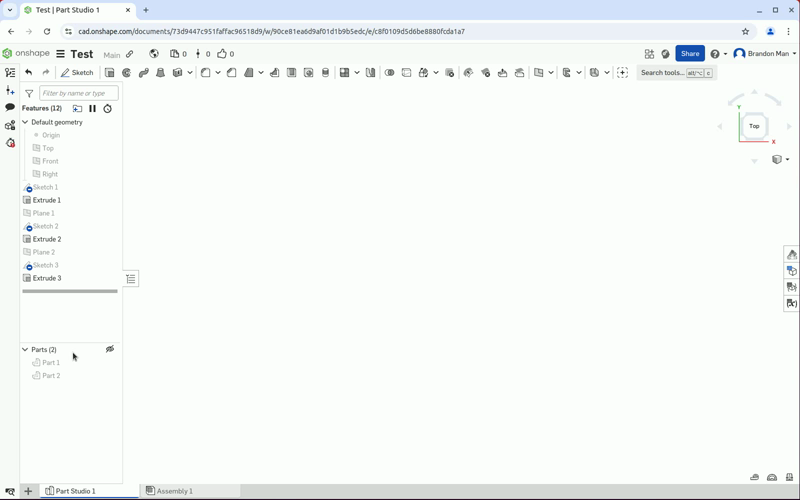
mouse_move(73, 352)
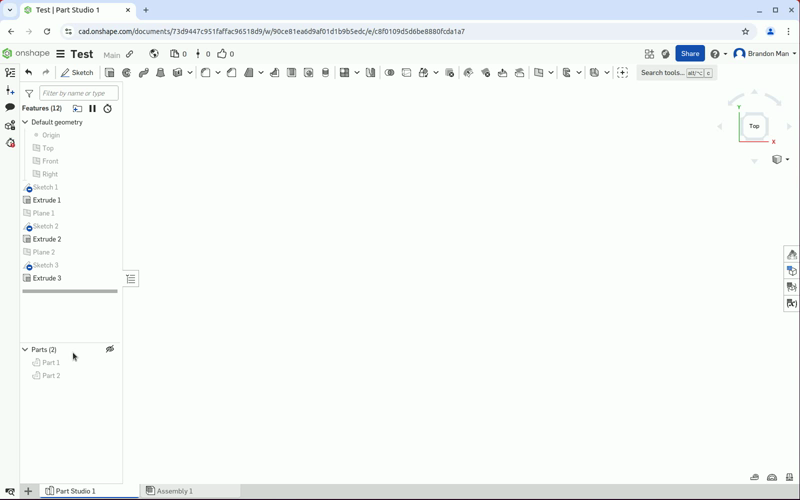
key(shift+y)
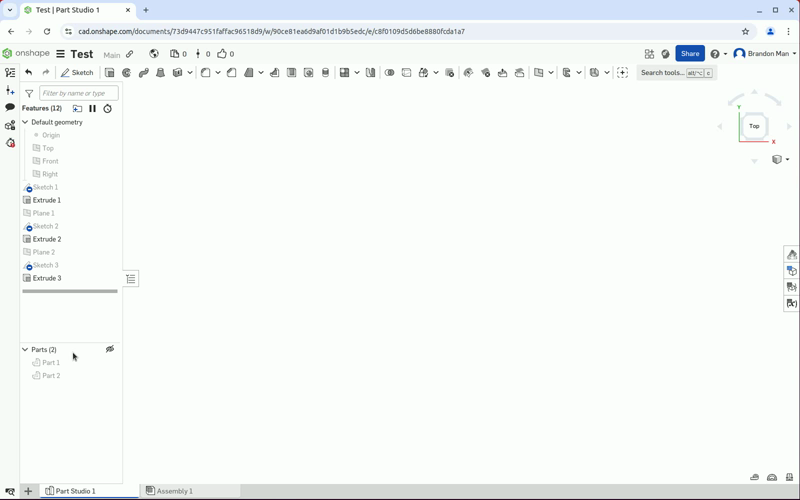
key(shift+s)
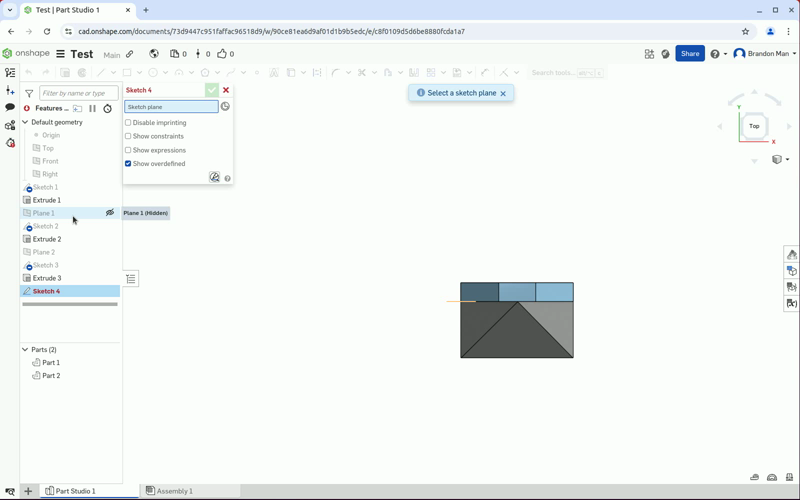
scroll(3)
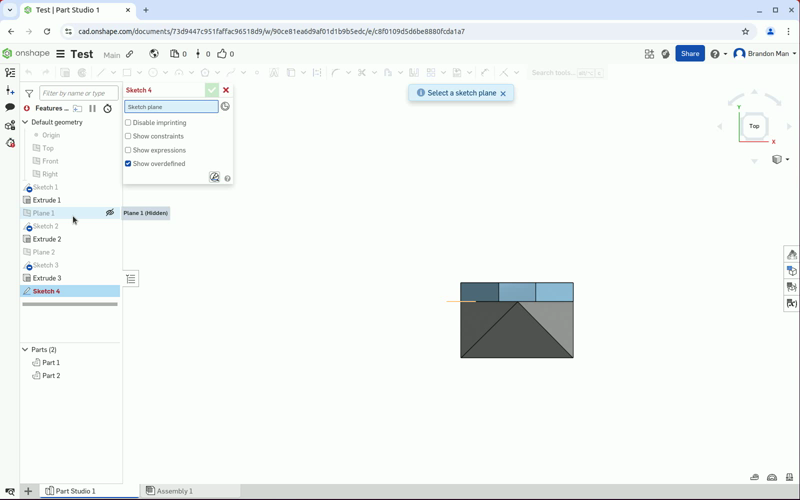
mouse_move(73, 150)
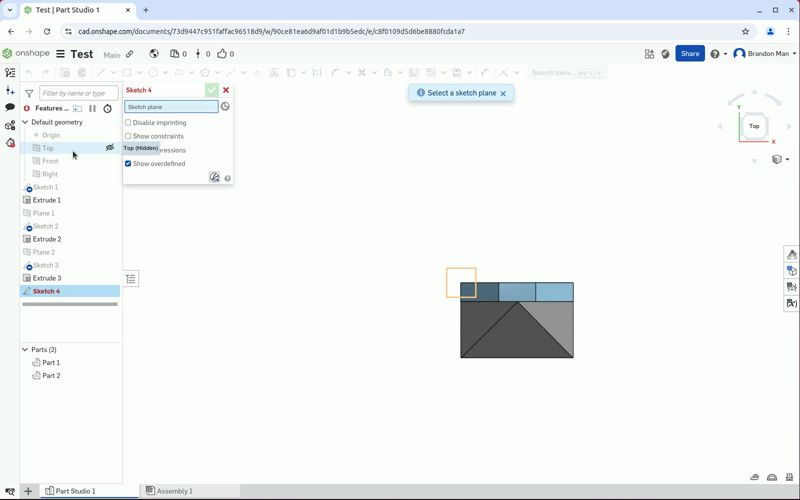
click(73, 150)
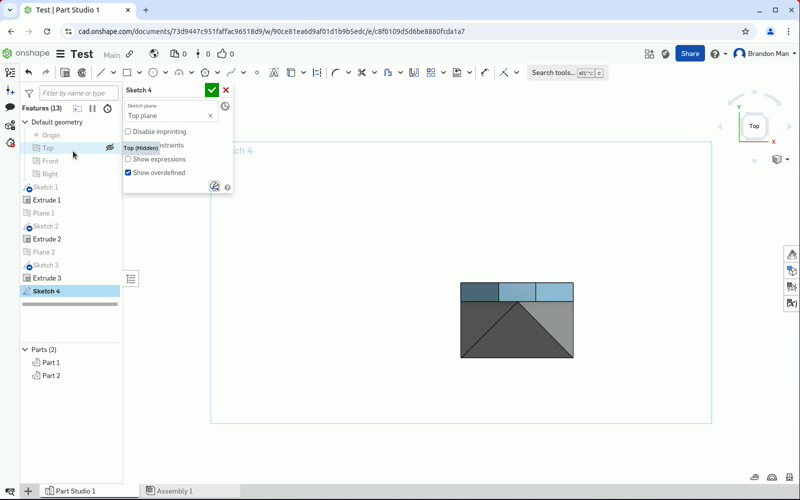
mouse_move(73, 352)
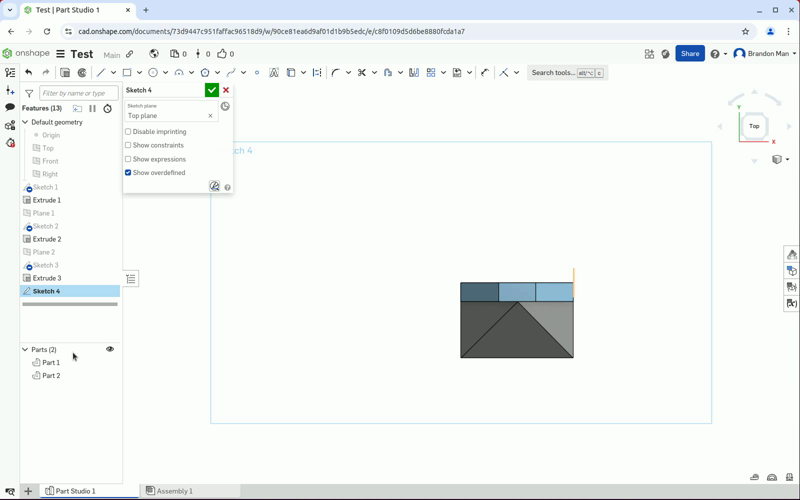
key(y)
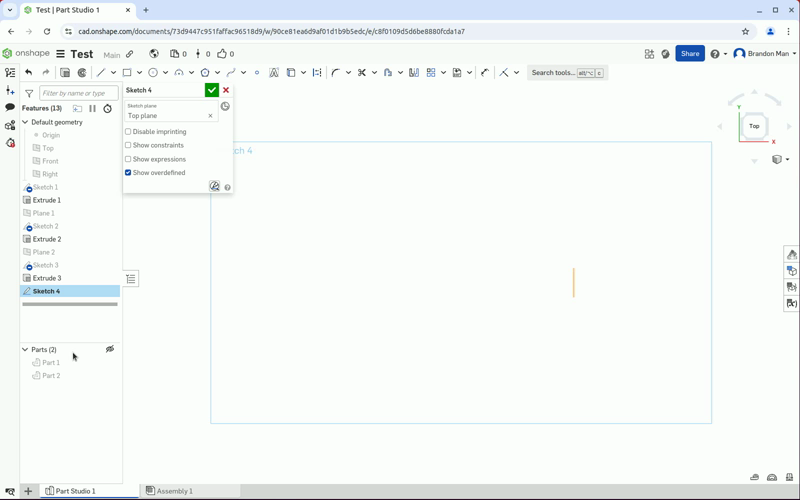
key(l)
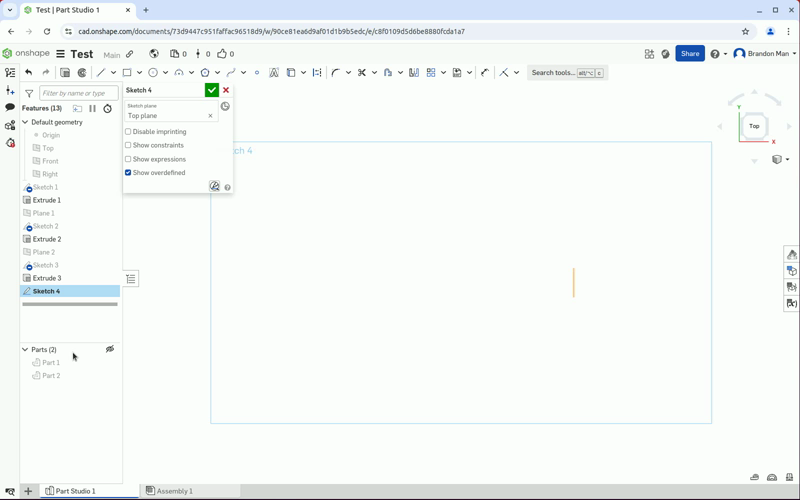
key_down(shift)
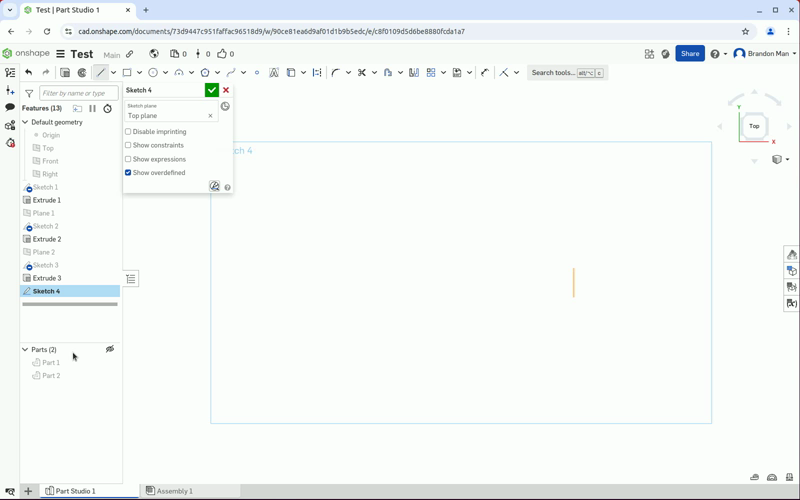
mouse_move(489, 357)
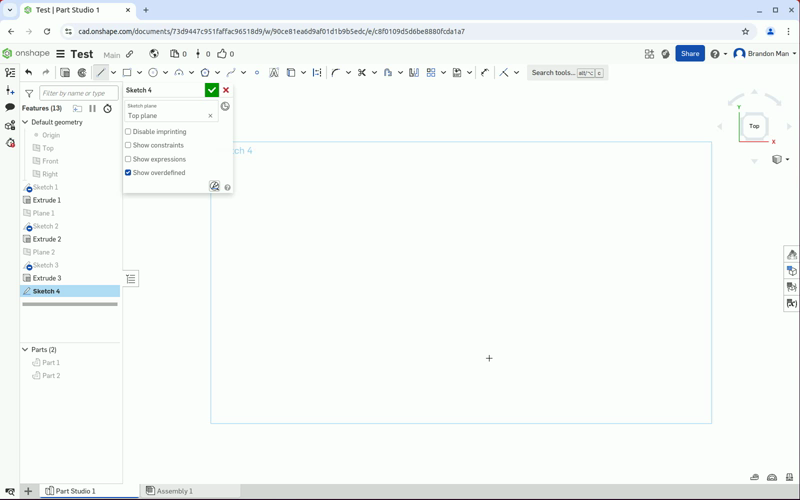
click(489, 357)
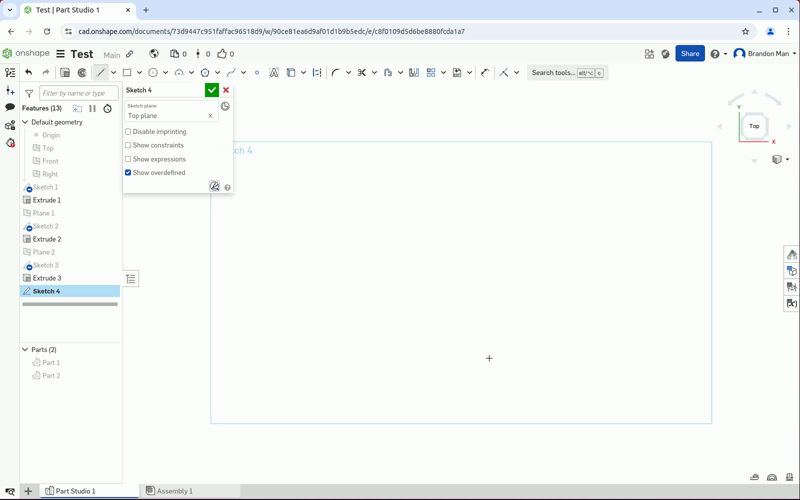
key_up(shift)
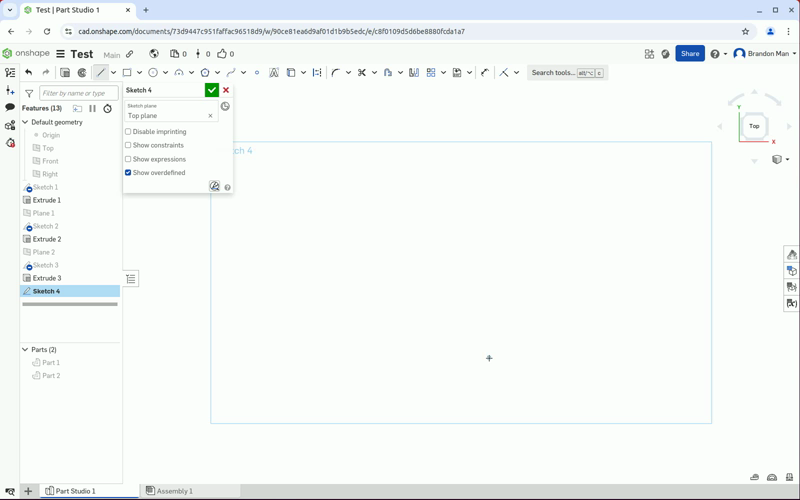
key_down(shift)
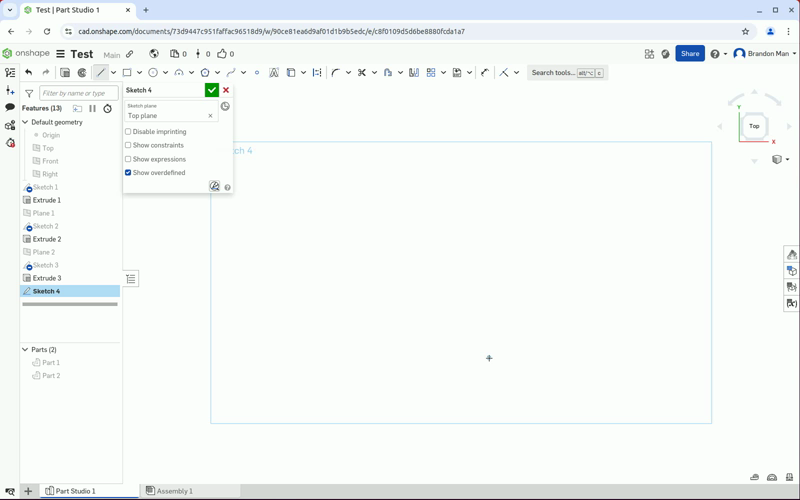
mouse_move(519, 357)
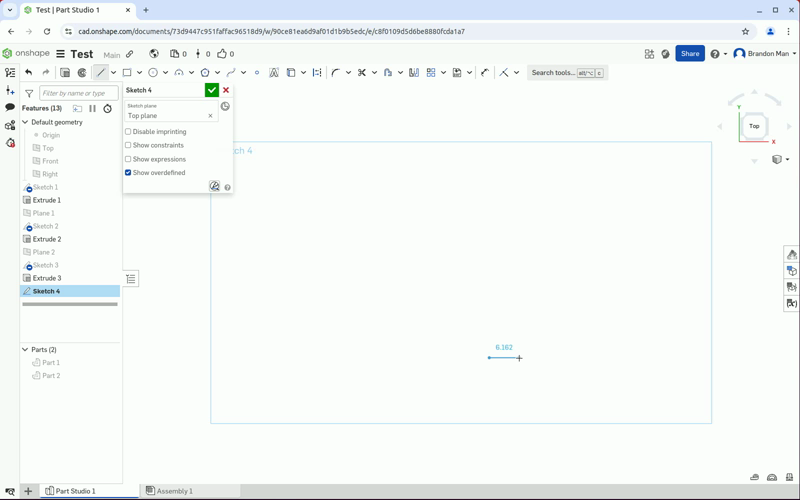
mouse_move(545, 357)
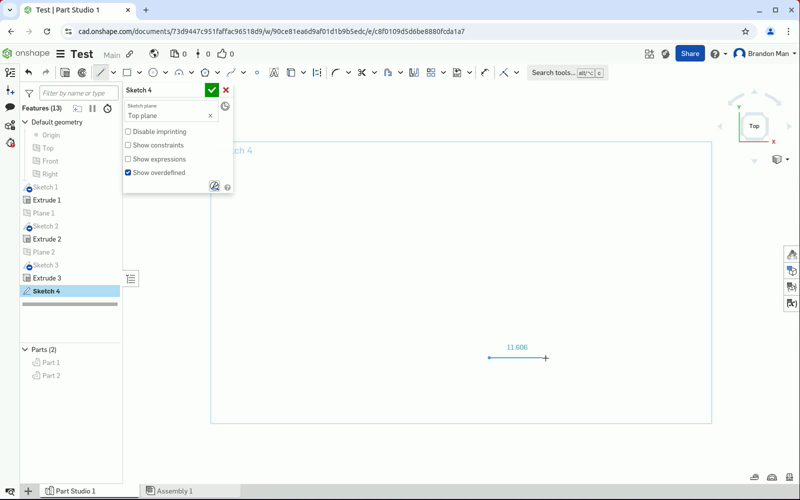
click(545, 357)
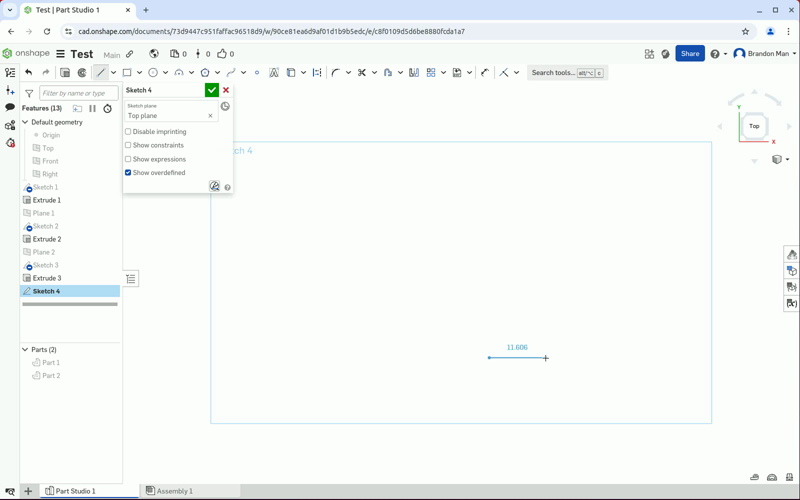
key_up(shift)
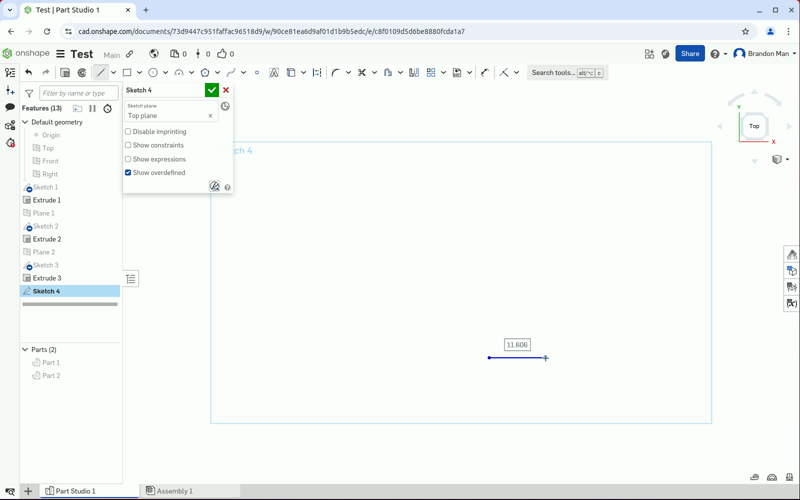
key_down(shift)
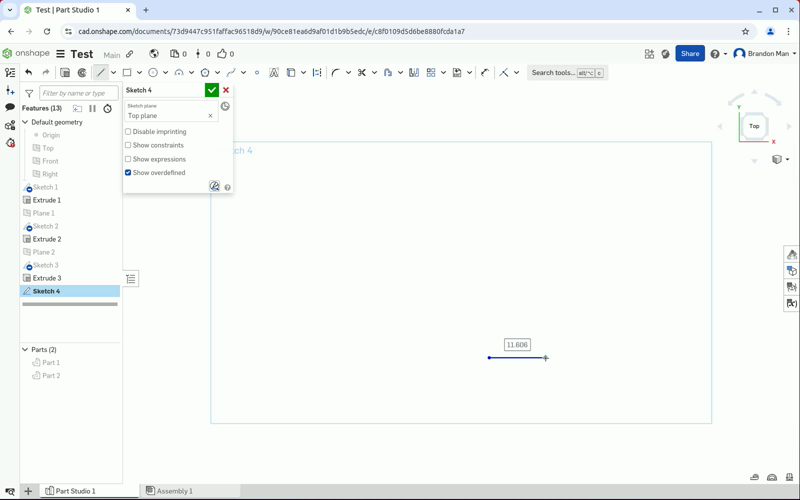
mouse_move(575, 357)
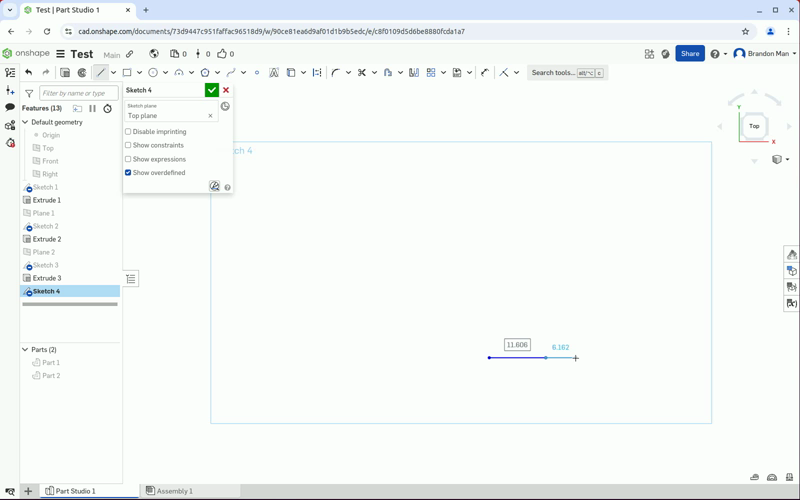
mouse_move(545, 338)
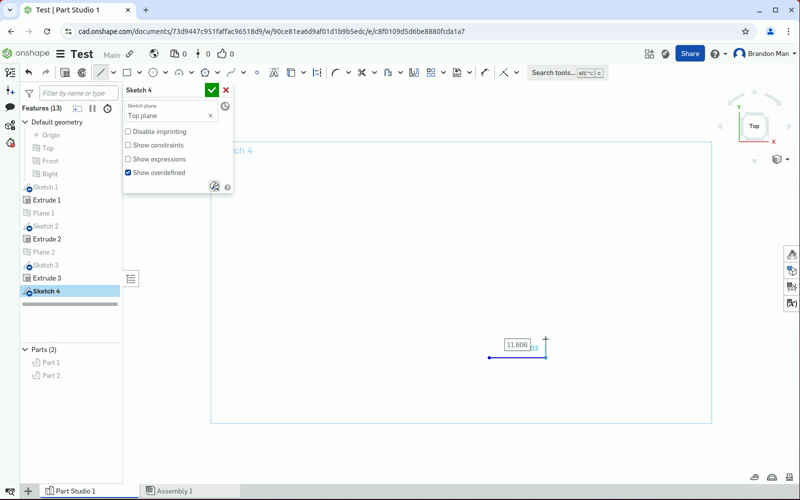
click(545, 338)
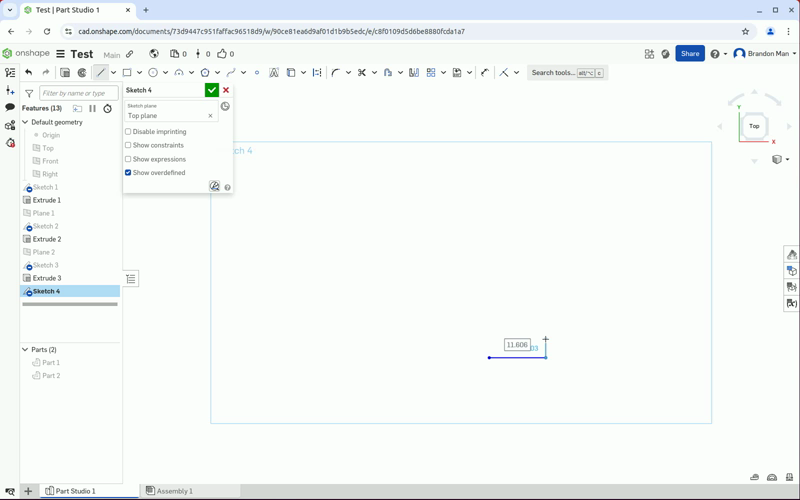
key_up(shift)
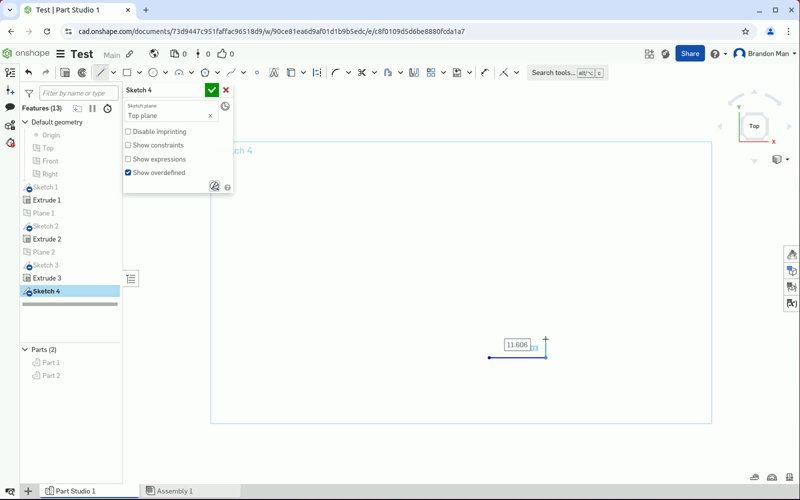
key_down(shift)
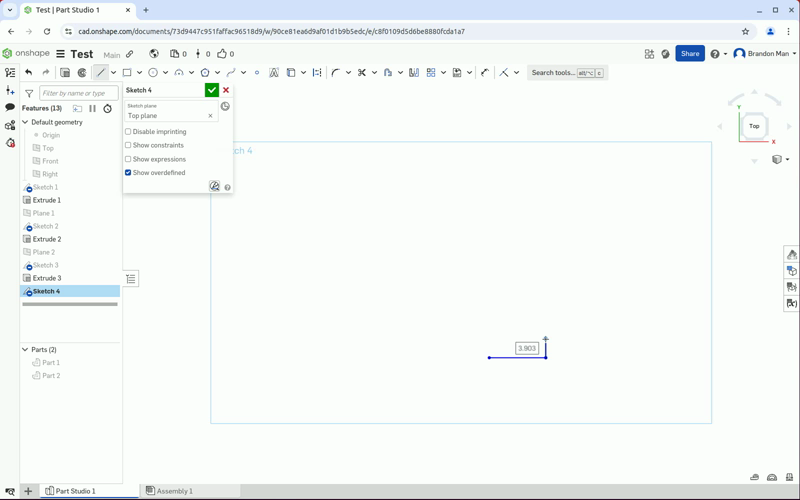
mouse_move(575, 338)
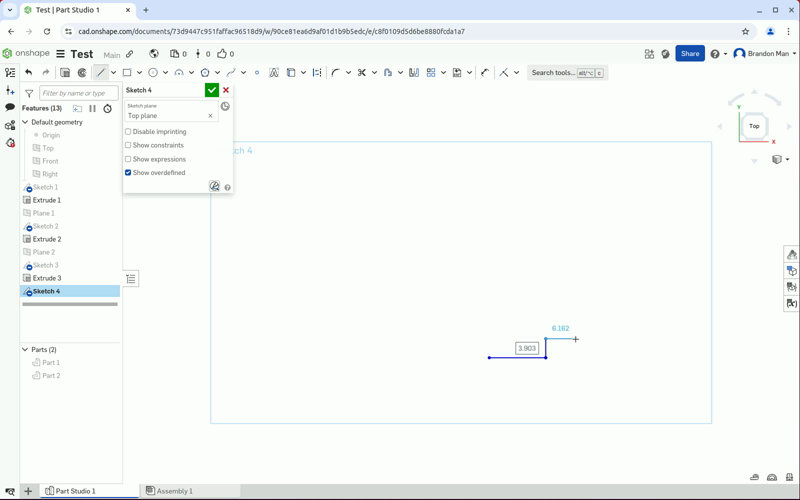
mouse_move(489, 338)
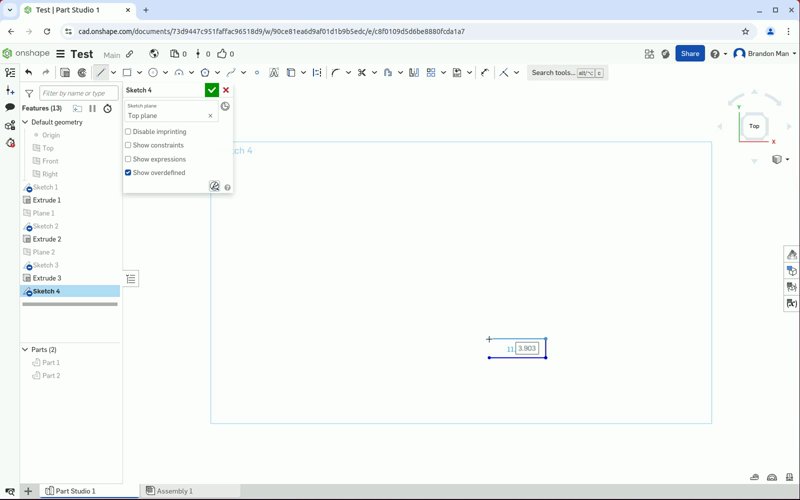
click(489, 338)
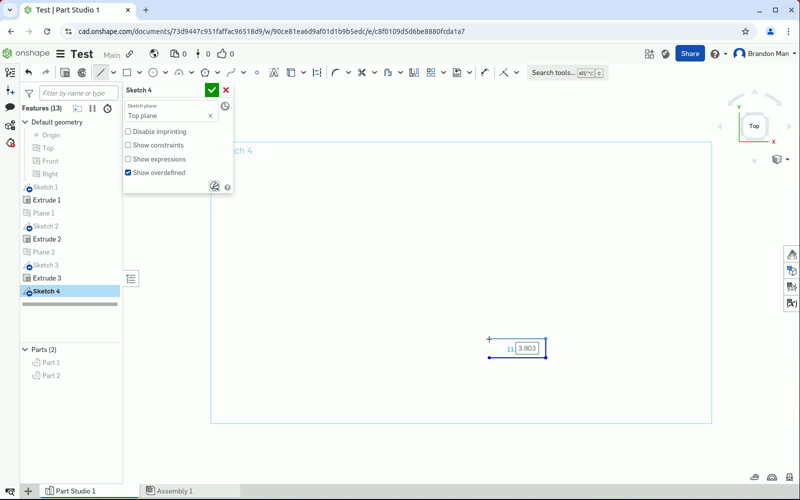
key_up(shift)
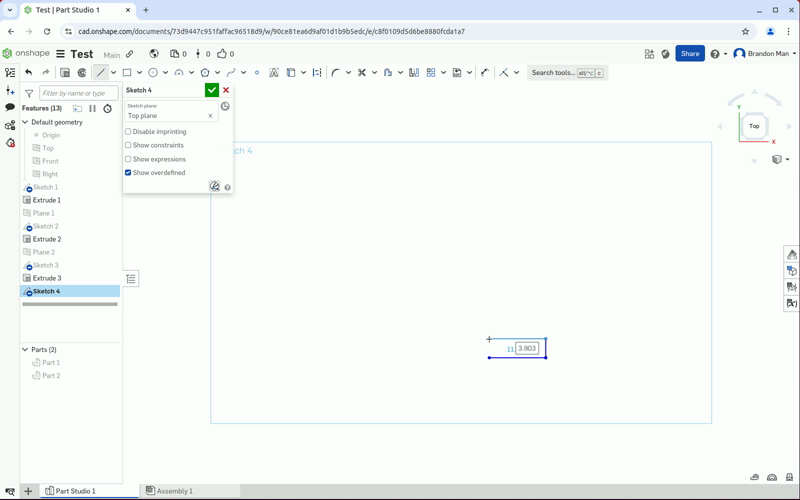
mouse_move(519, 338)
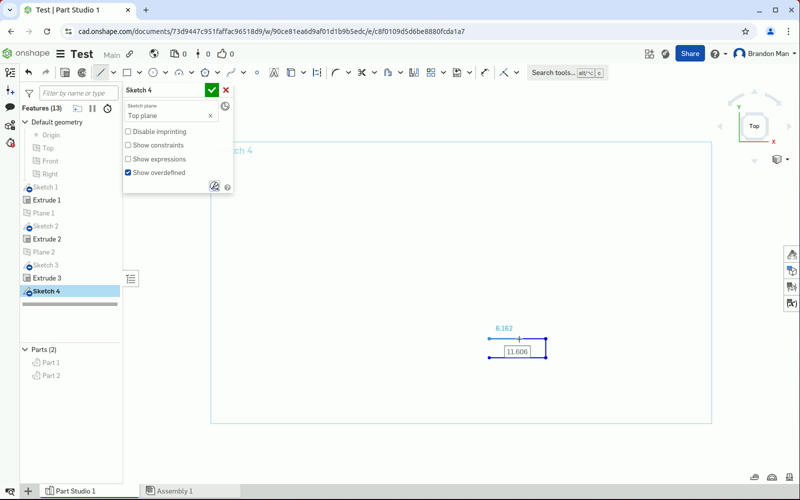
key_down(shift)
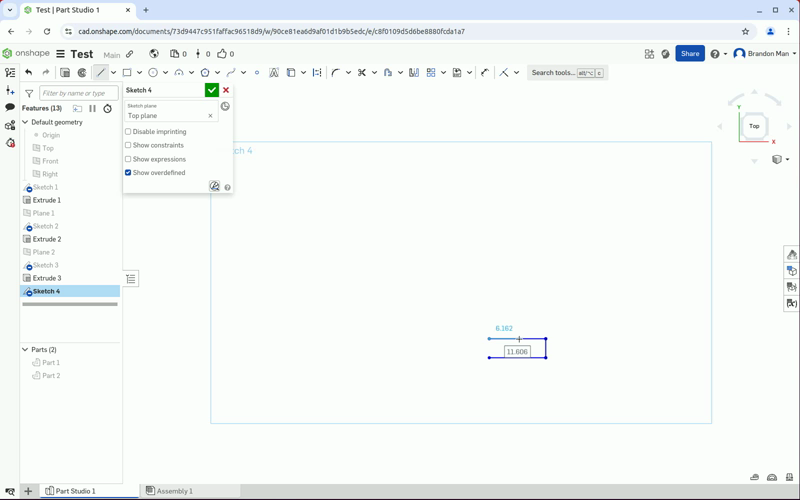
mouse_move(489, 357)
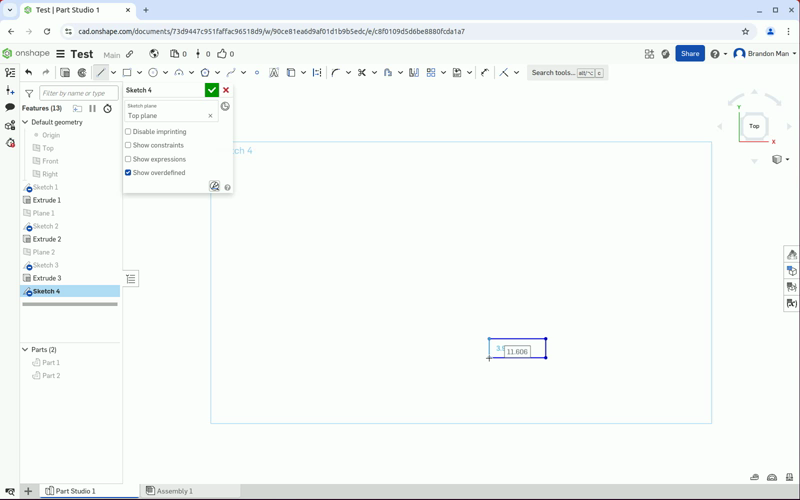
key_up(shift)
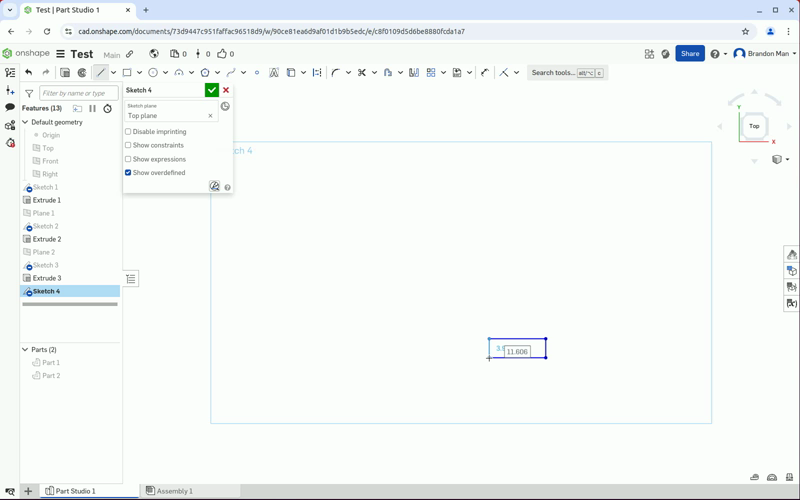
click(489, 357)
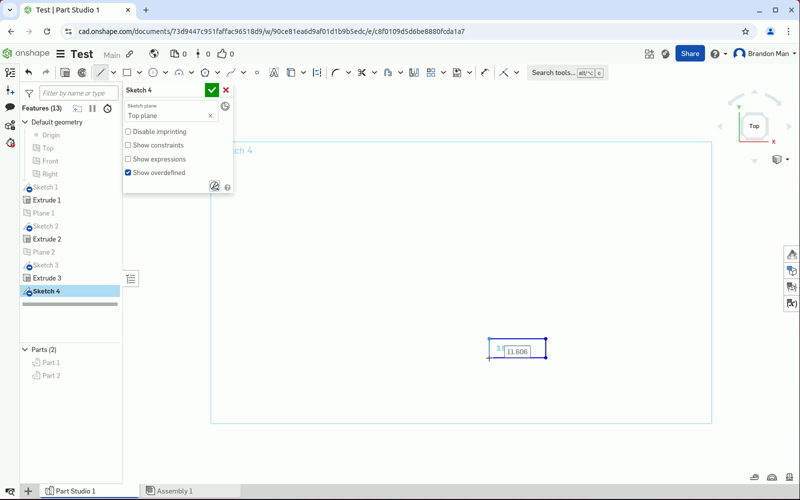
key(esc)
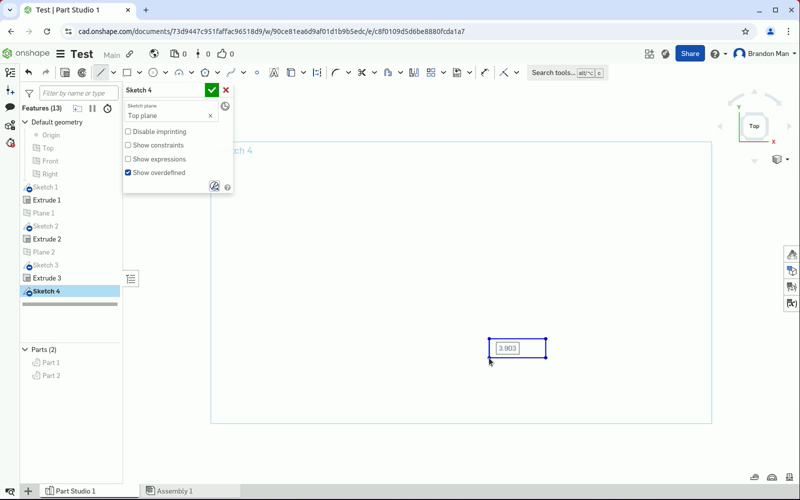
mouse_move(494, 344)
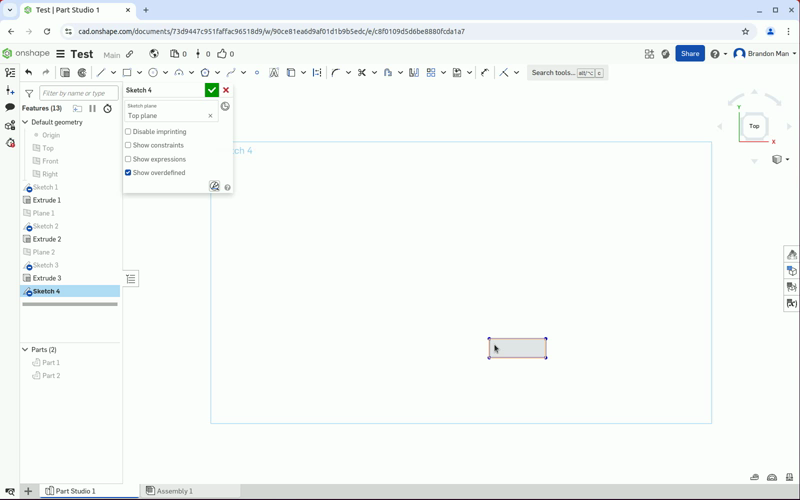
scroll(6)
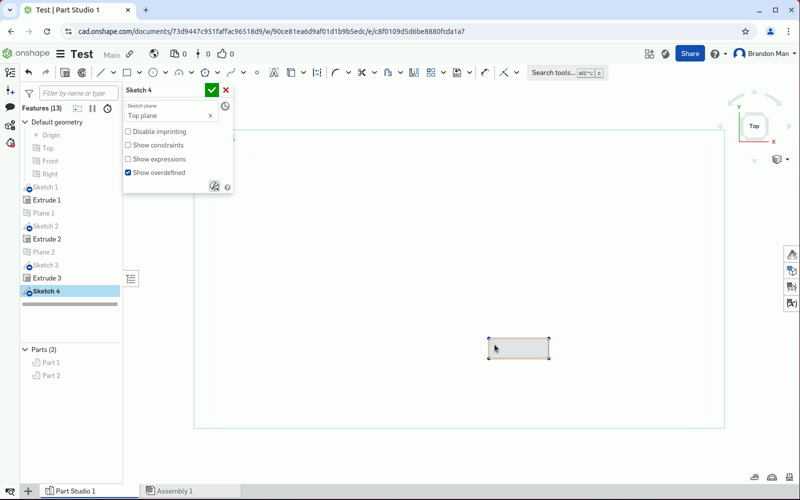
scroll(6)
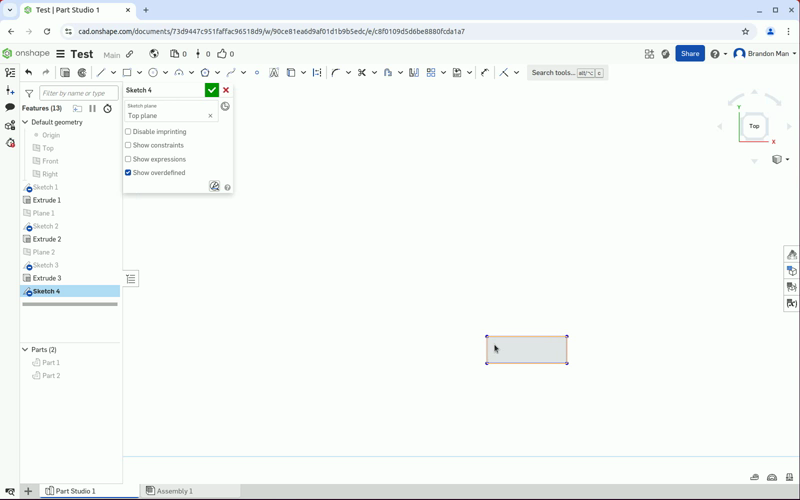
scroll(6)
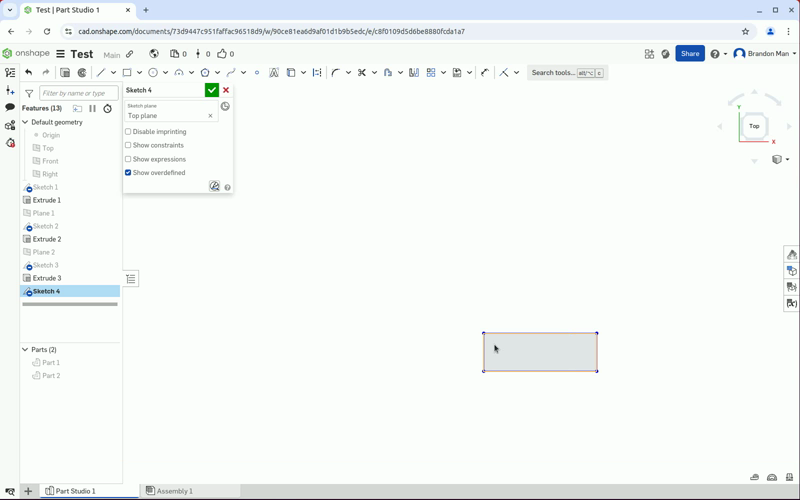
scroll(6)
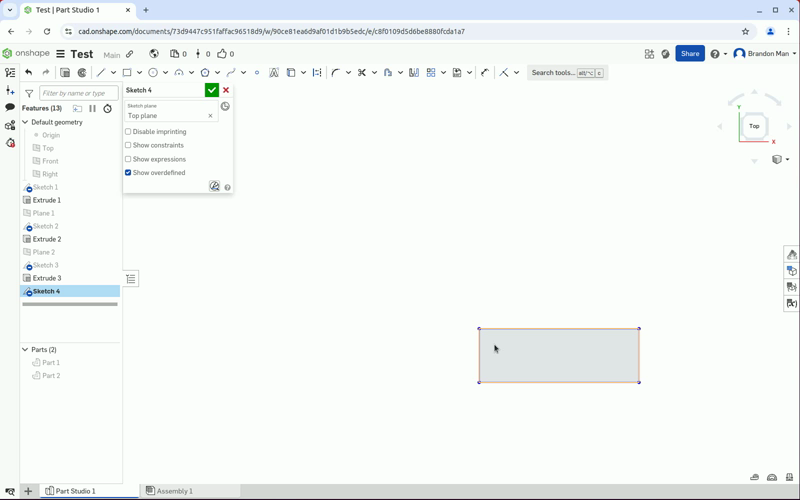
scroll(6)
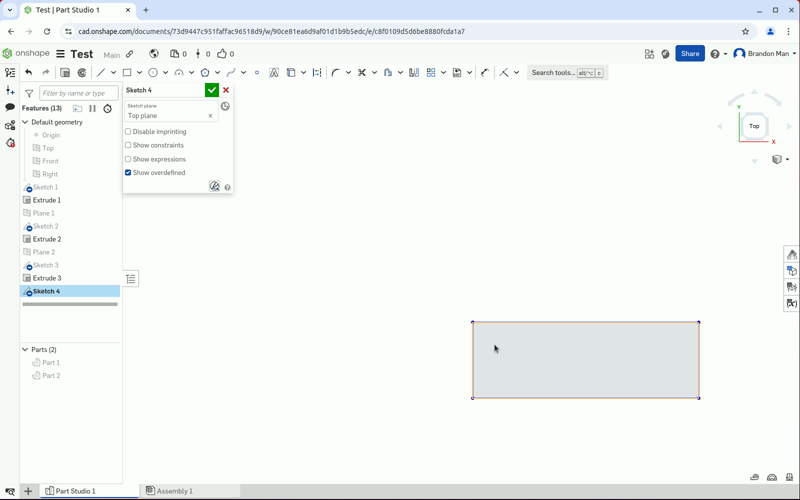
scroll(6)
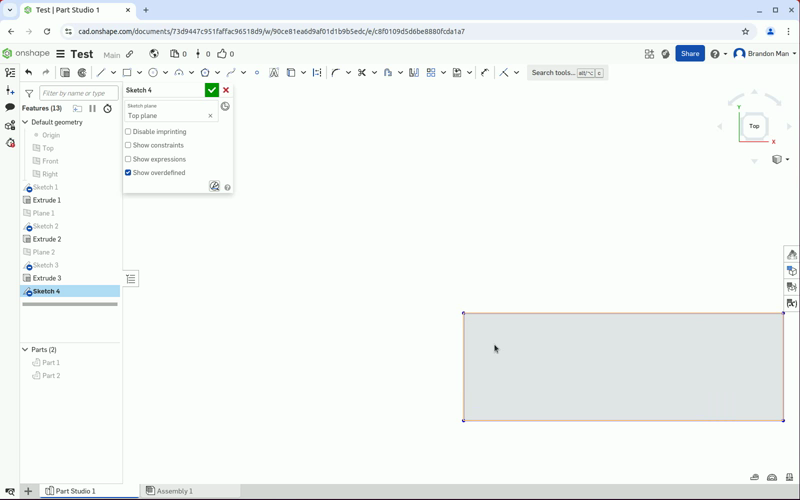
scroll(6)
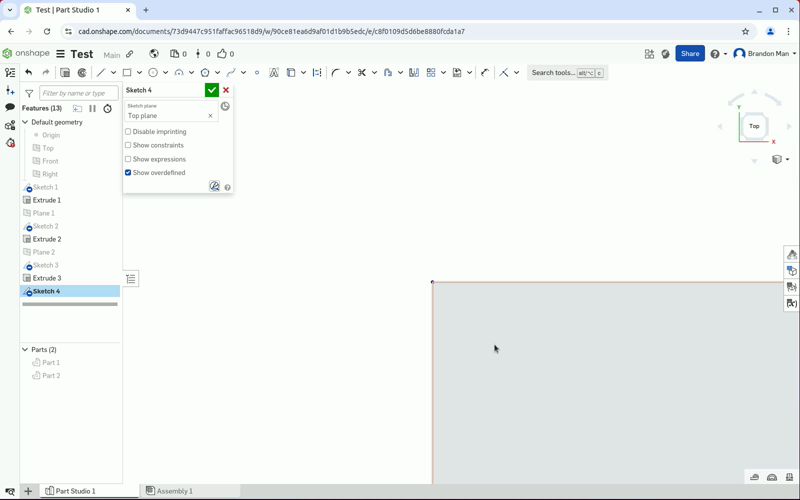
click(494, 344)
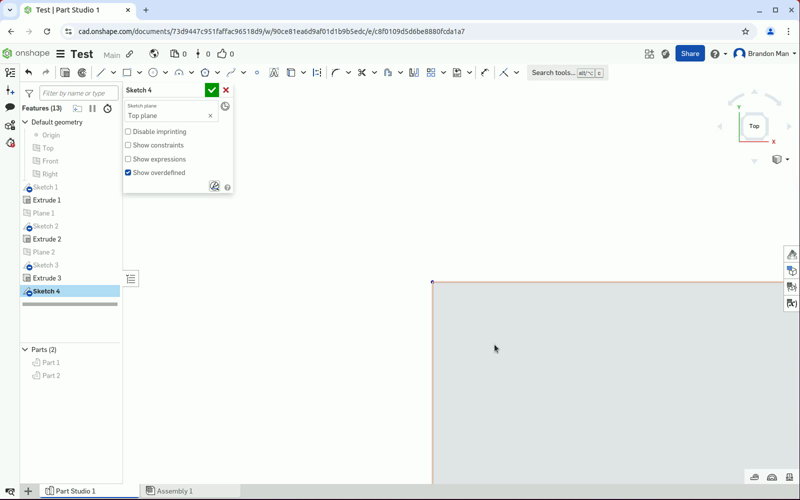
scroll(-6)
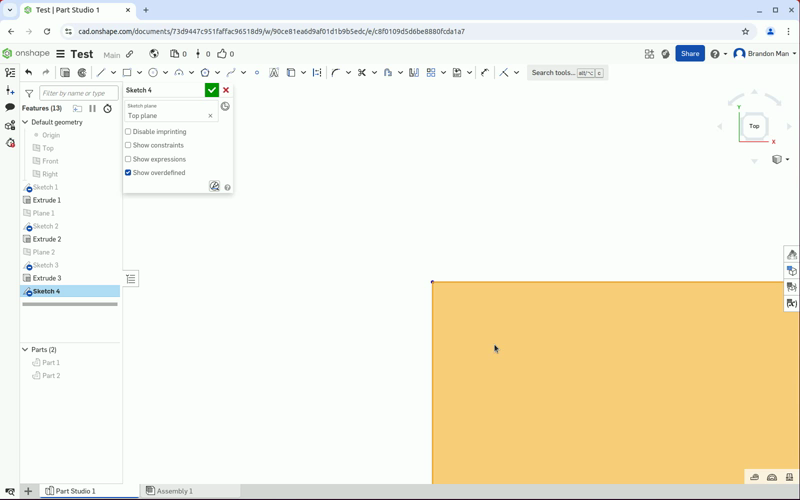
scroll(-6)
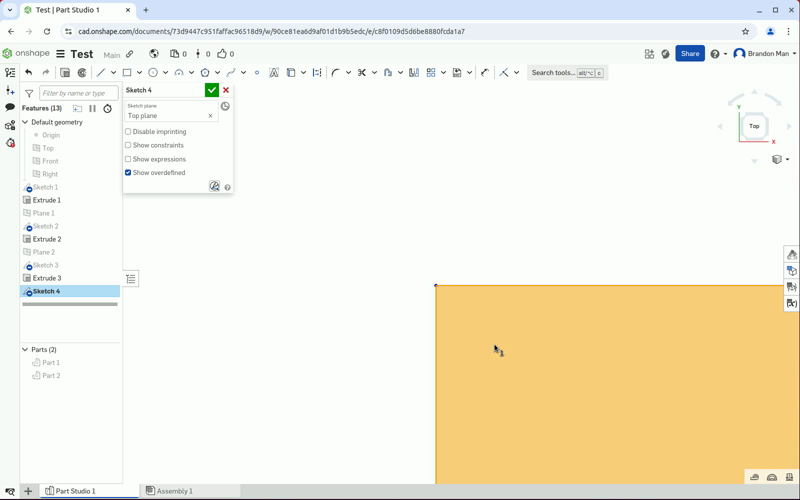
scroll(-6)
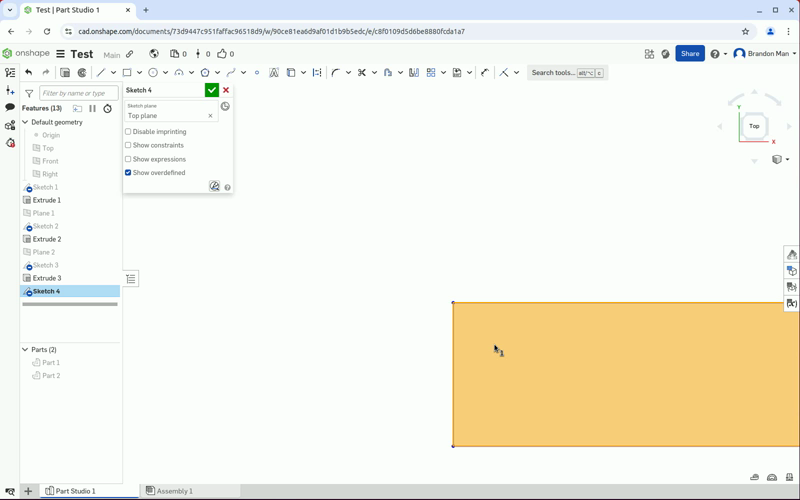
scroll(-6)
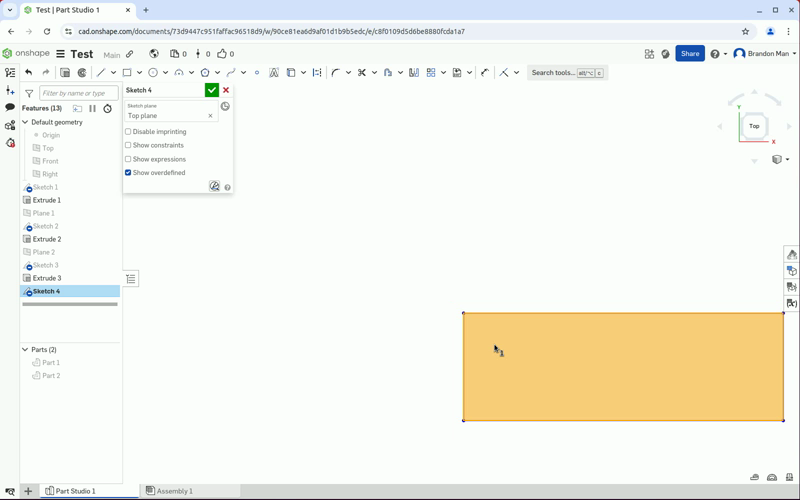
scroll(-6)
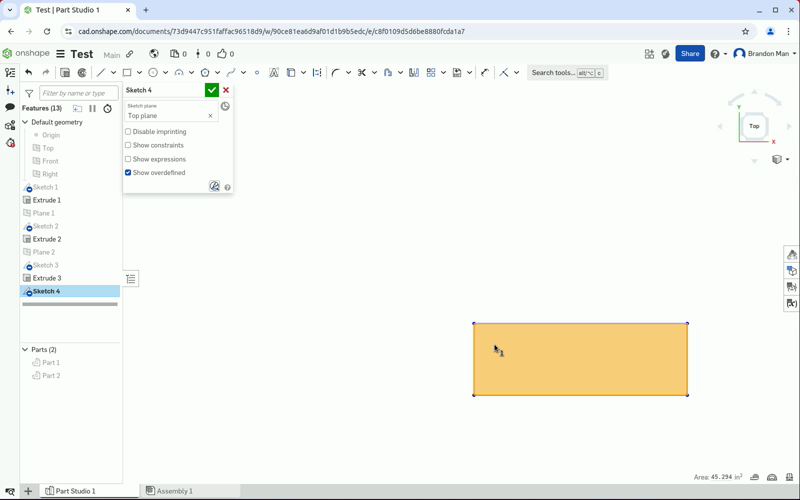
scroll(-6)
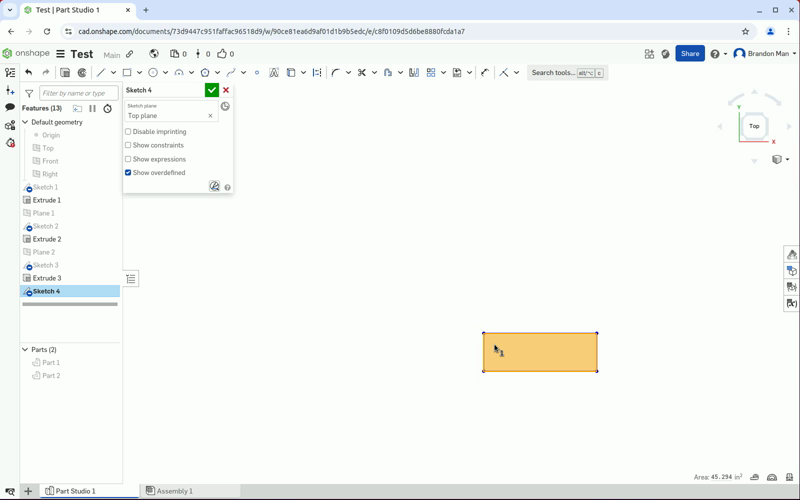
scroll(-6)
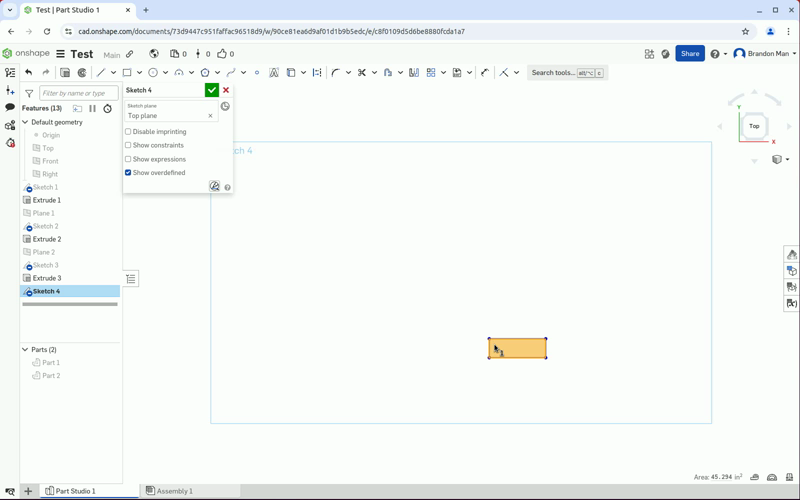
mouse_move(73, 352)
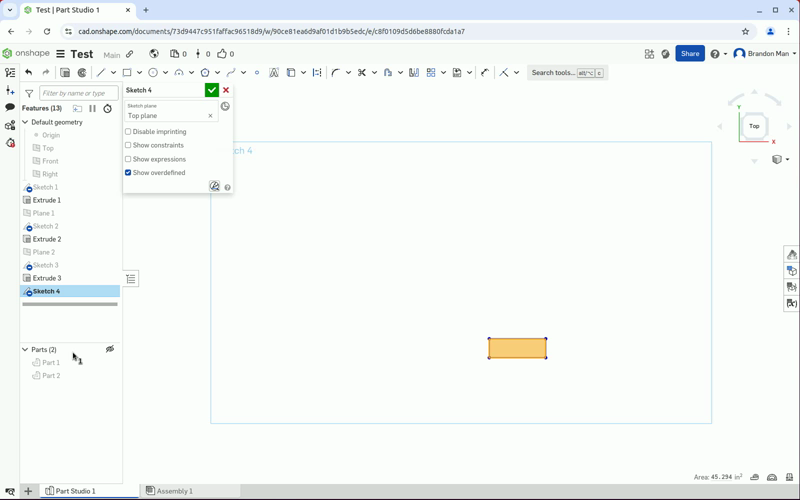
key(shift+y)
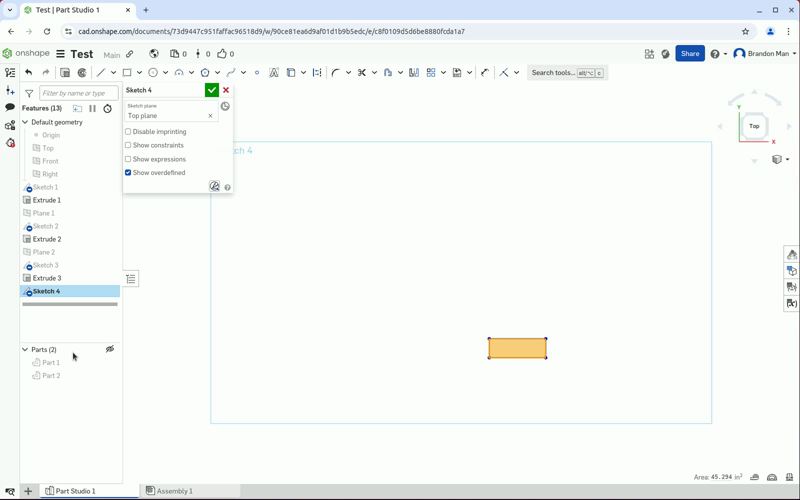
key(shift+e)
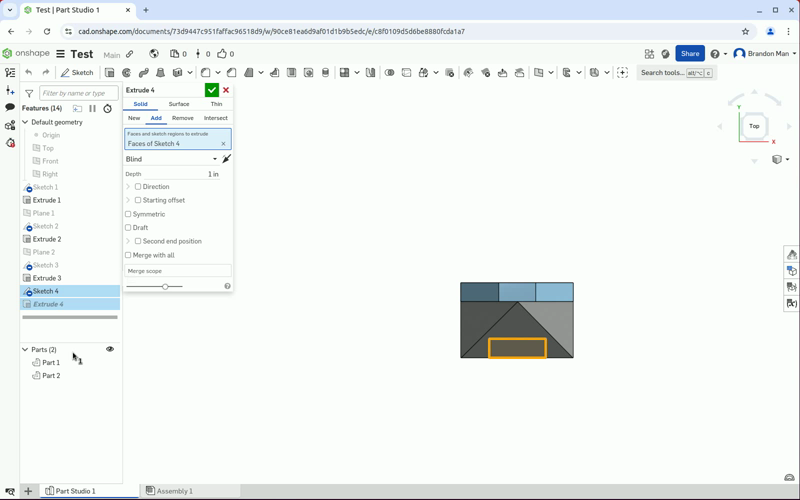
mouse_move(143, 106)
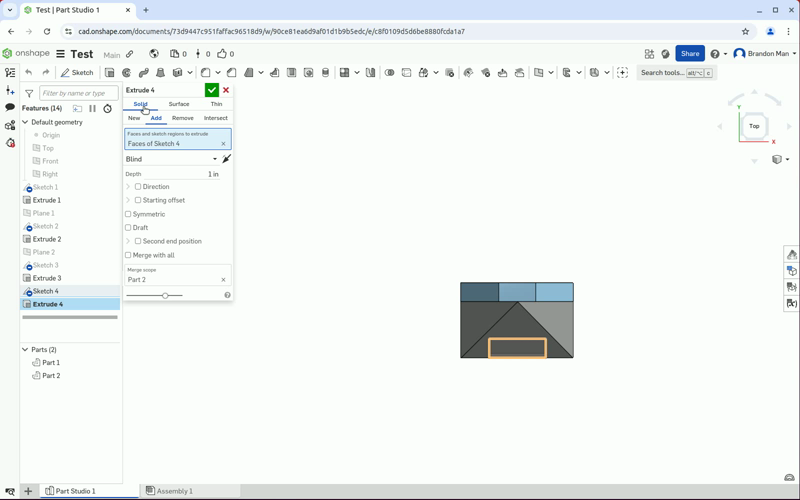
click(143, 106)
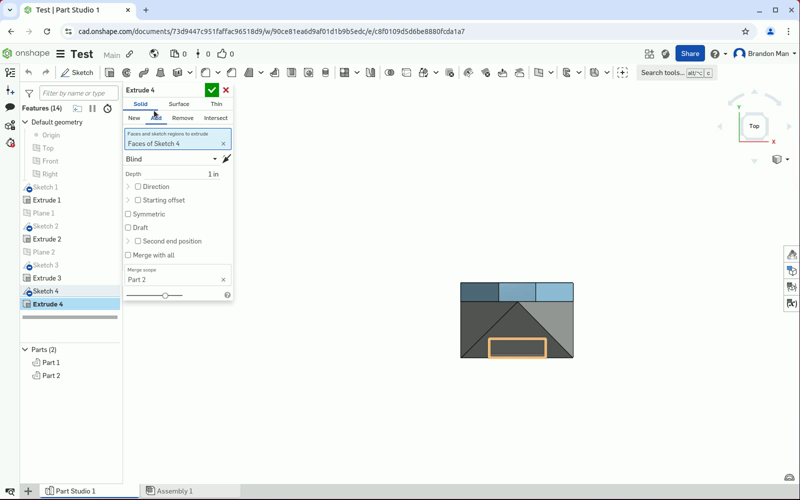
mouse_move(186, 120)
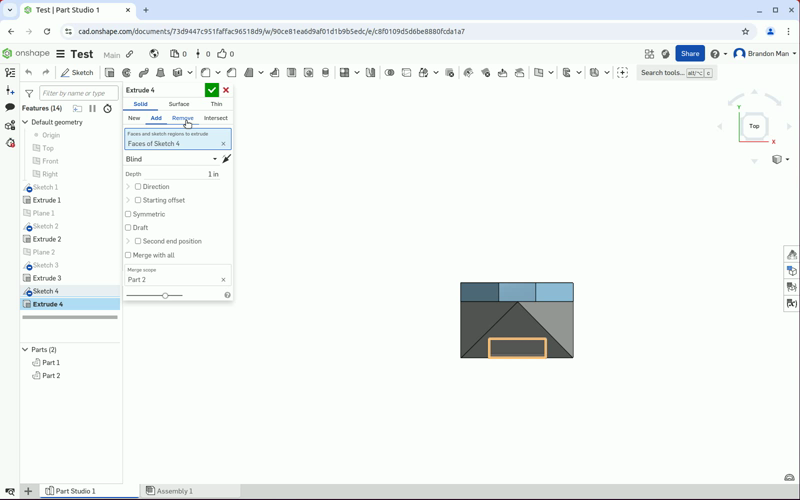
click(186, 120)
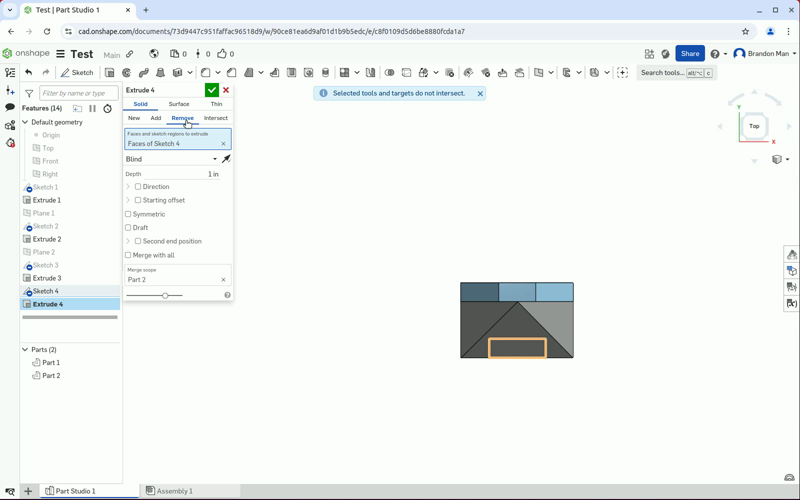
key(tab, 4)
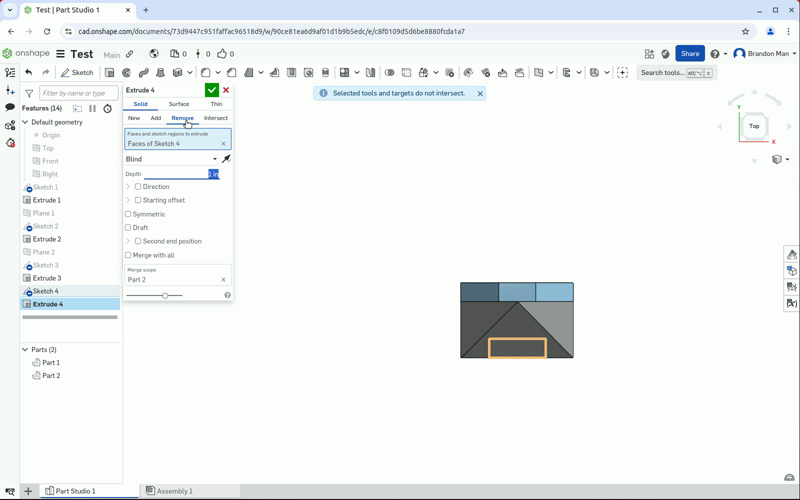
text(-7.703)
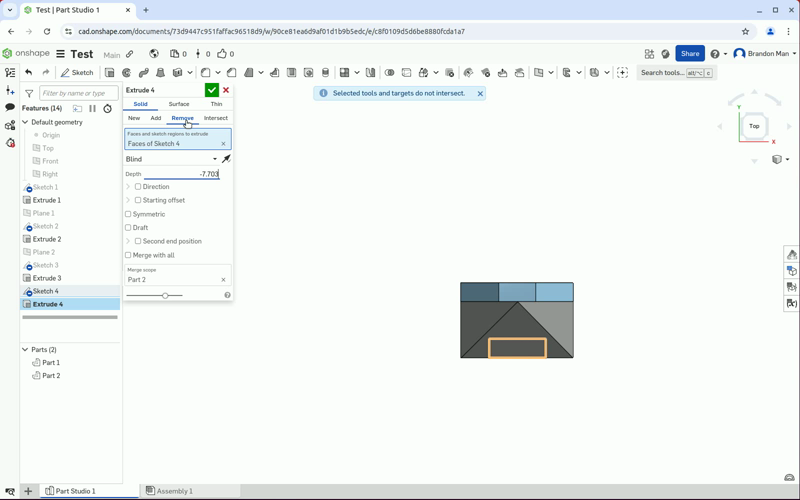
key(tab, 6)
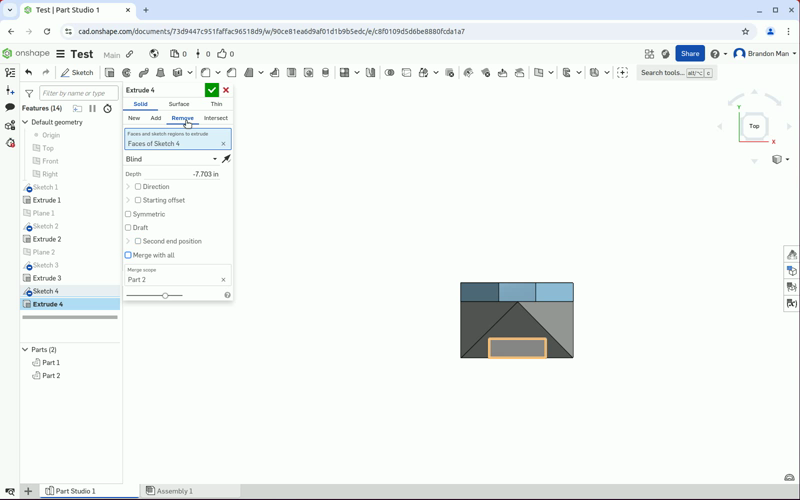
key(space)
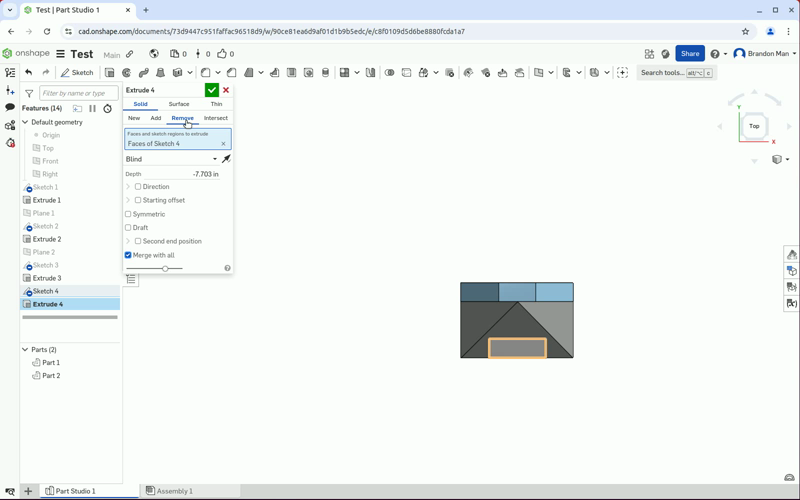
key(enter)
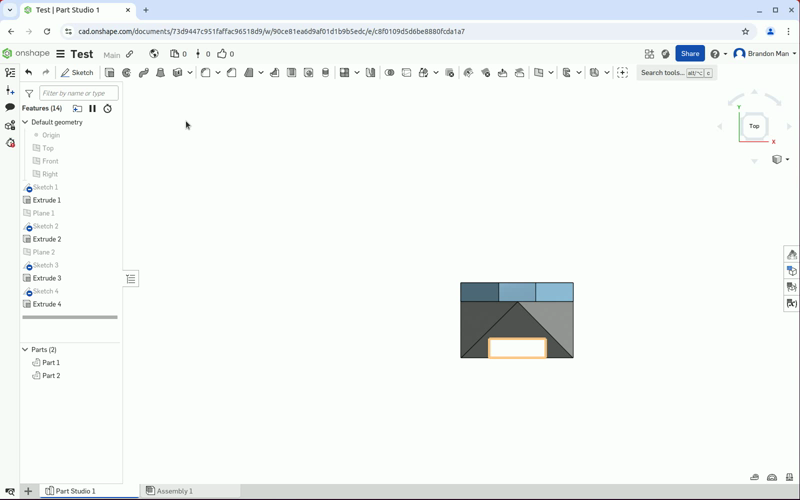
key(shift+h)
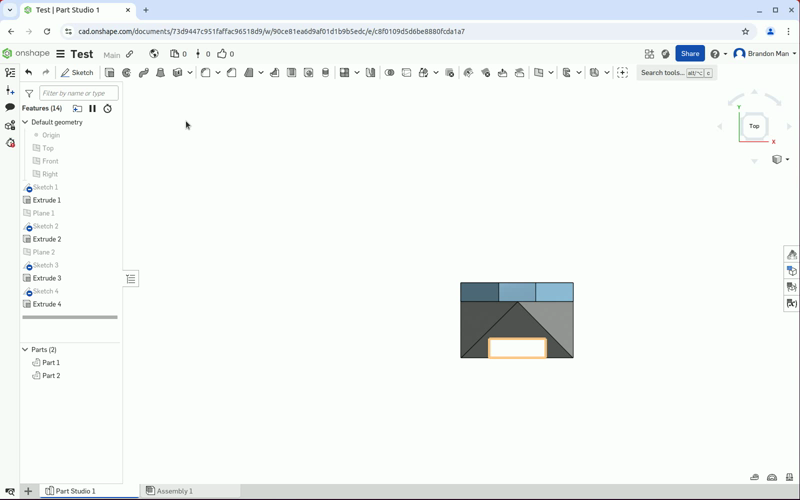
key(shift+h)
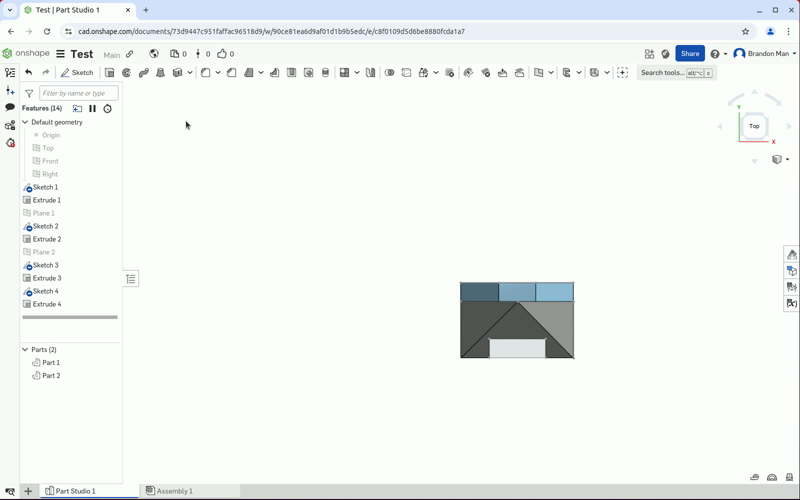
key(shift+7)
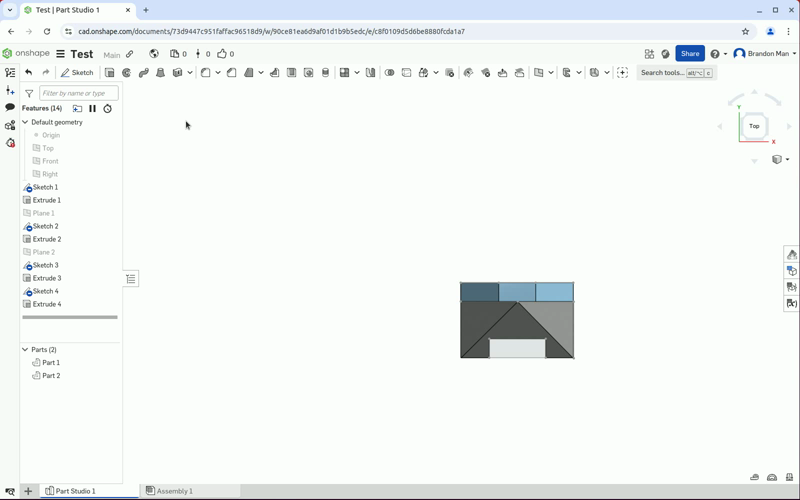
key(up, 3)
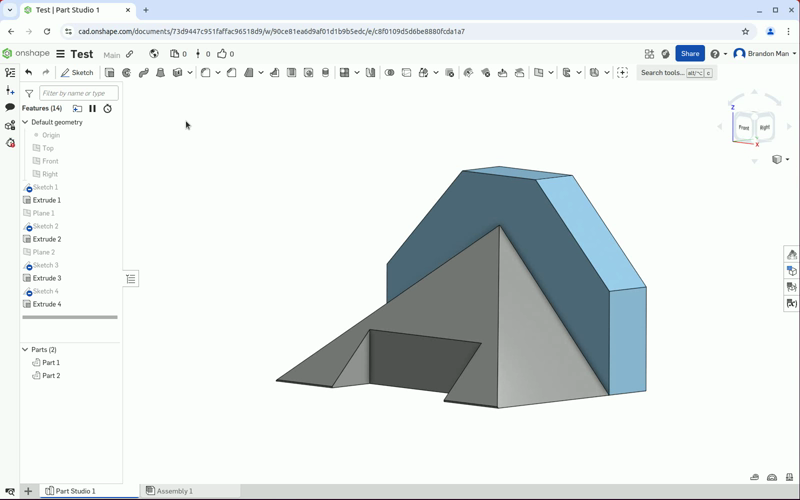
key(left, 3)
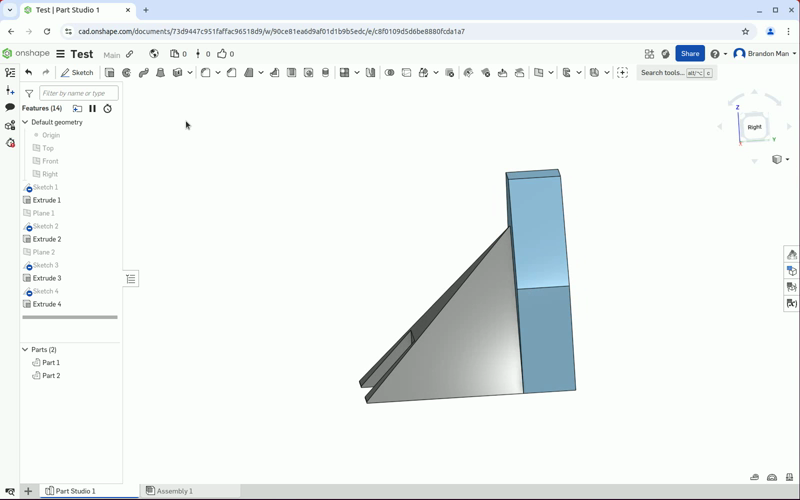
key(right, 3)
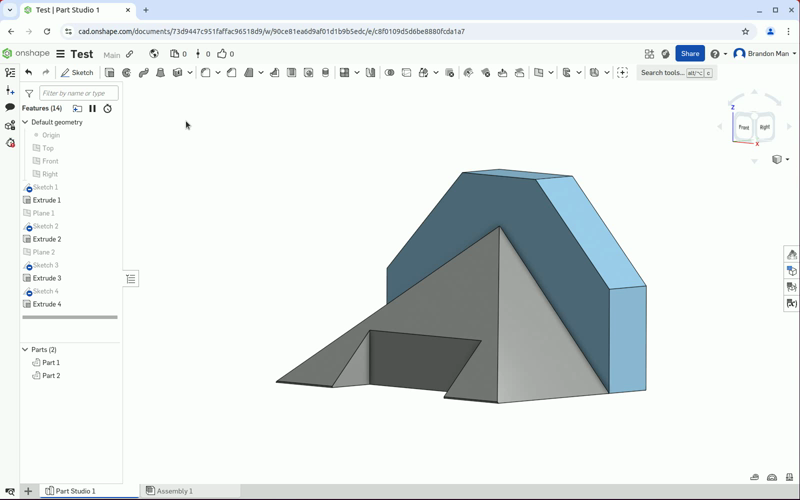
key(down, 3)
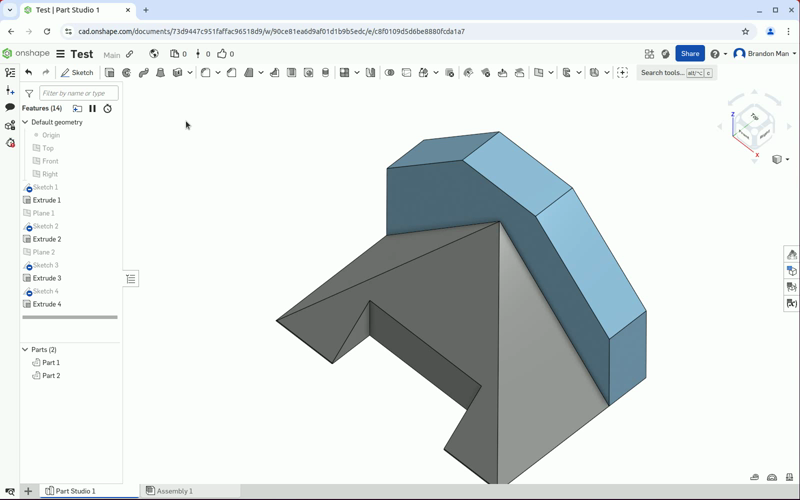
mouse_move(73, 189)
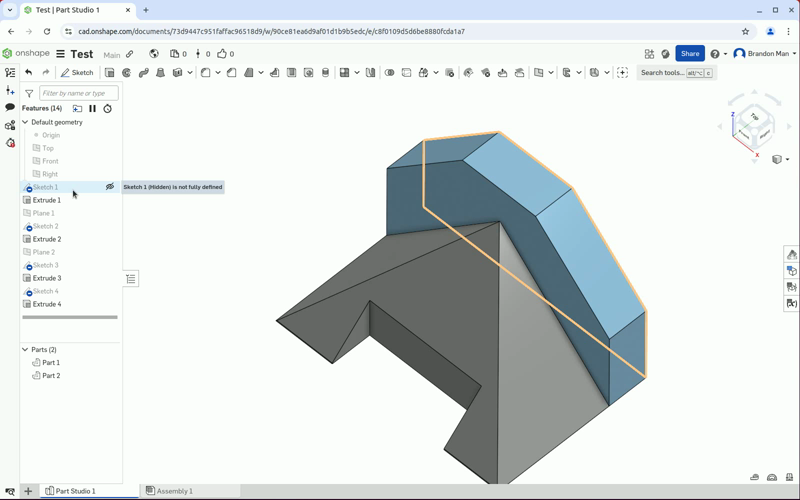
click(73, 189)